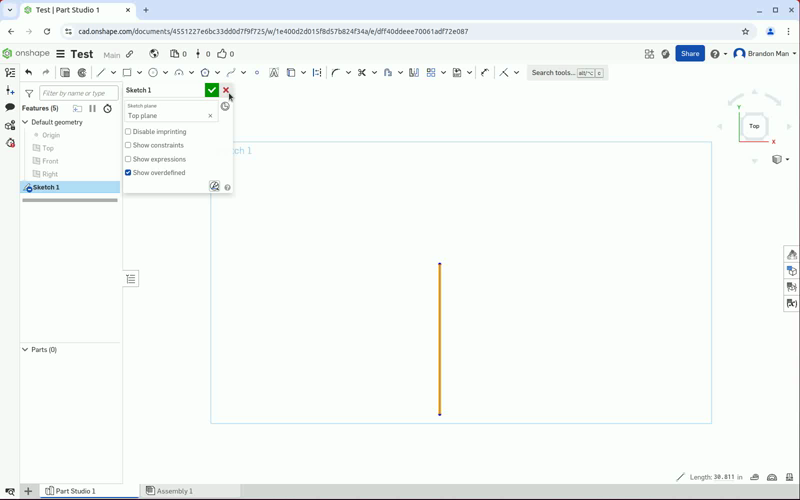
key(shift+h)
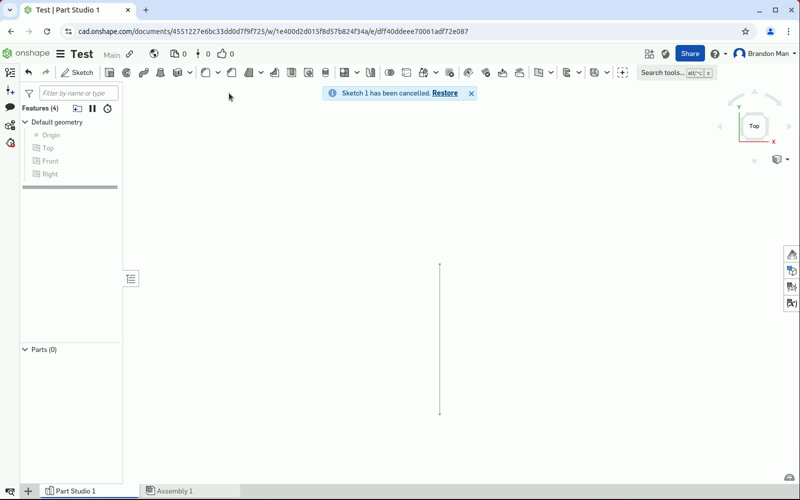
mouse_move(73, 352)
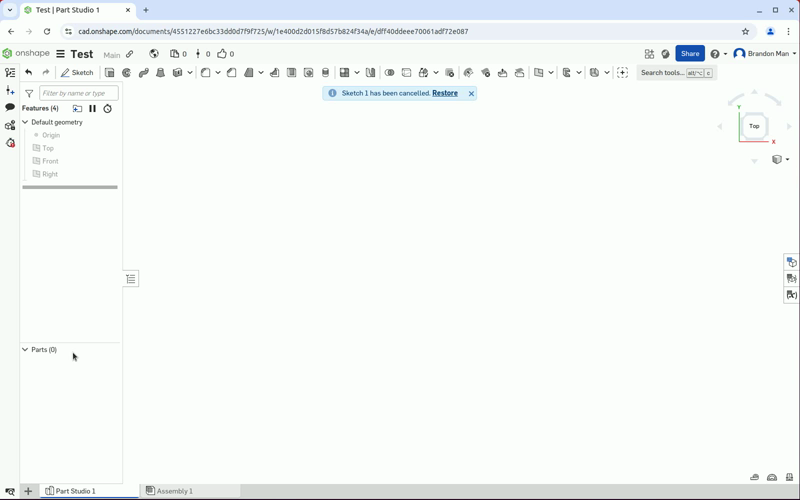
key(y)
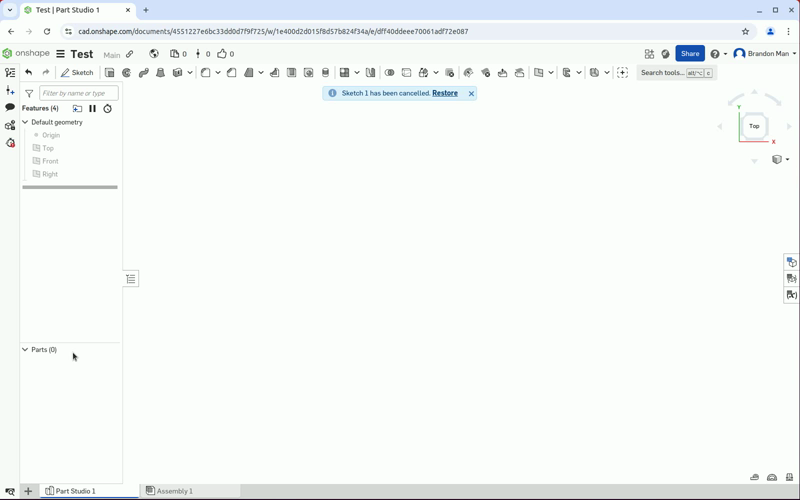
key(shift+p)
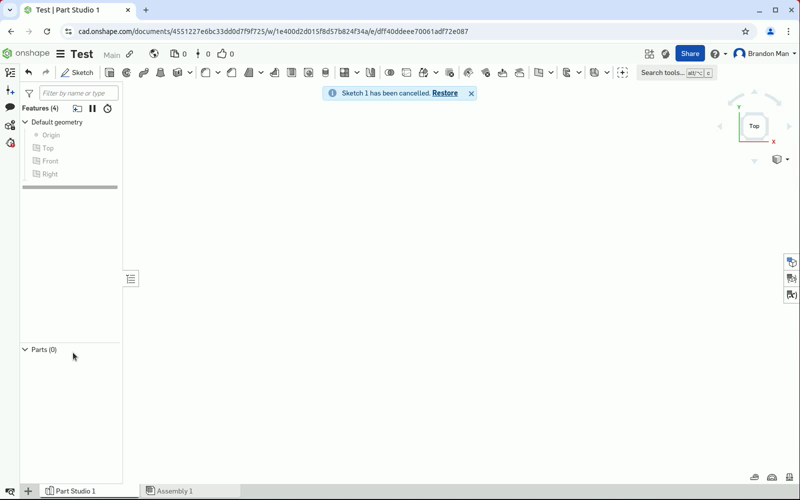
key(space)
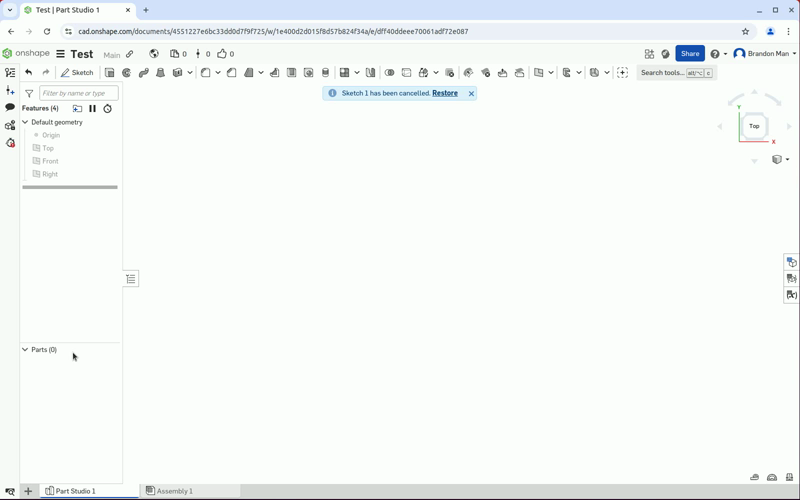
key_down(shift)
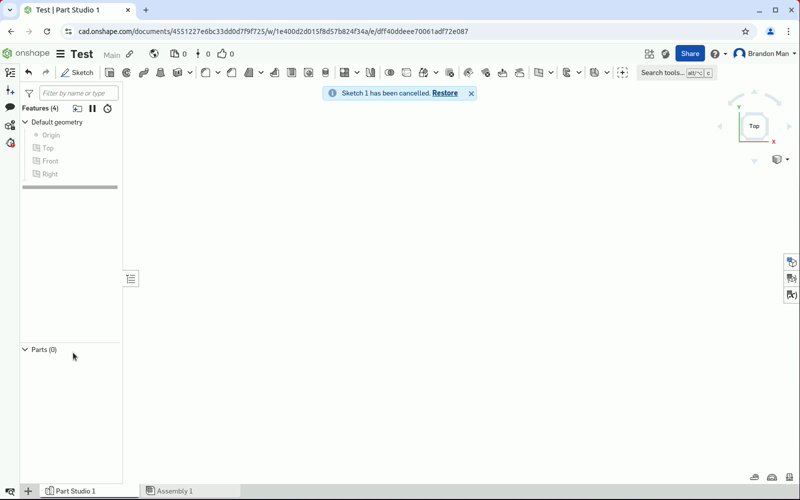
key(up)
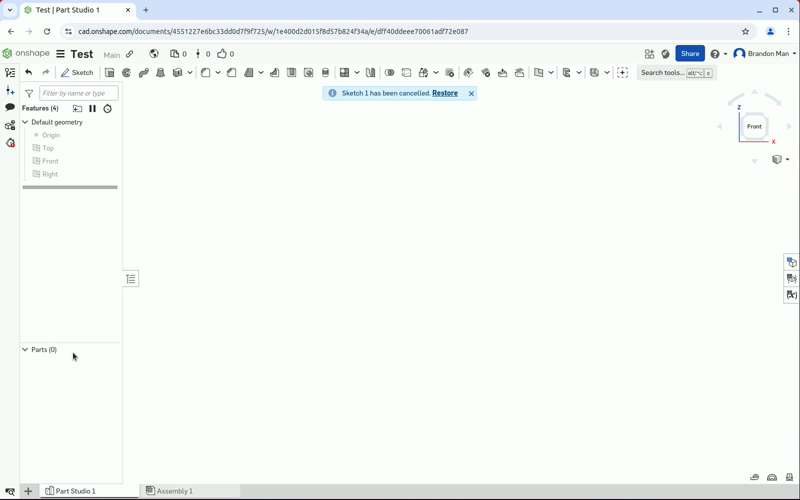
key_up(shift)
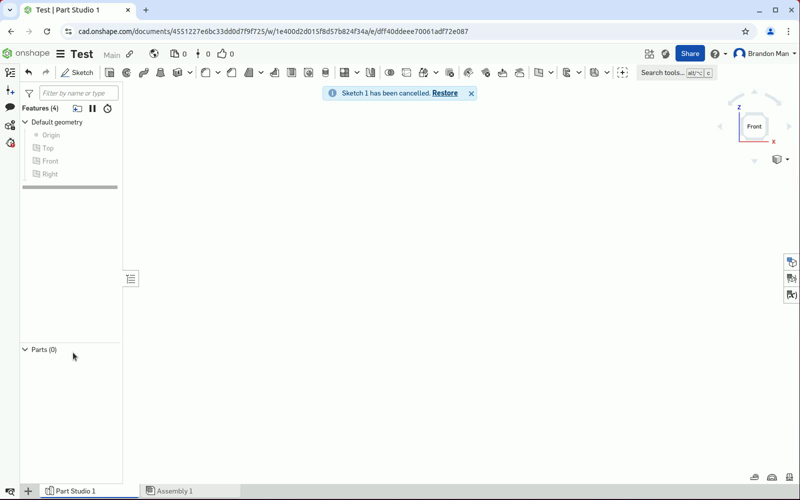
mouse_move(73, 352)
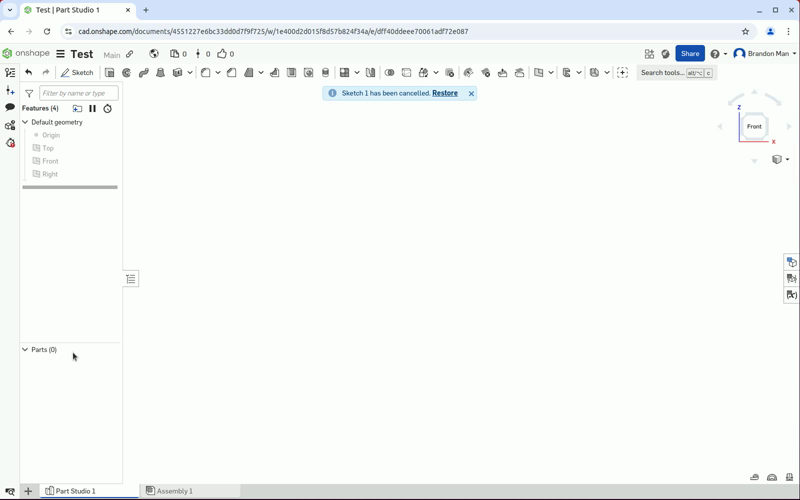
key(shift+y)
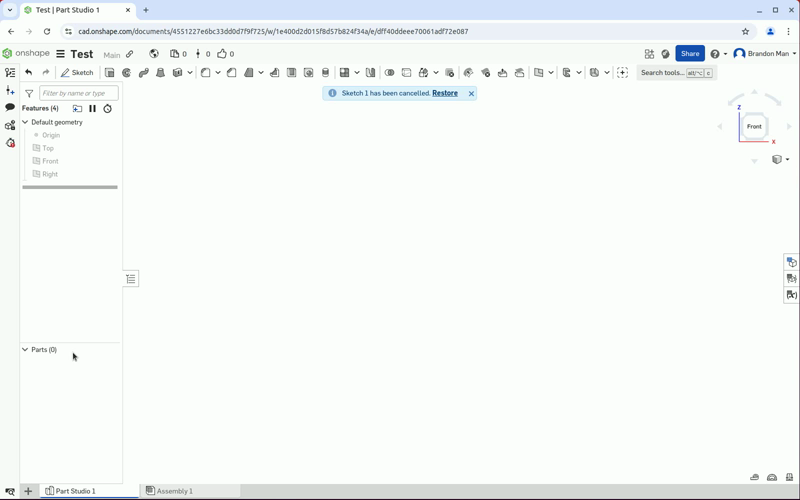
key(shift+s)
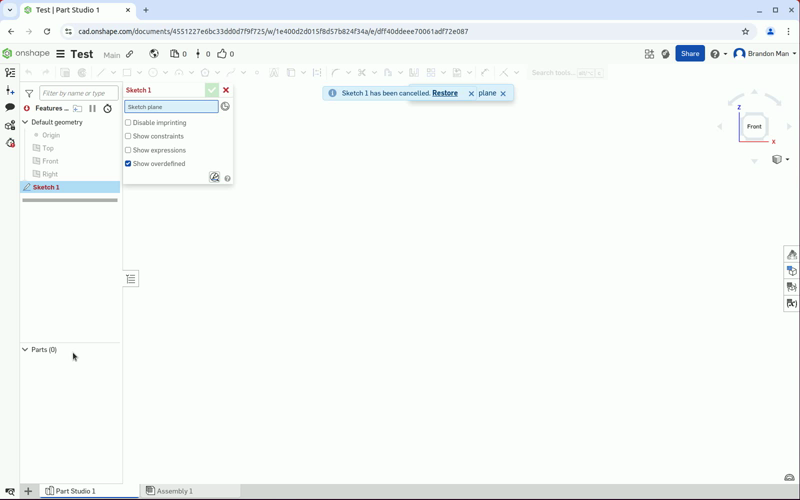
mouse_move(73, 163)
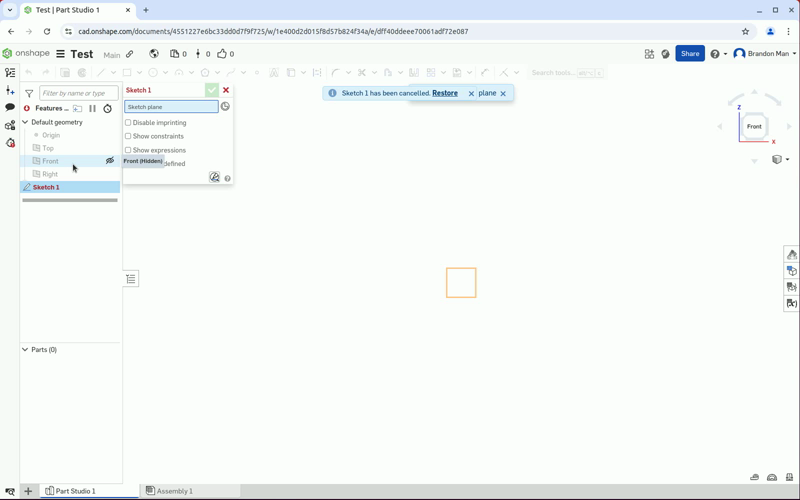
click(73, 163)
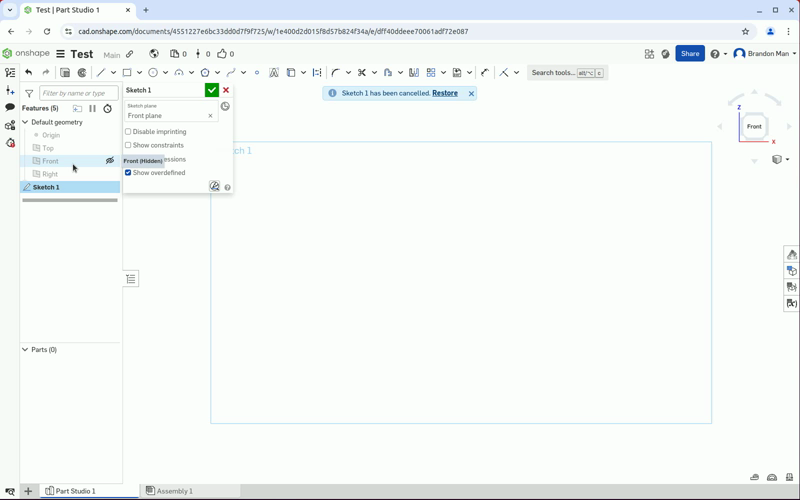
mouse_move(73, 352)
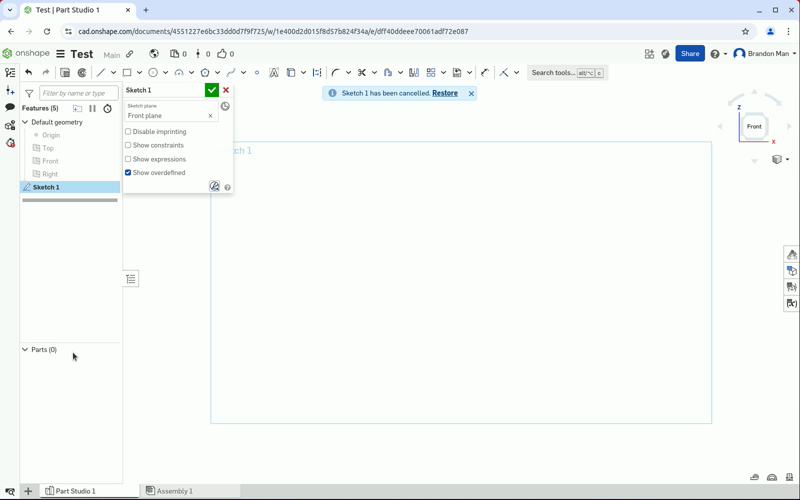
key(y)
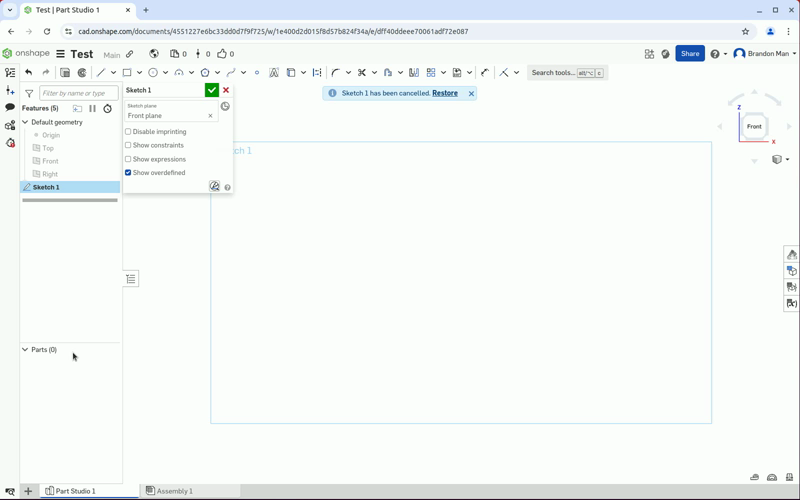
key(l)
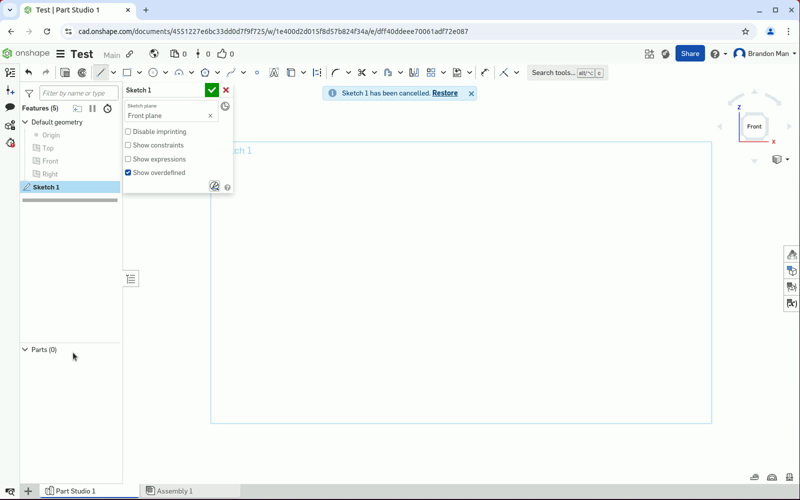
key_down(shift)
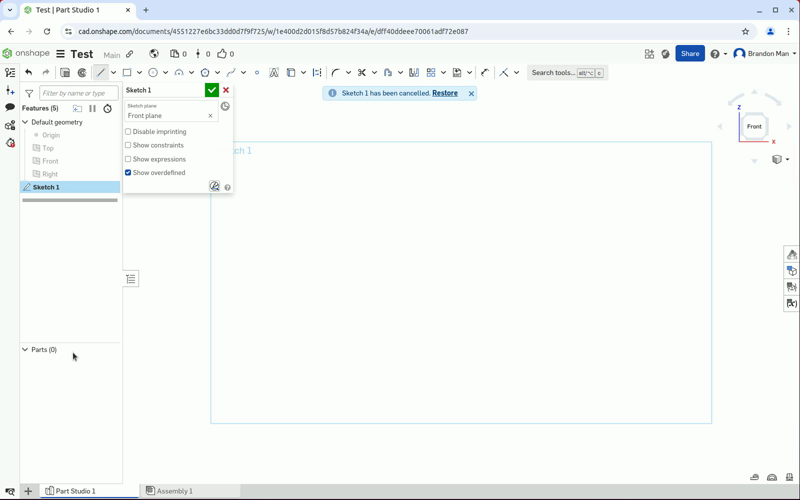
mouse_move(460, 282)
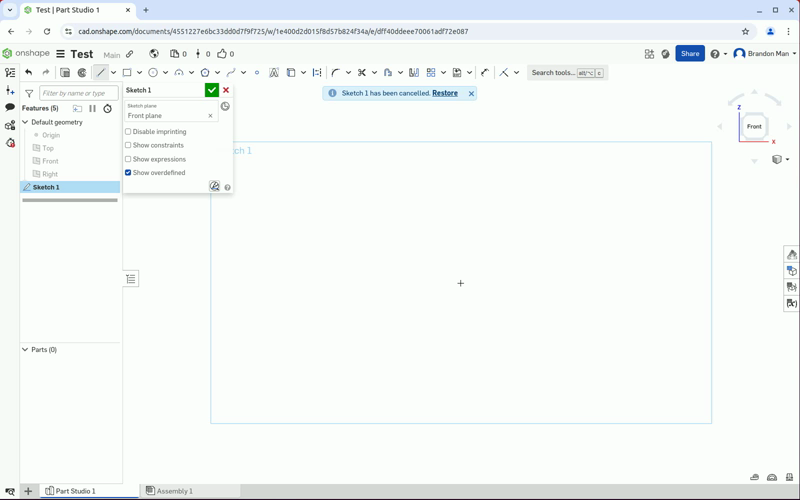
click(460, 282)
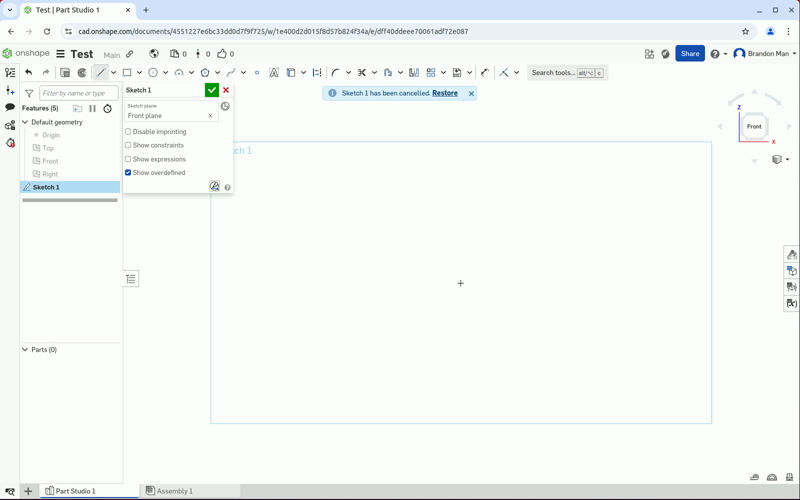
key_up(shift)
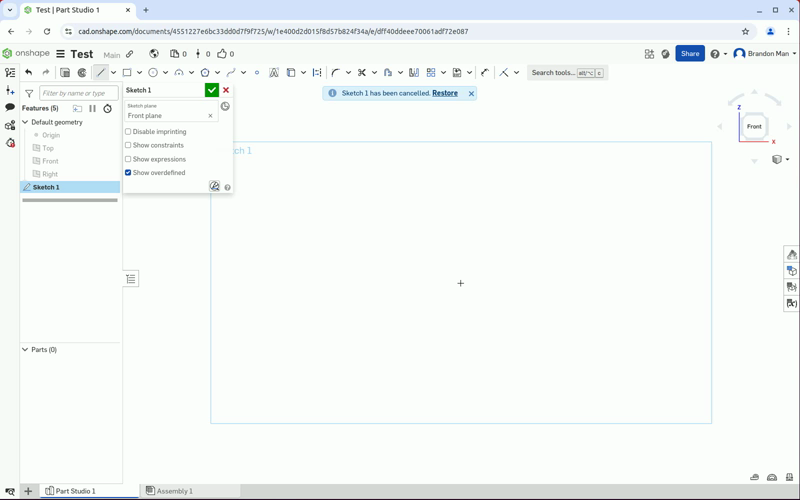
key_down(shift)
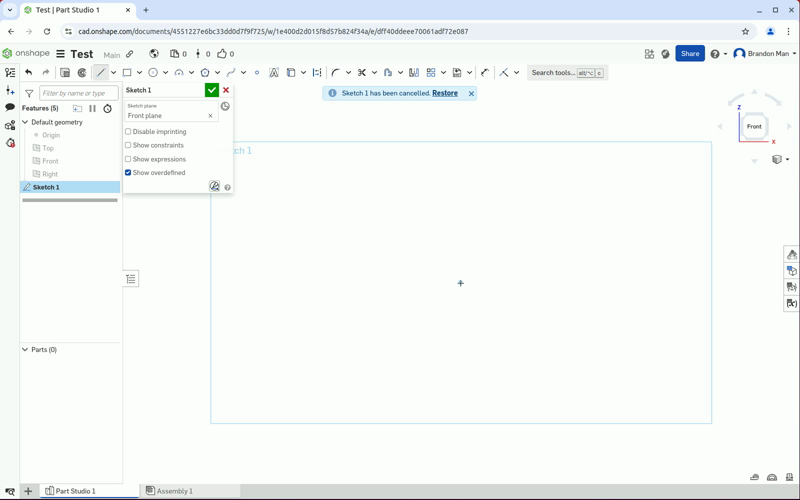
mouse_move(536, 282)
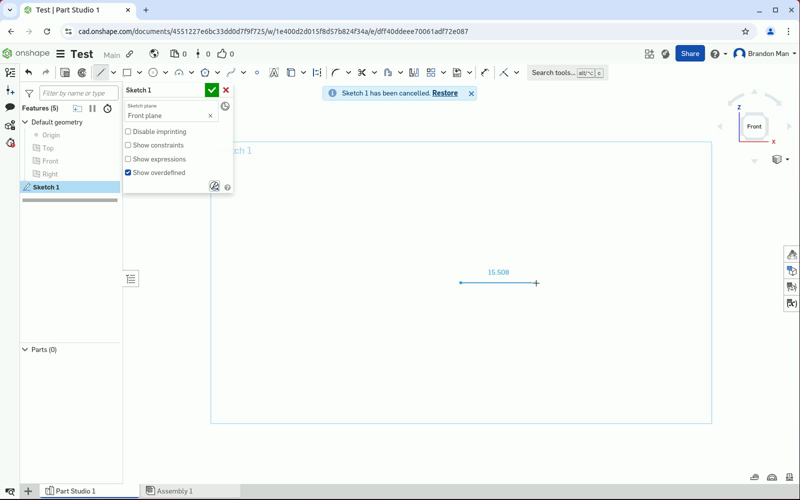
click(536, 282)
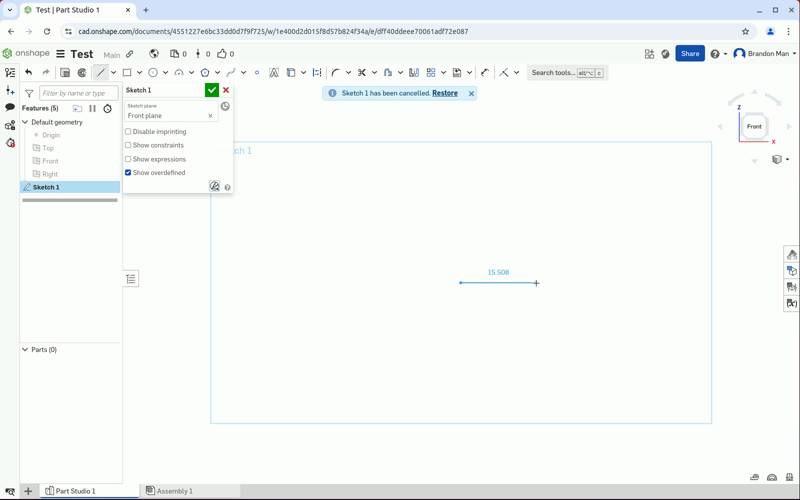
key_up(shift)
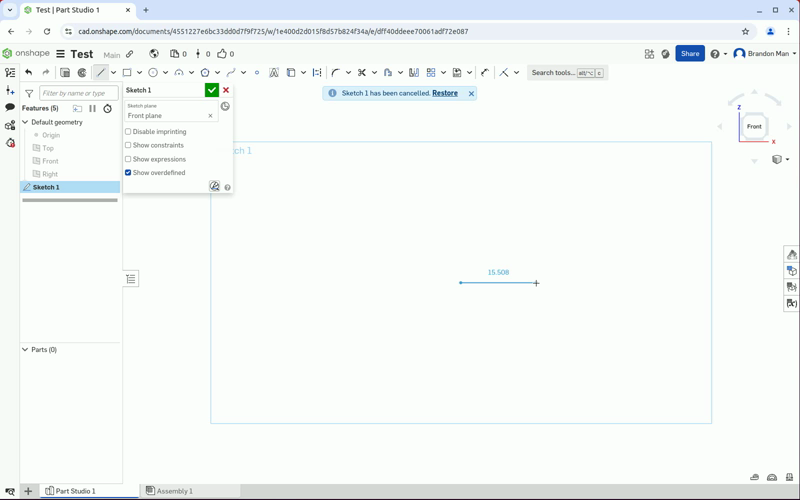
key_down(shift)
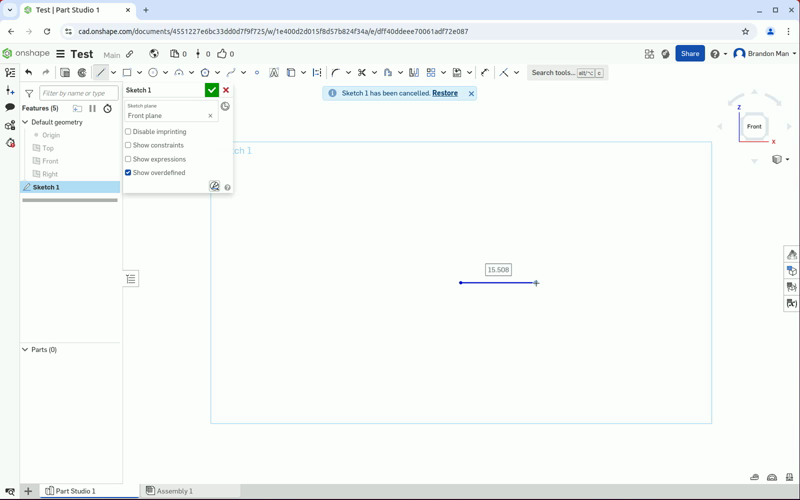
mouse_move(566, 282)
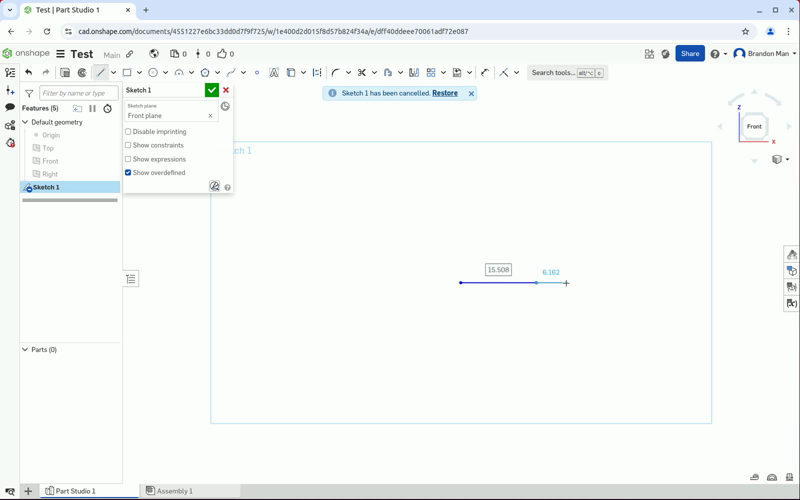
mouse_move(536, 264)
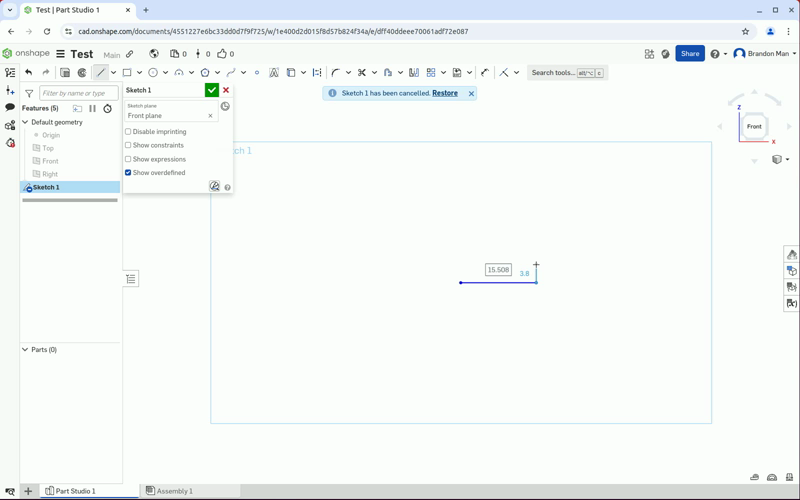
click(536, 264)
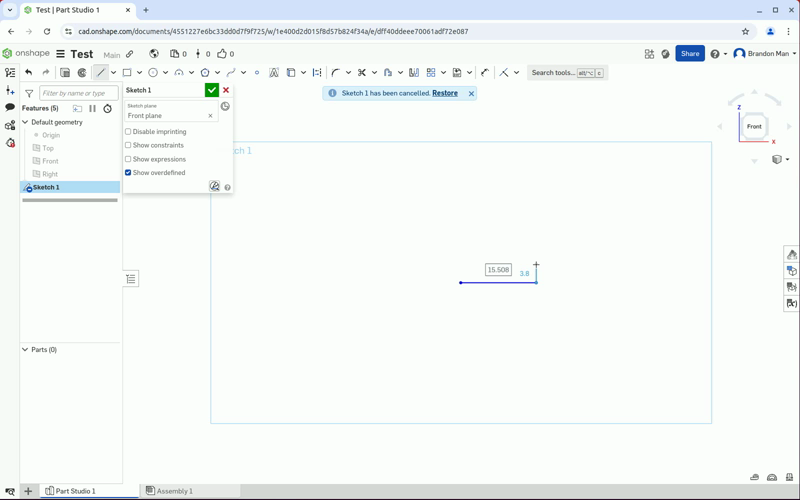
key_up(shift)
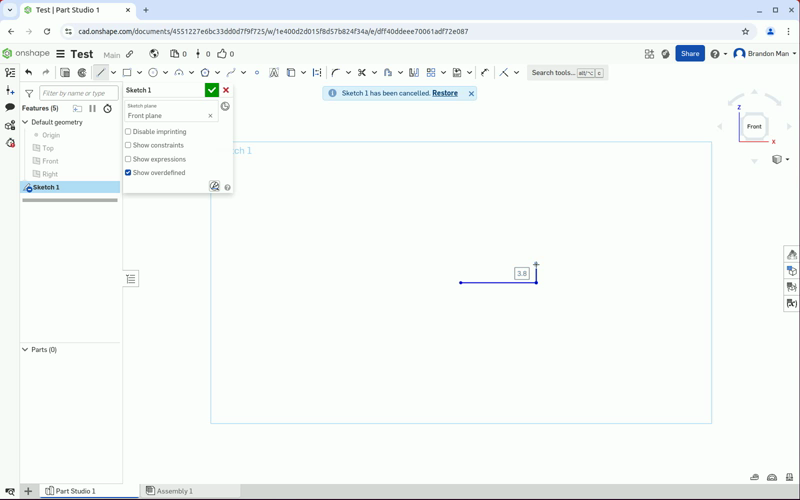
key_down(shift)
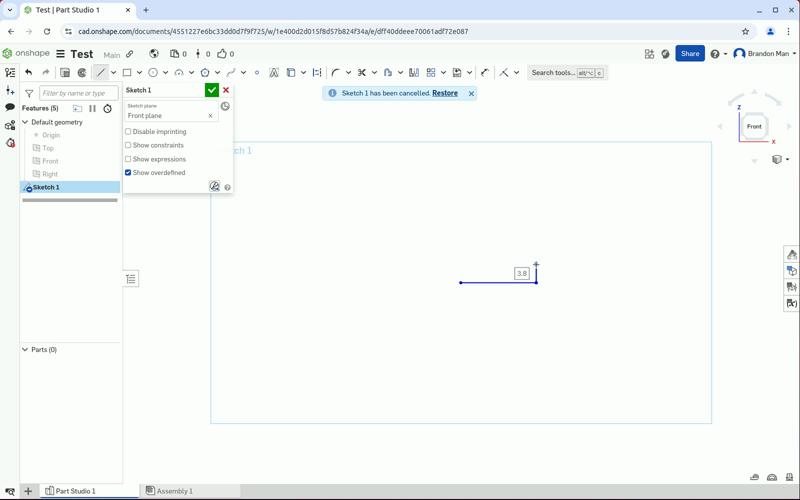
mouse_move(566, 264)
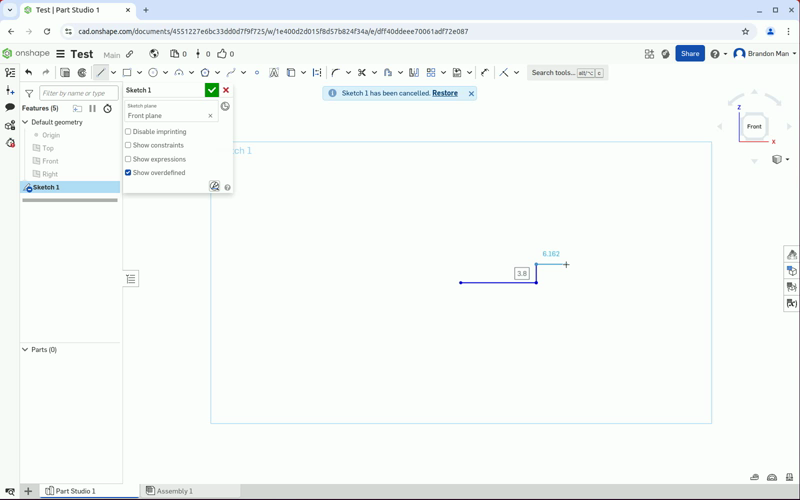
mouse_move(510, 264)
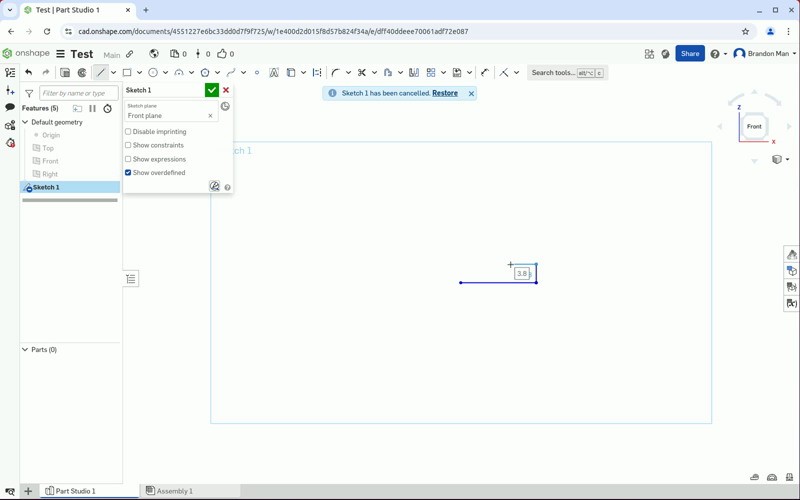
click(510, 264)
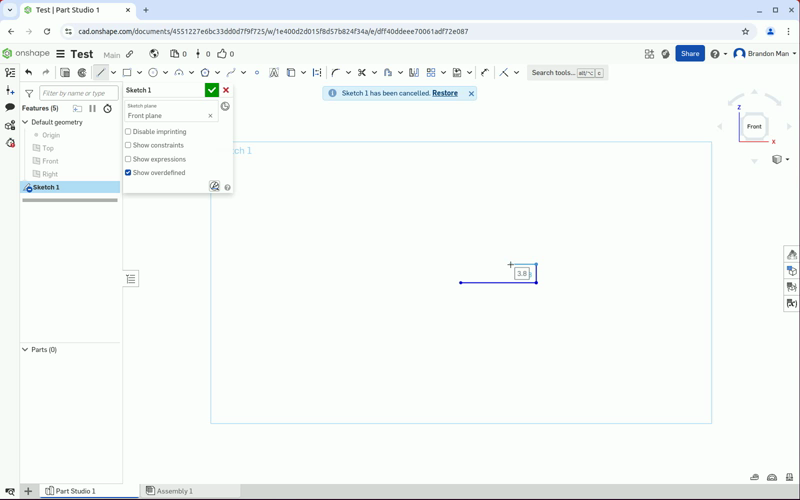
key_up(shift)
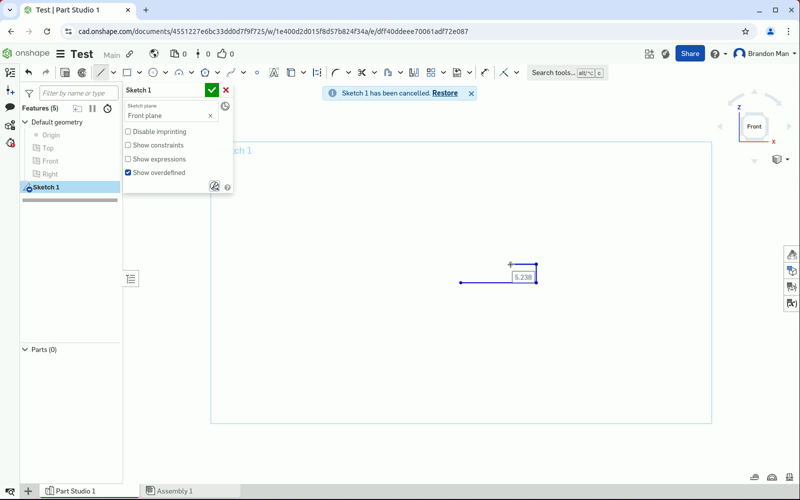
key_down(shift)
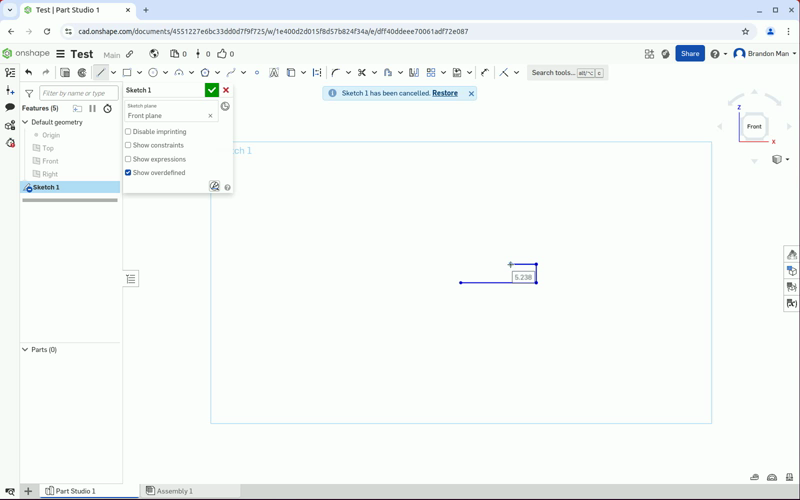
mouse_move(540, 264)
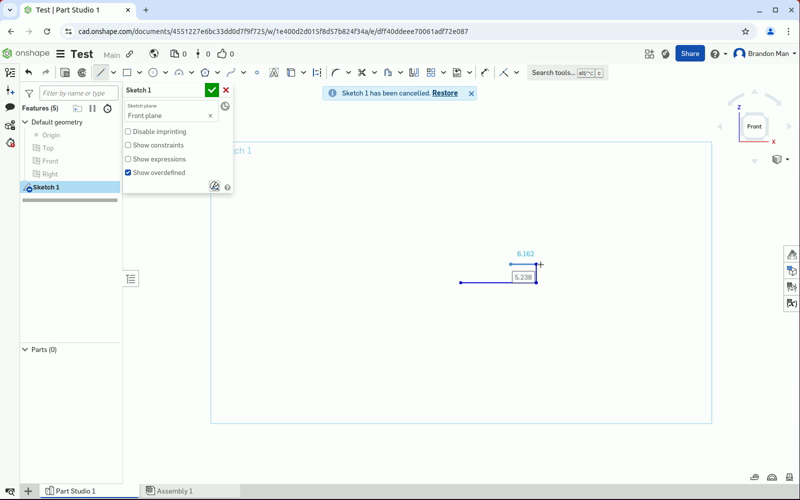
mouse_move(460, 264)
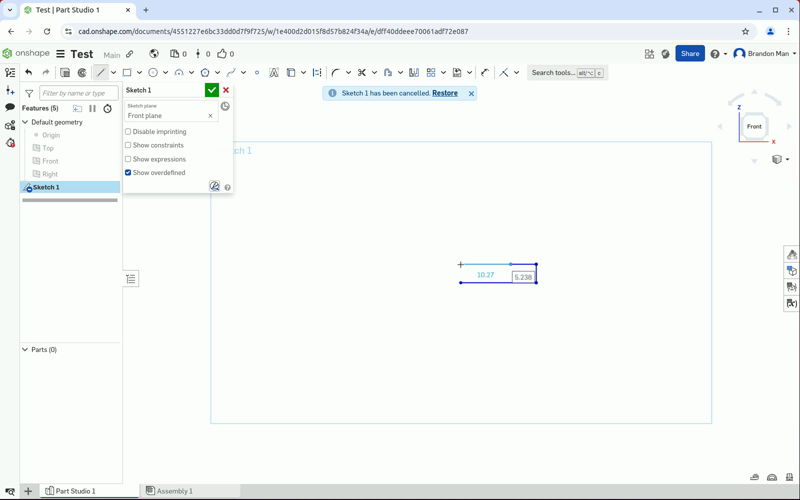
click(460, 264)
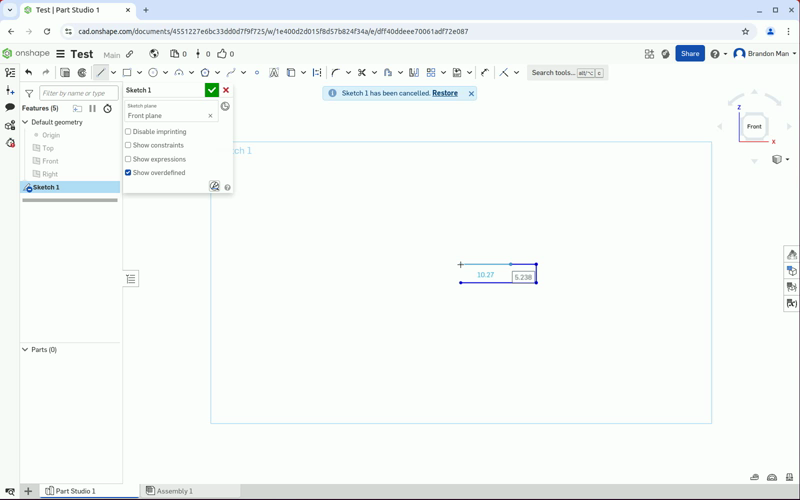
key_up(shift)
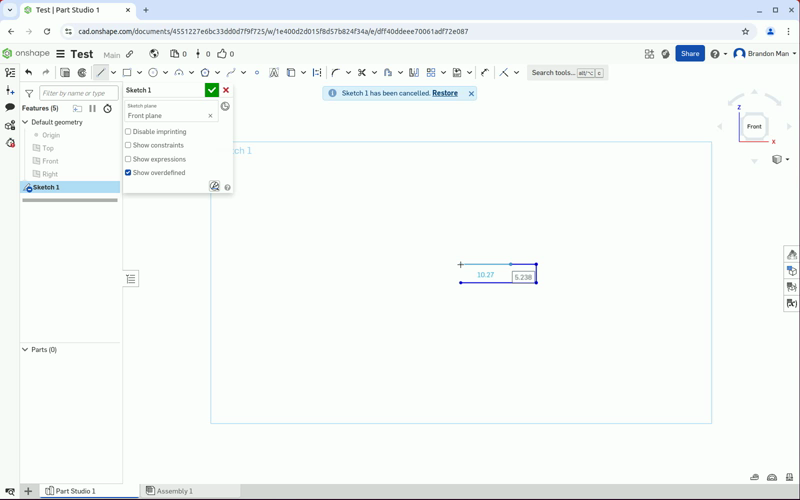
mouse_move(490, 264)
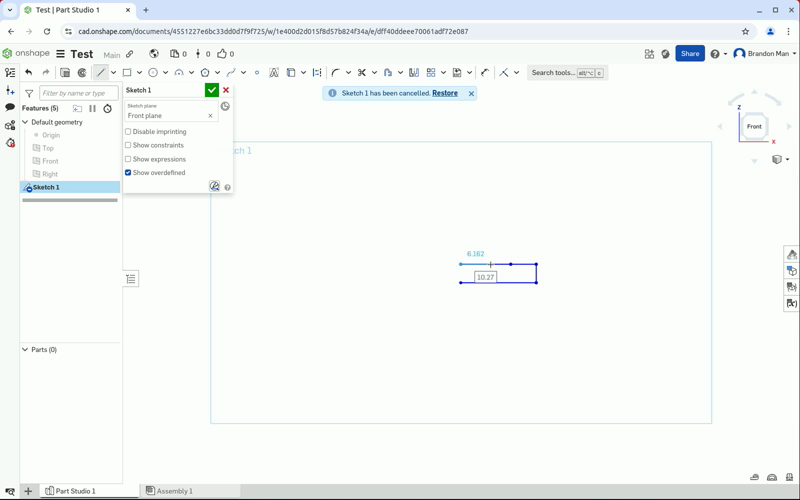
key_down(shift)
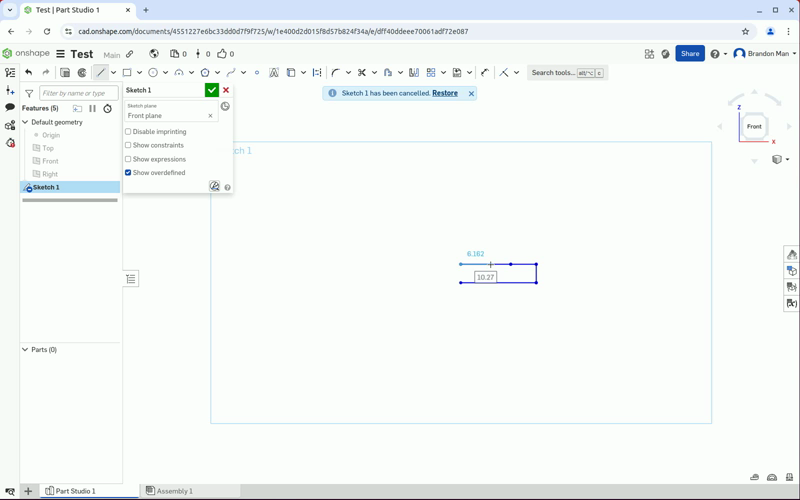
mouse_move(460, 282)
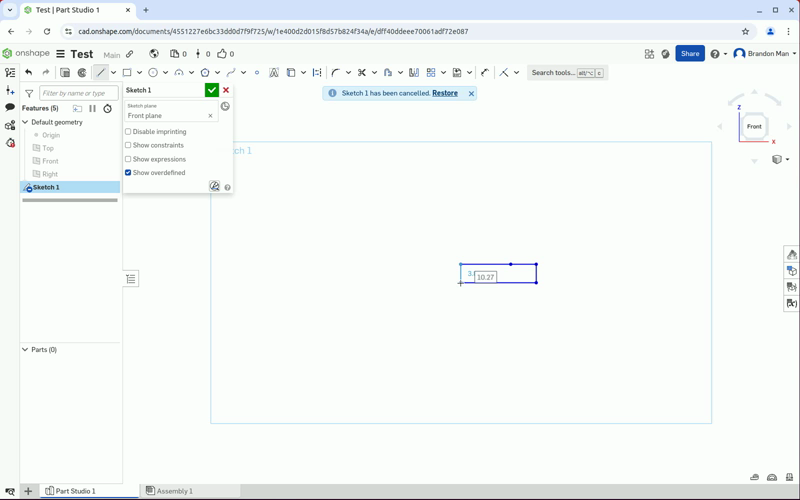
key_up(shift)
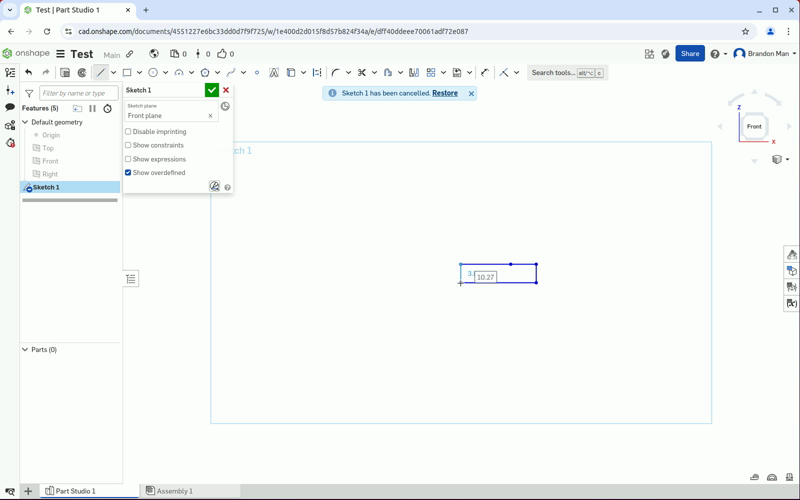
click(460, 282)
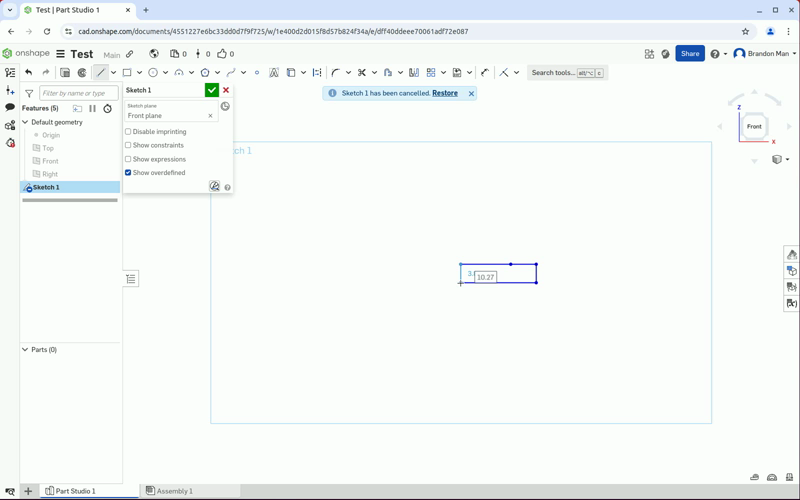
key(esc)
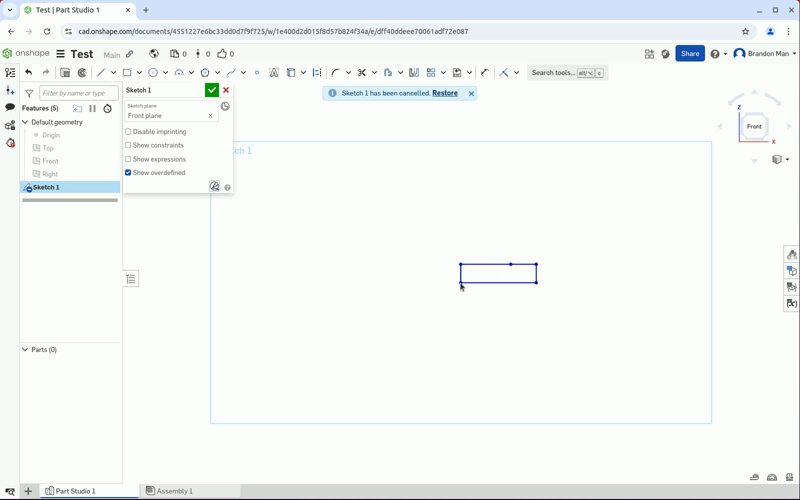
mouse_move(492, 278)
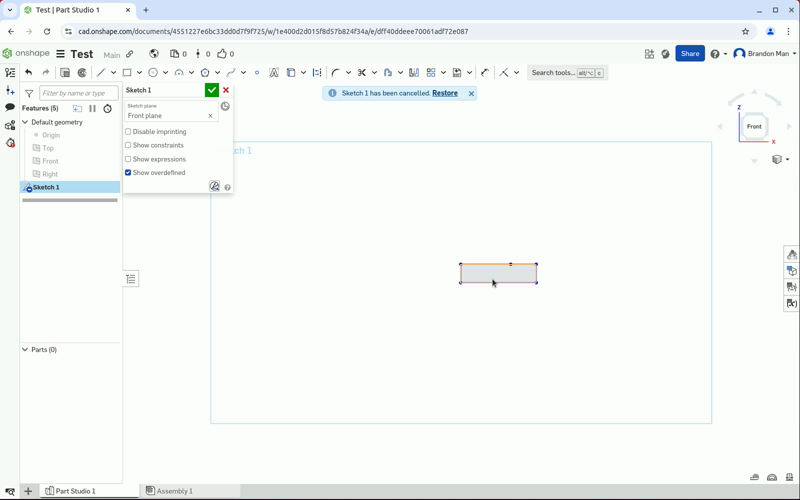
scroll(6)
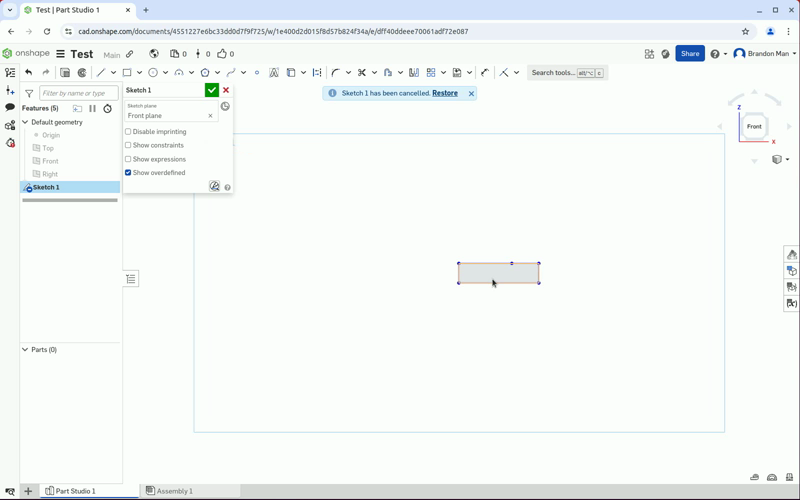
scroll(6)
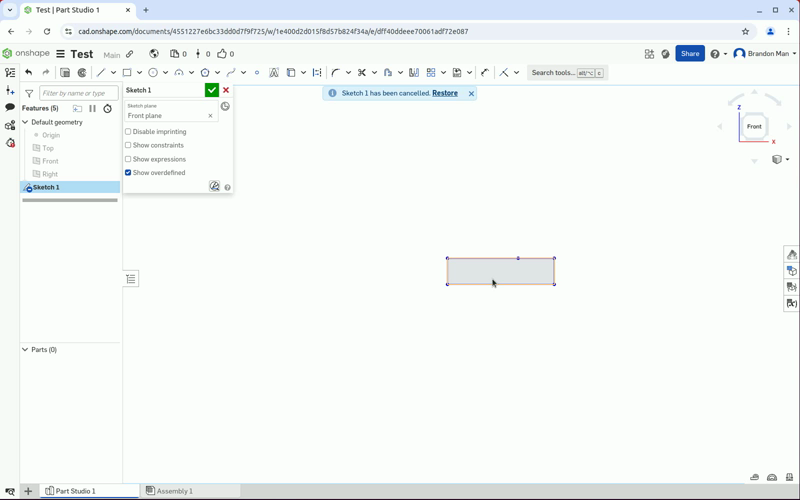
scroll(6)
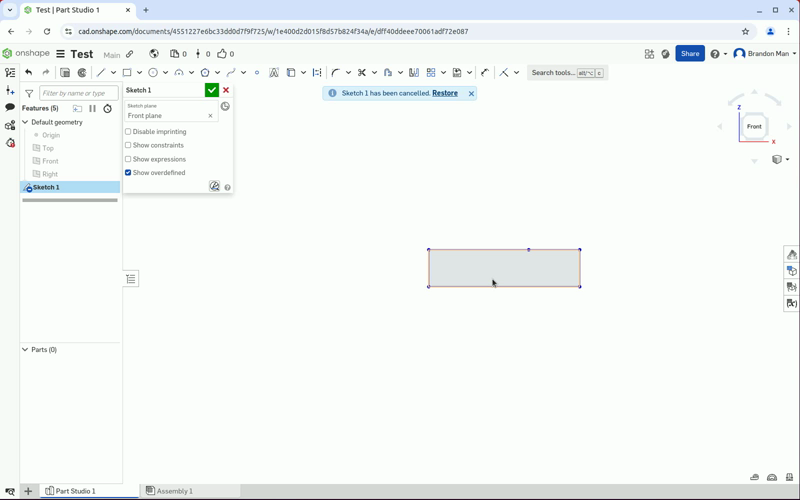
scroll(6)
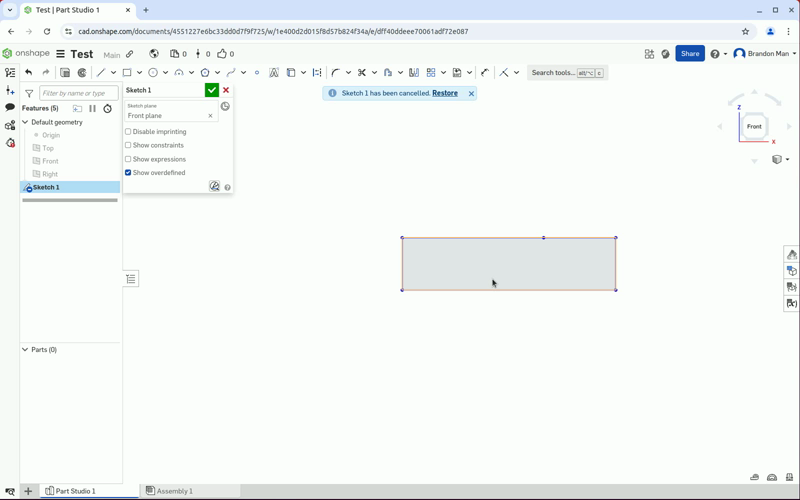
scroll(6)
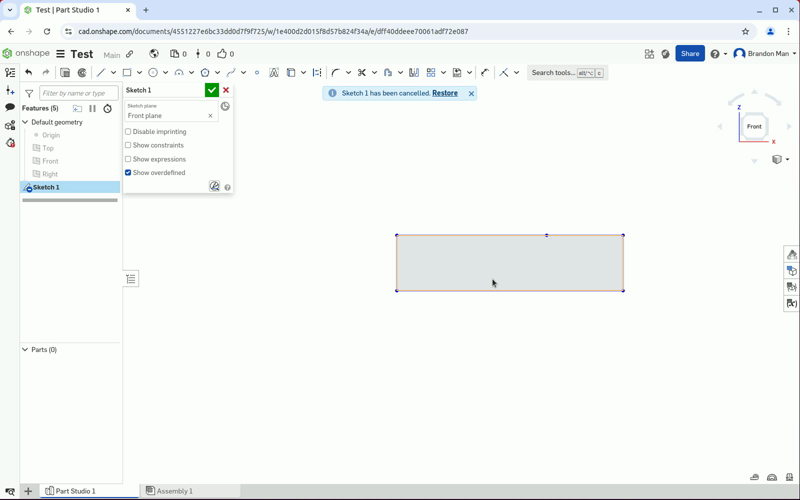
scroll(6)
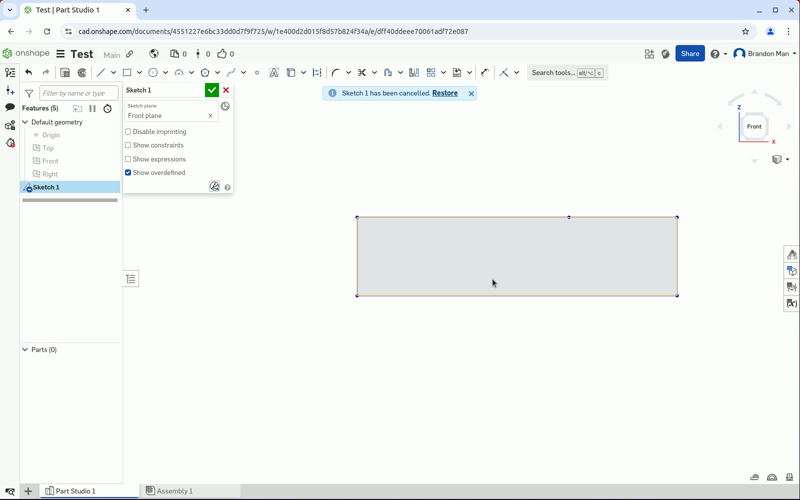
scroll(6)
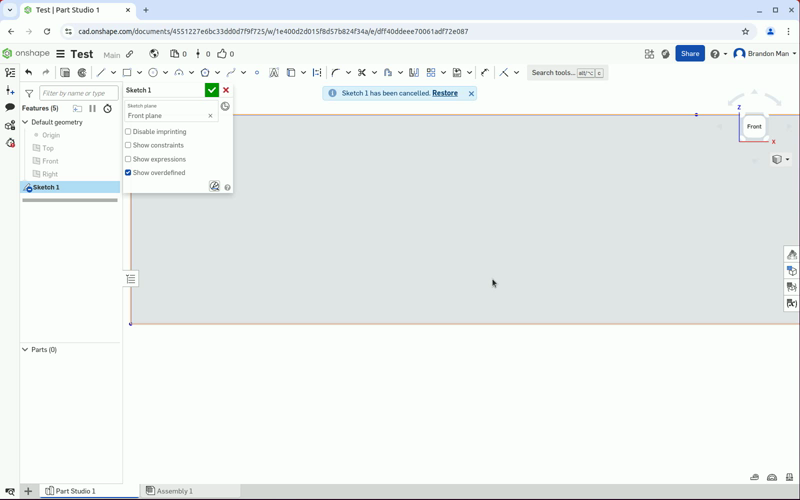
click(492, 278)
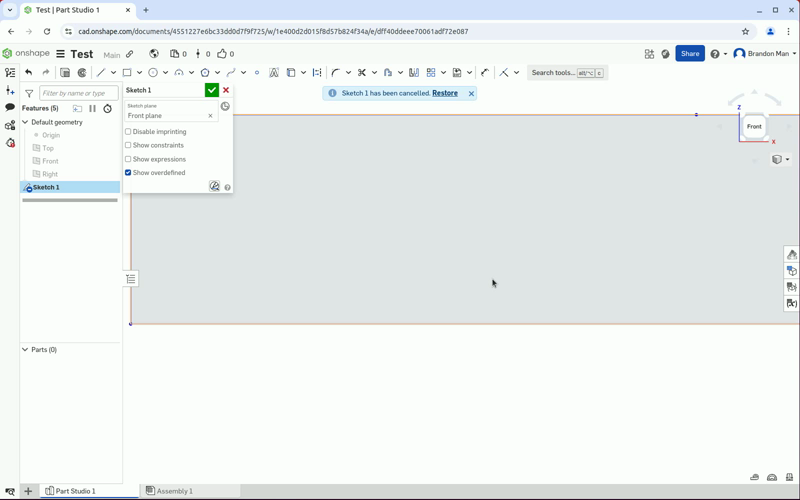
scroll(-6)
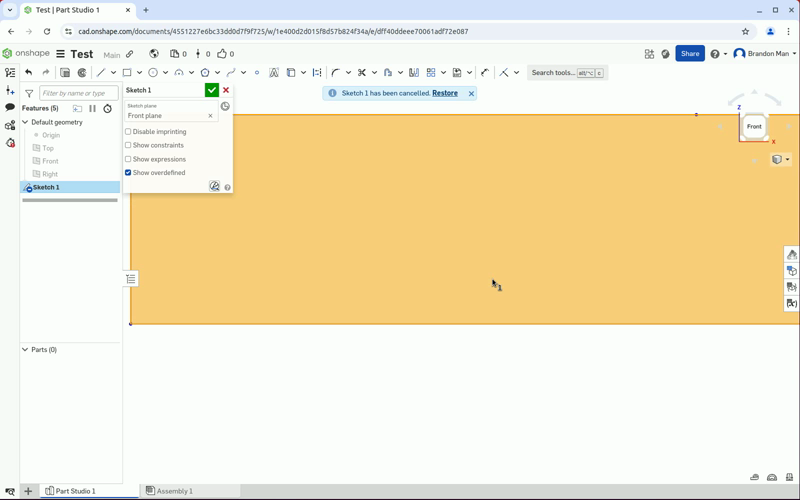
scroll(-6)
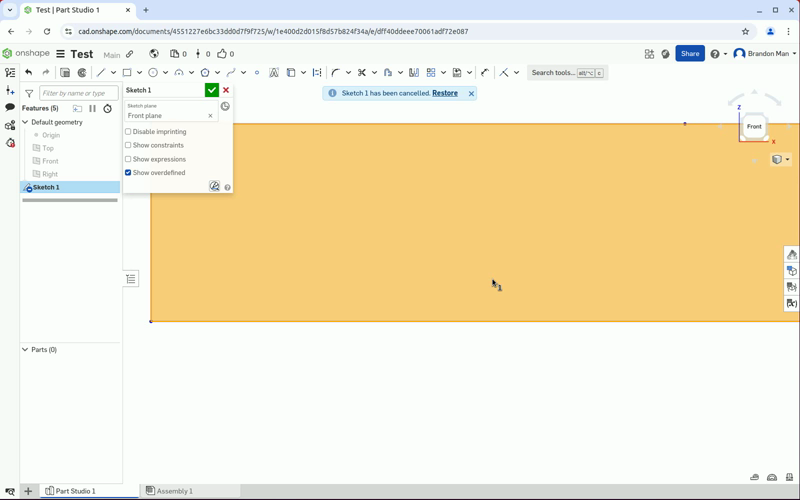
scroll(-6)
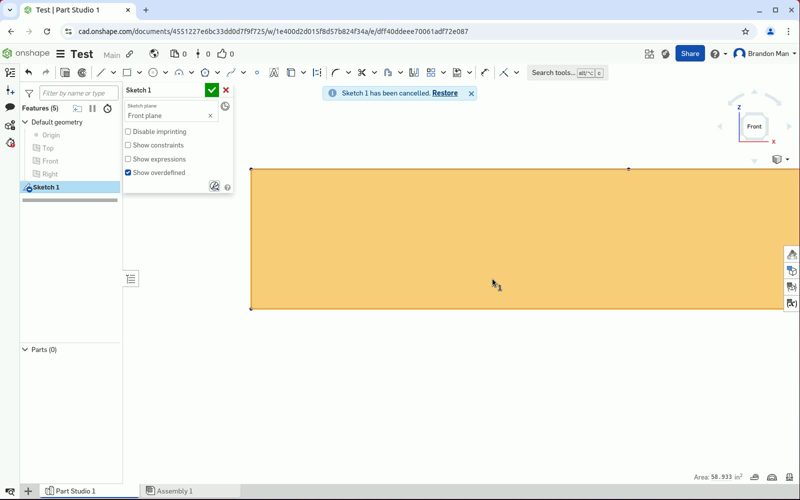
scroll(-6)
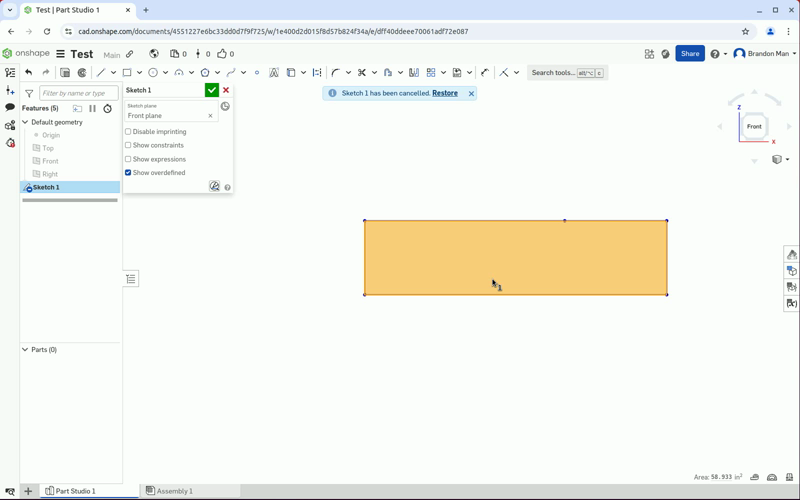
scroll(-6)
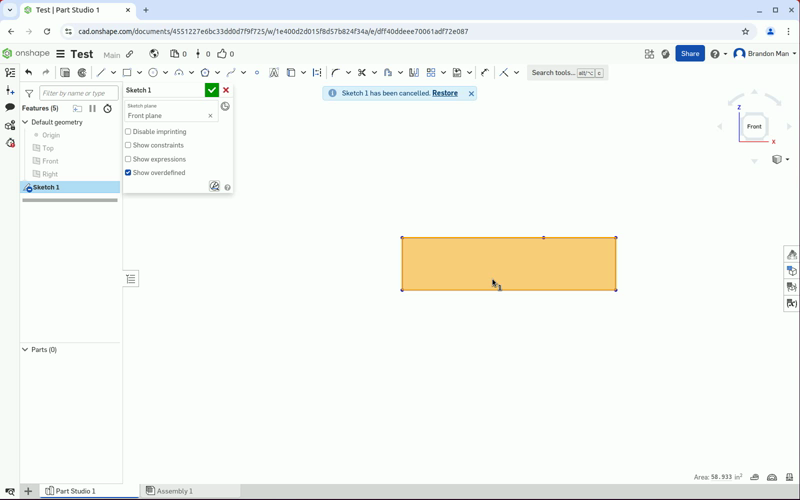
scroll(-6)
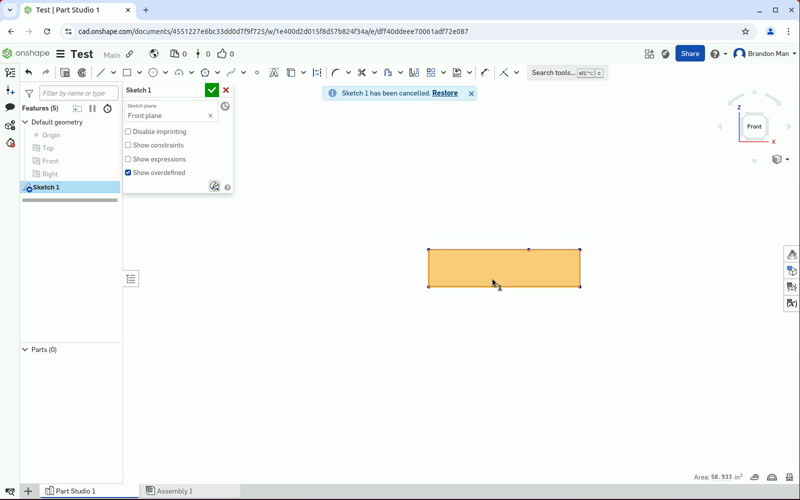
scroll(-6)
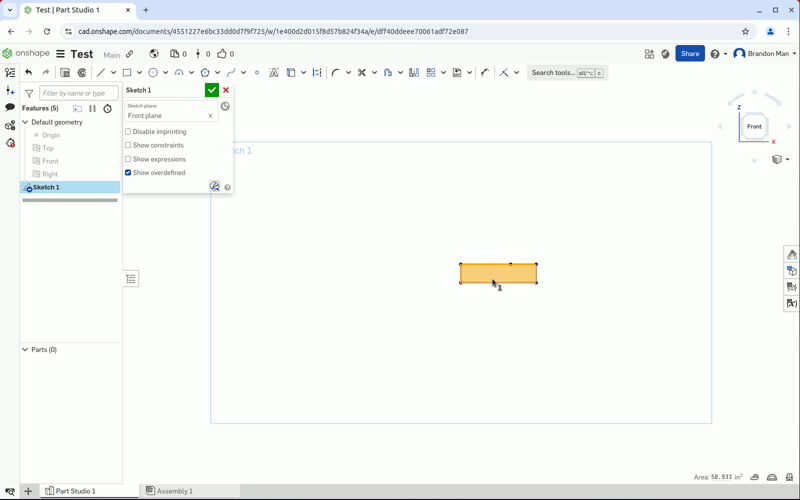
mouse_move(73, 352)
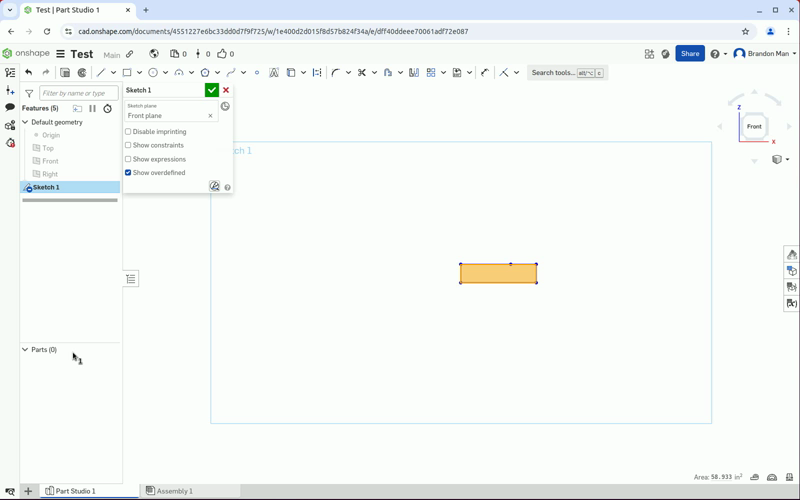
key(shift+y)
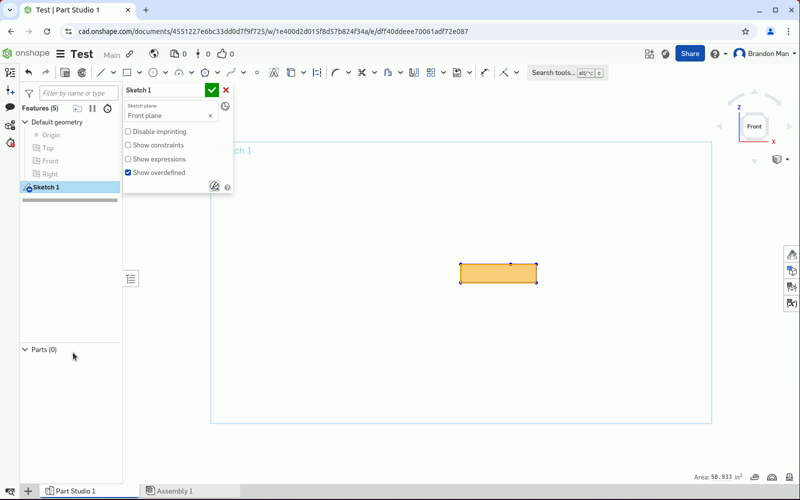
key(shift+e)
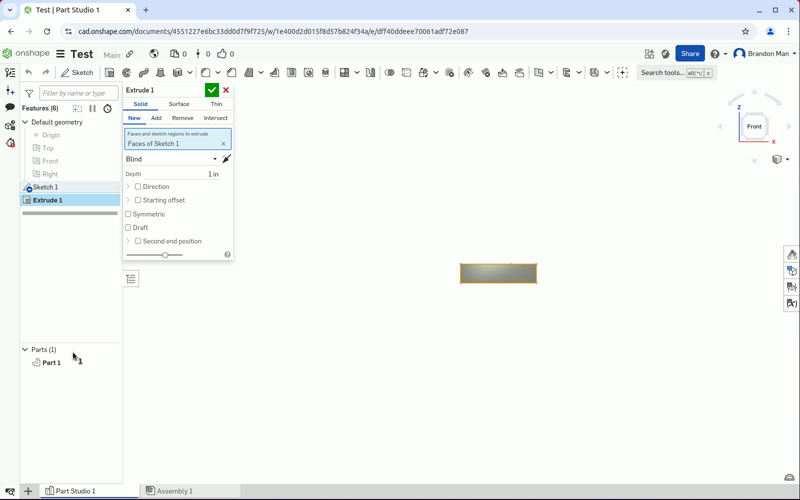
mouse_move(143, 106)
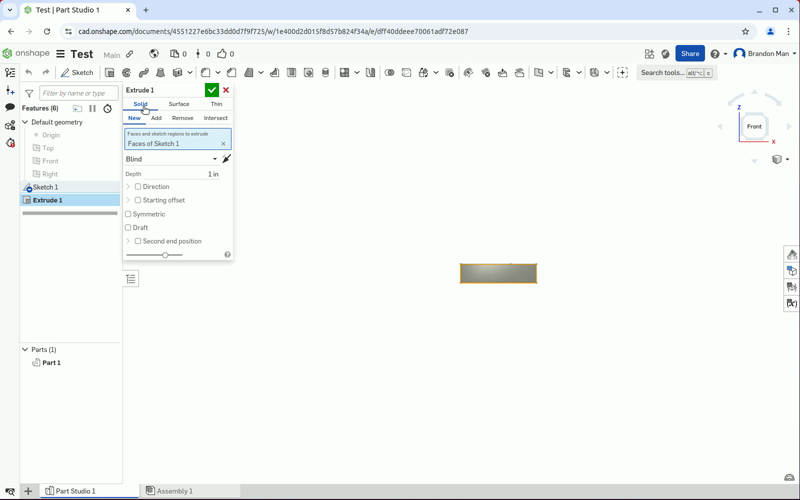
click(143, 106)
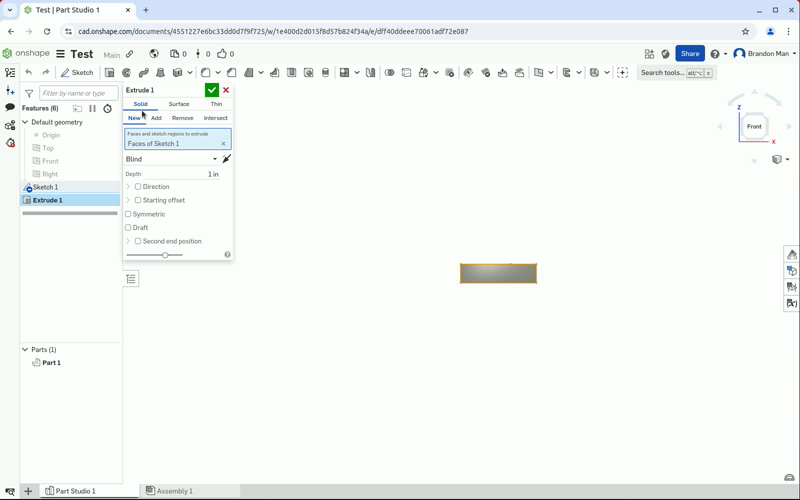
mouse_move(137, 120)
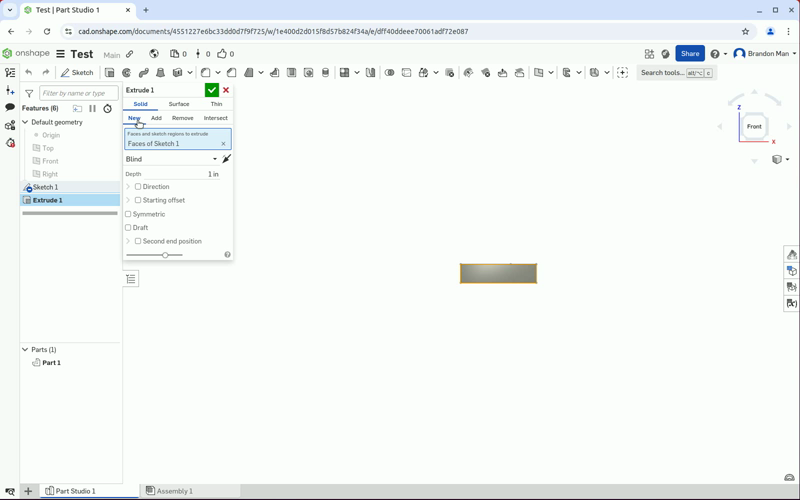
click(137, 120)
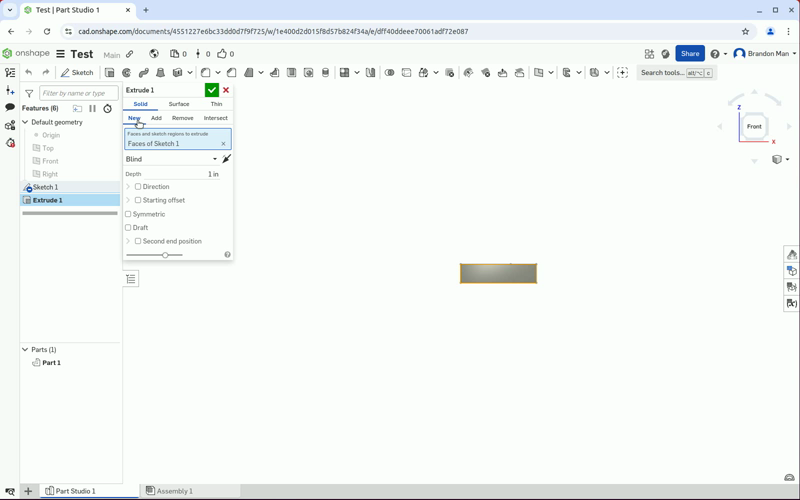
key(tab, 4)
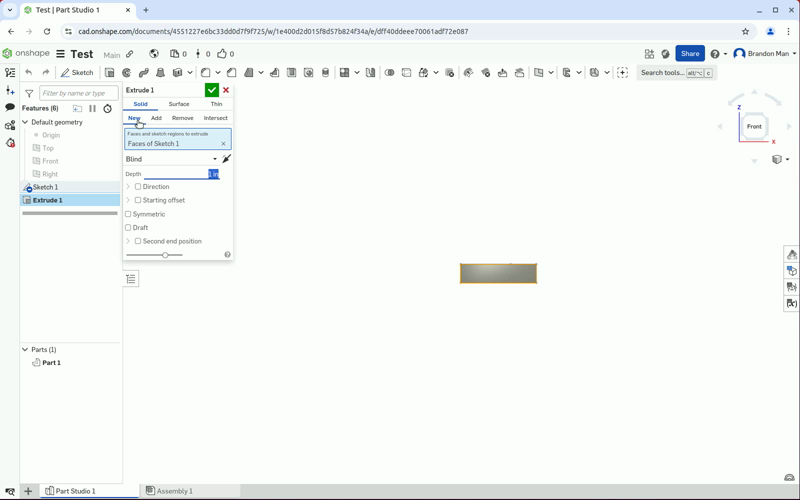
text(23.108)
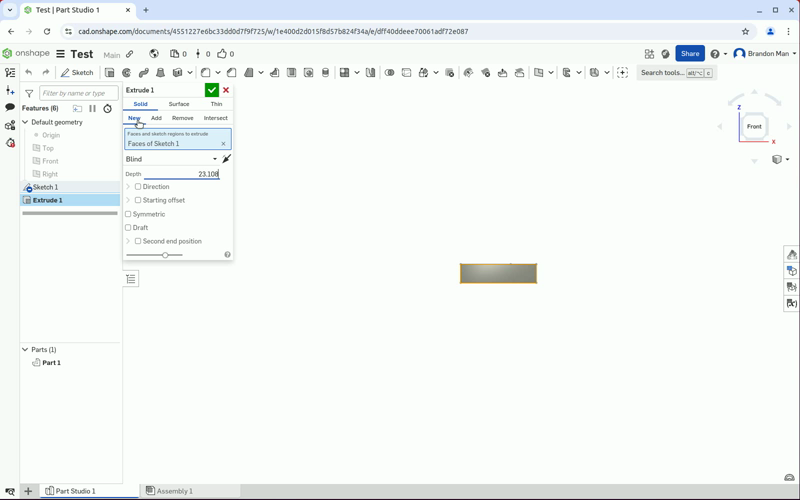
key(enter)
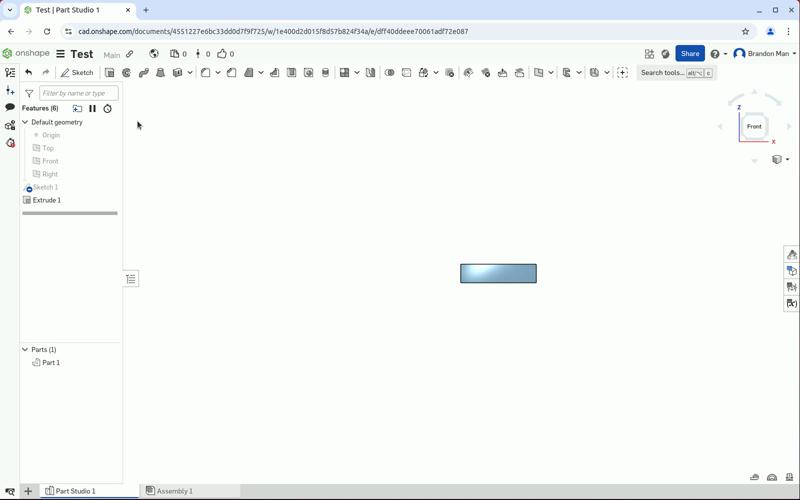
key(shift+h)
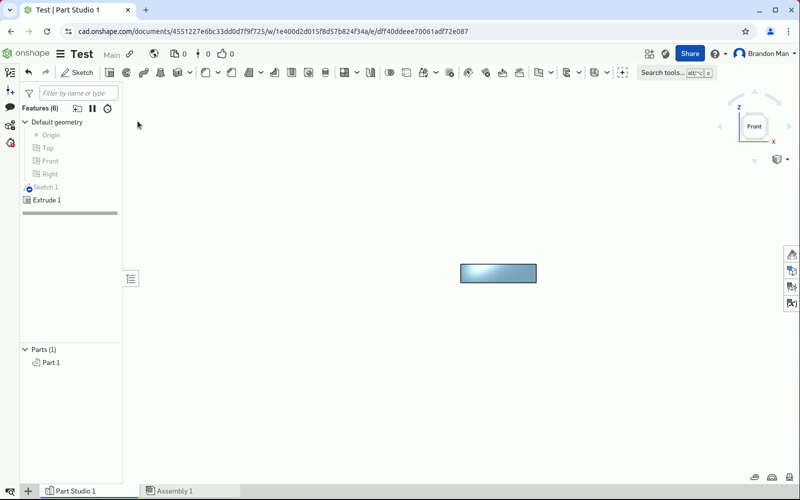
key(shift+h)
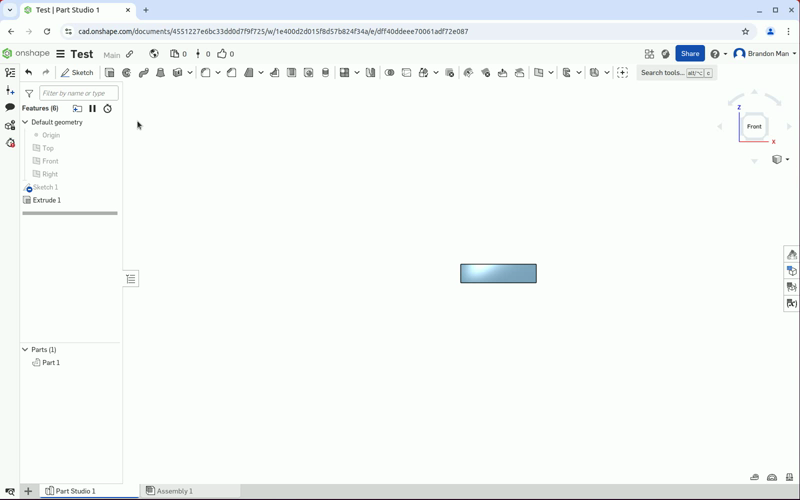
mouse_move(73, 189)
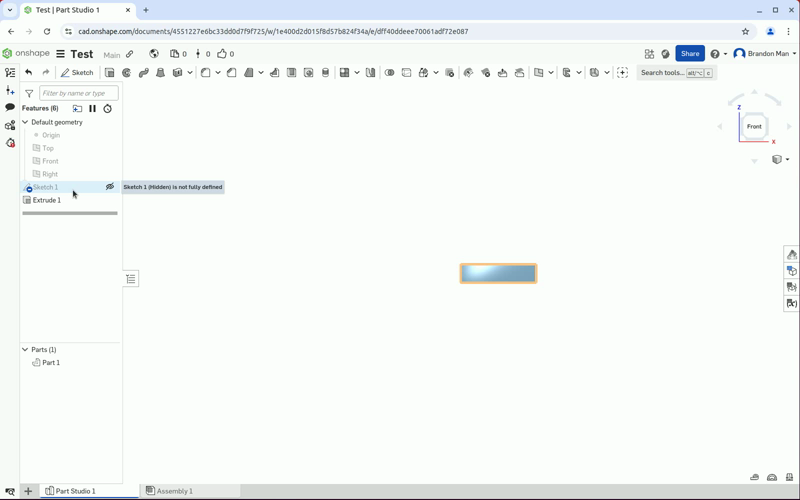
click(73, 189)
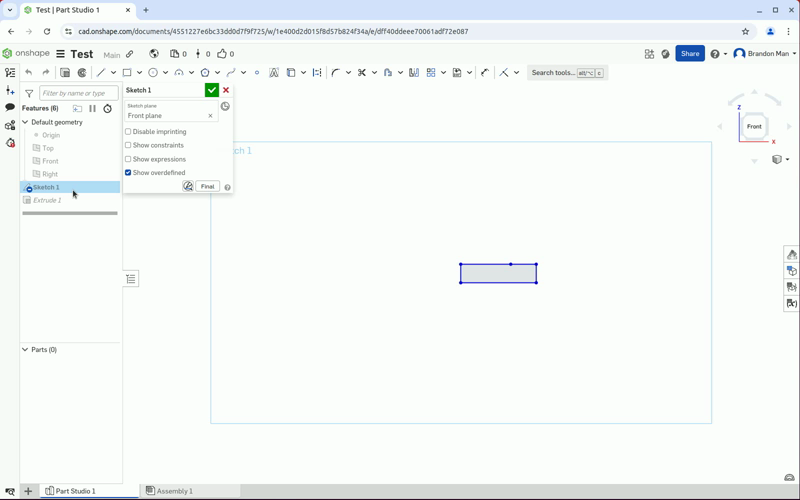
mouse_move(229, 92)
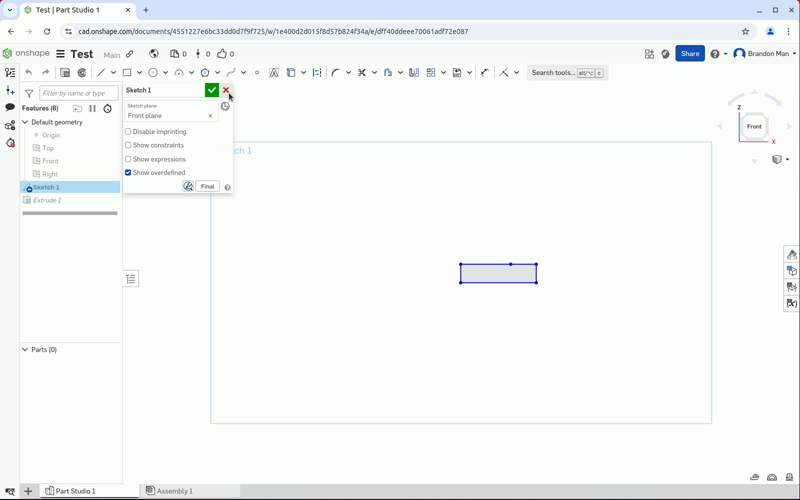
click(229, 92)
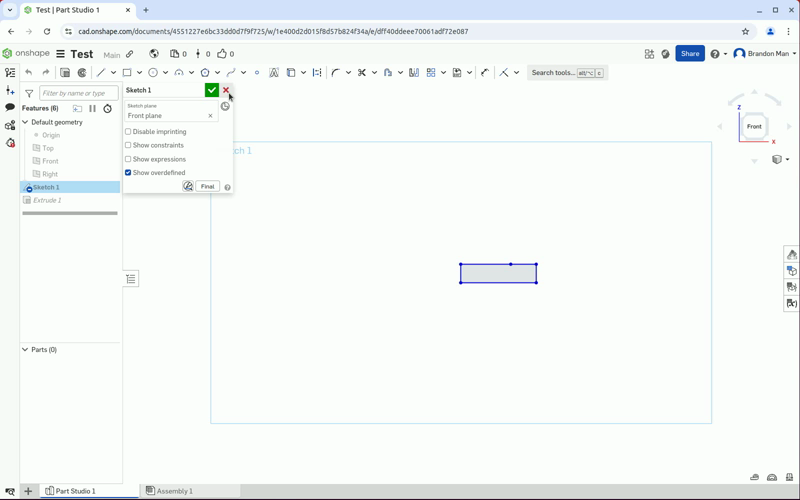
key(shift+s)
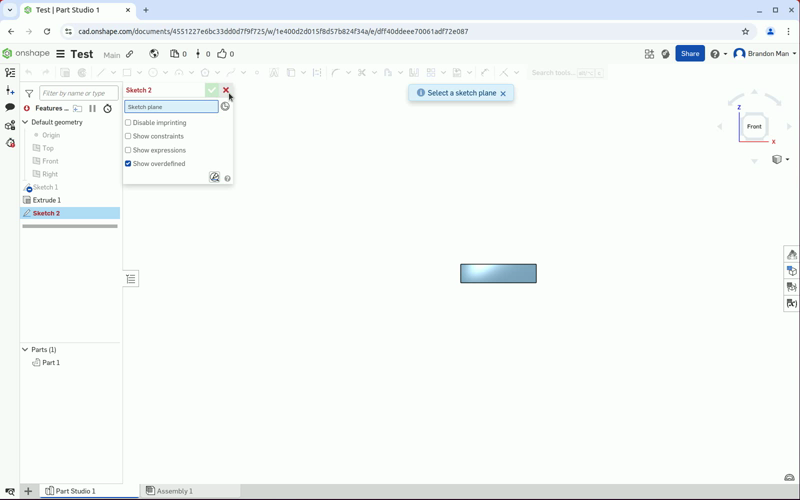
mouse_move(73, 163)
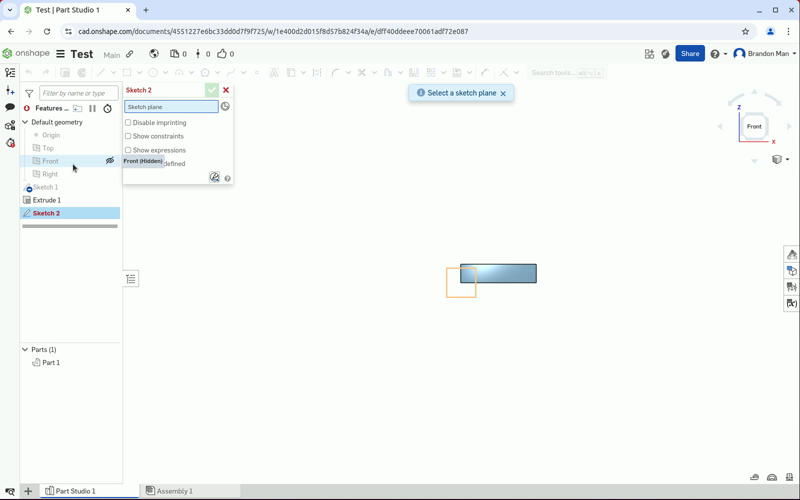
click(73, 163)
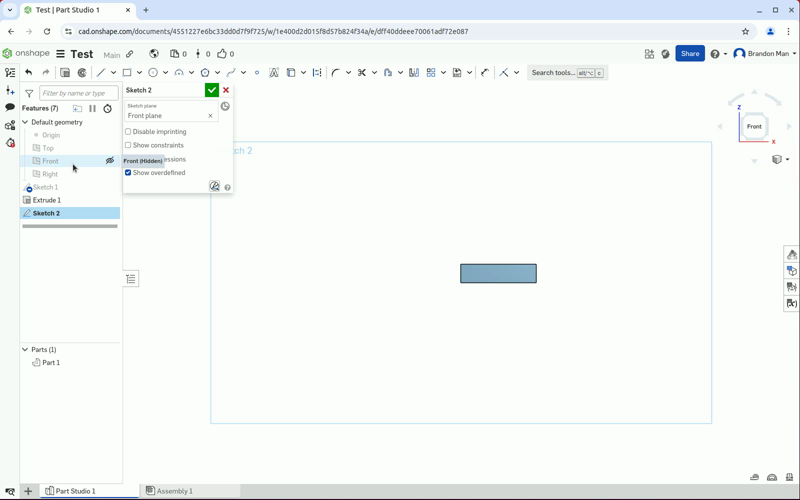
mouse_move(73, 352)
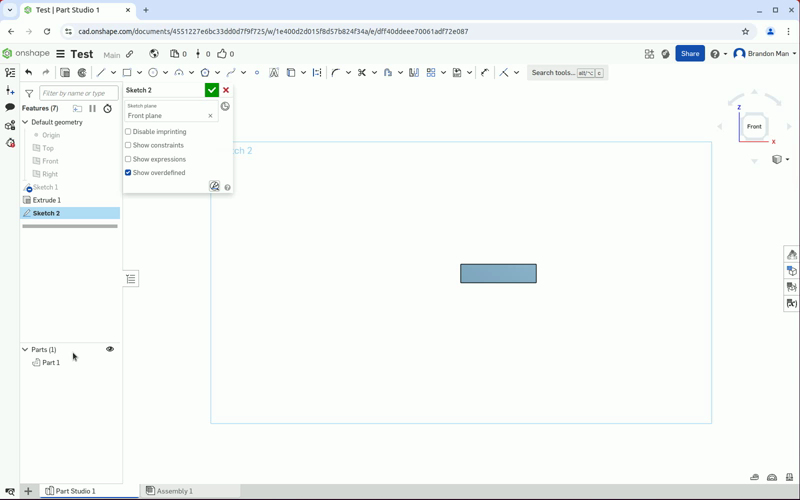
key(y)
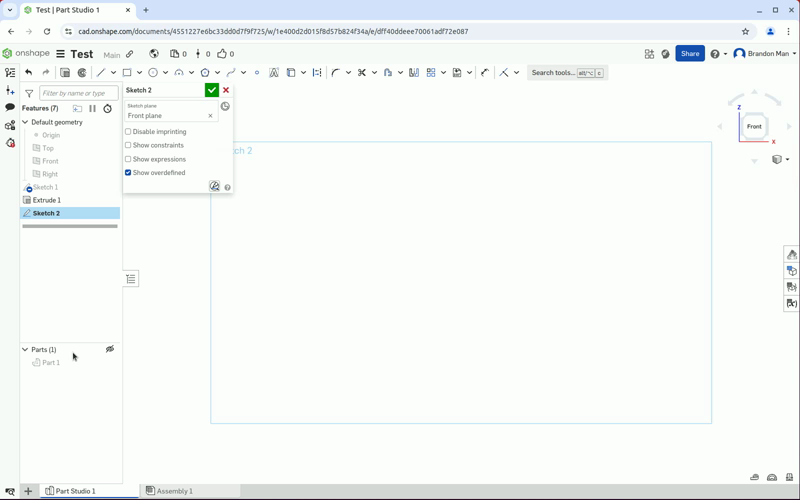
key(l)
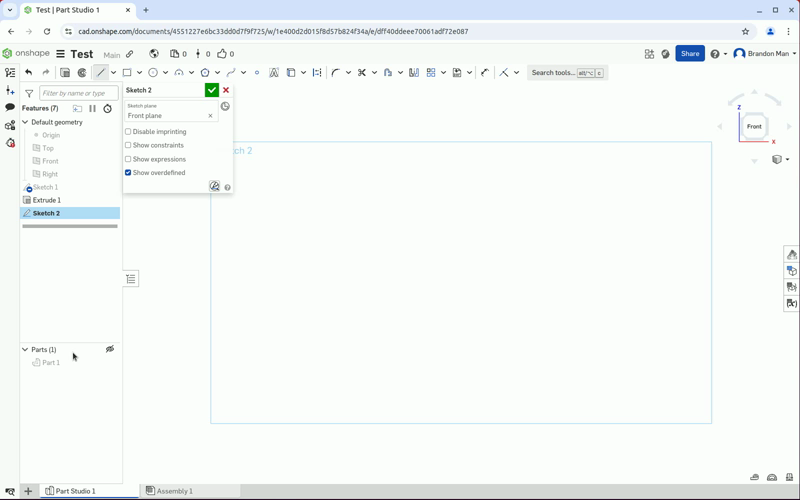
key_down(shift)
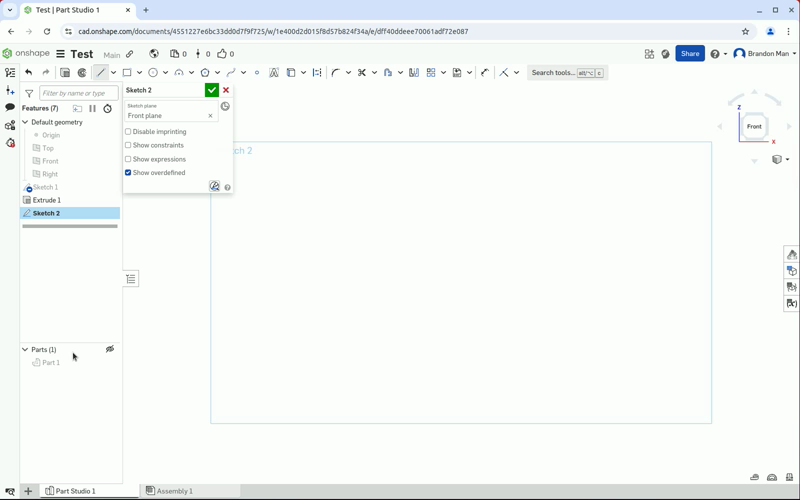
mouse_move(460, 264)
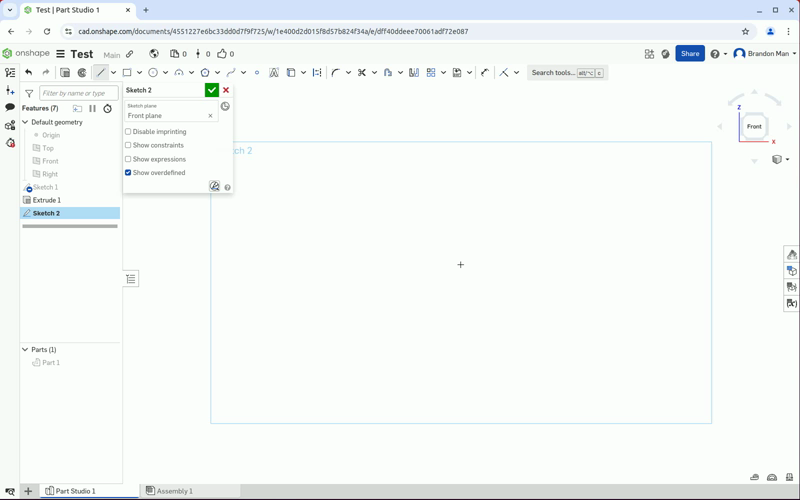
click(460, 264)
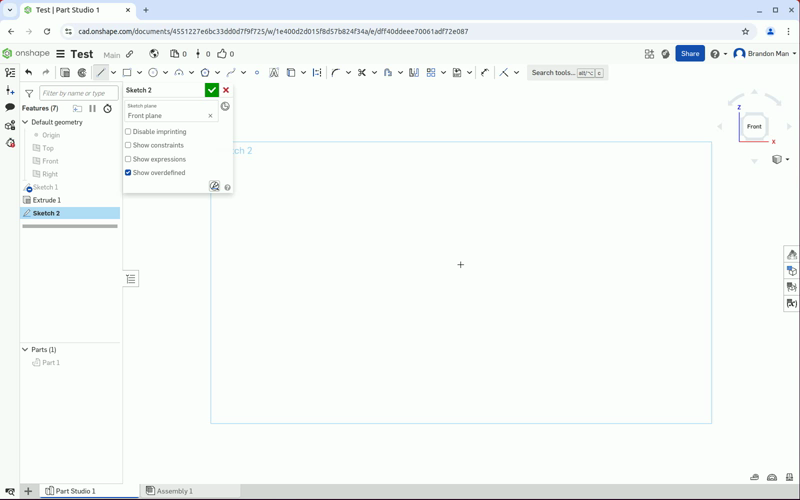
key_up(shift)
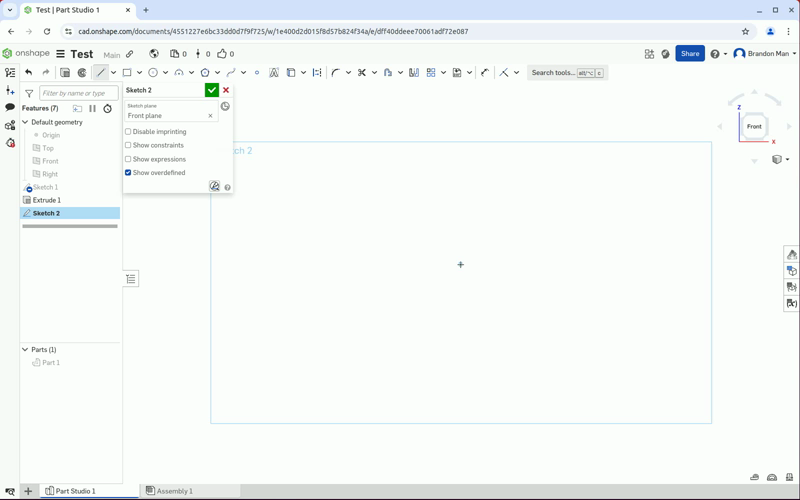
key_down(shift)
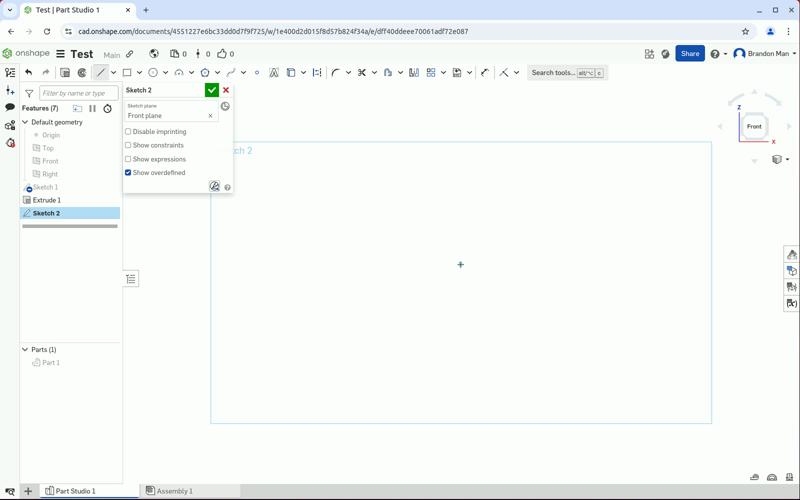
mouse_move(490, 264)
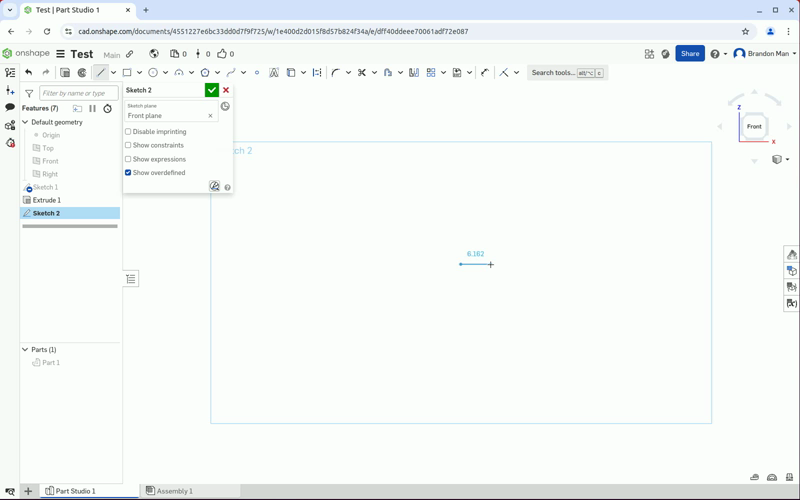
mouse_move(511, 264)
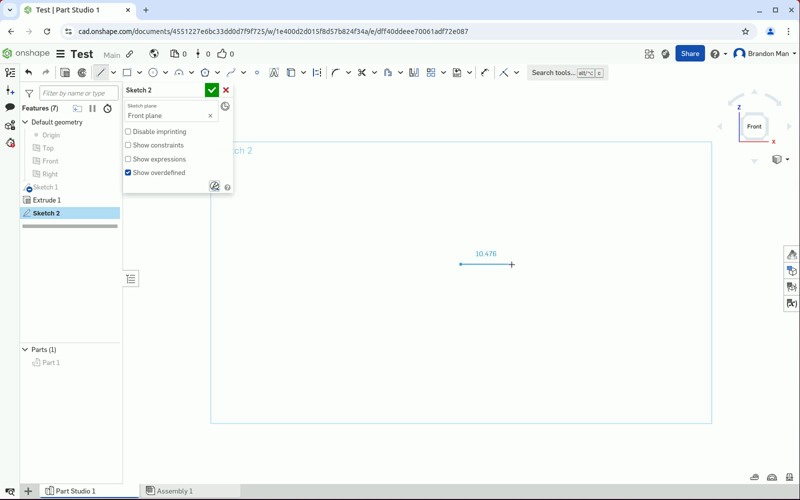
click(511, 264)
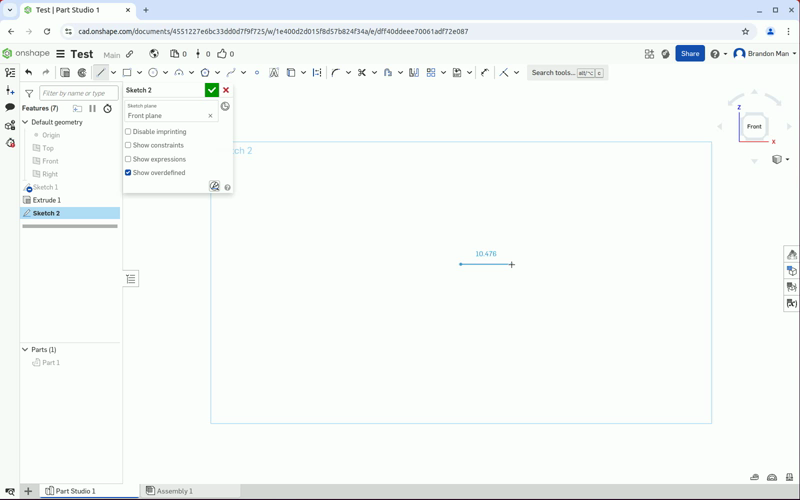
key_up(shift)
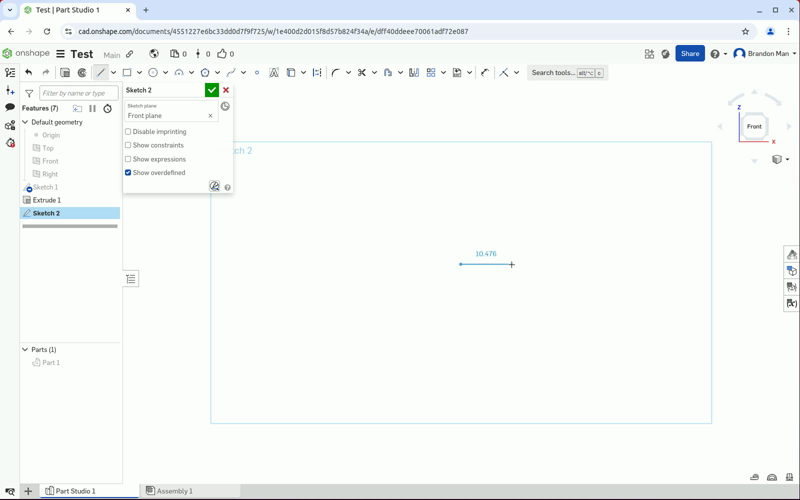
key_down(shift)
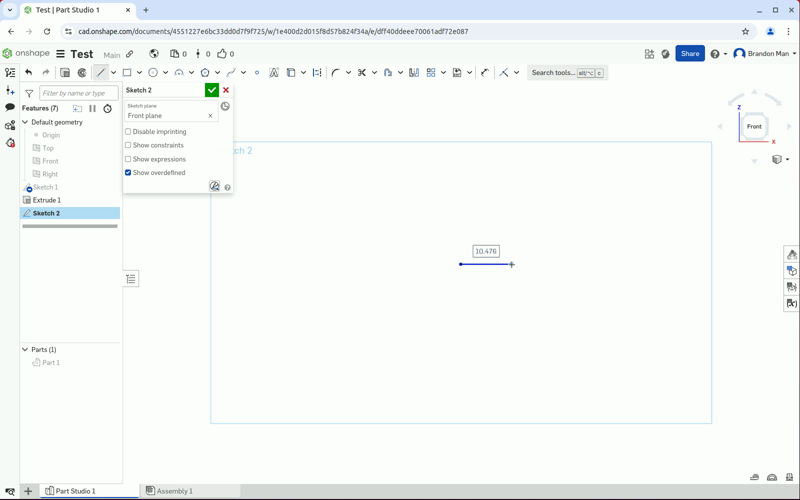
mouse_move(541, 264)
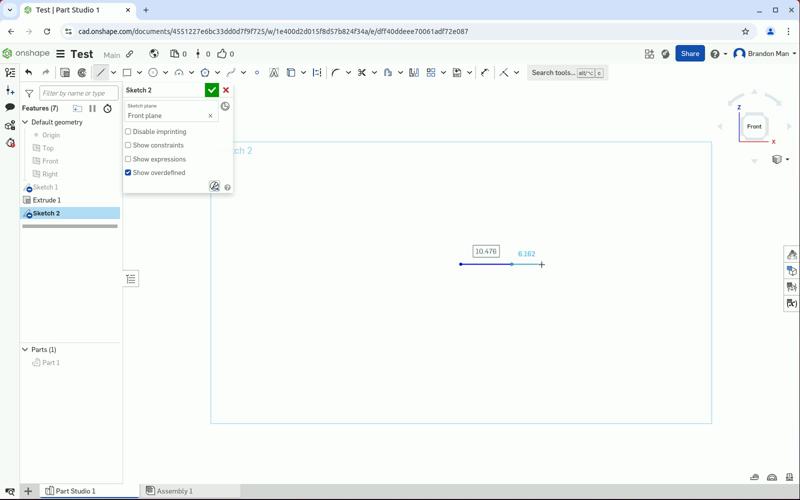
mouse_move(511, 244)
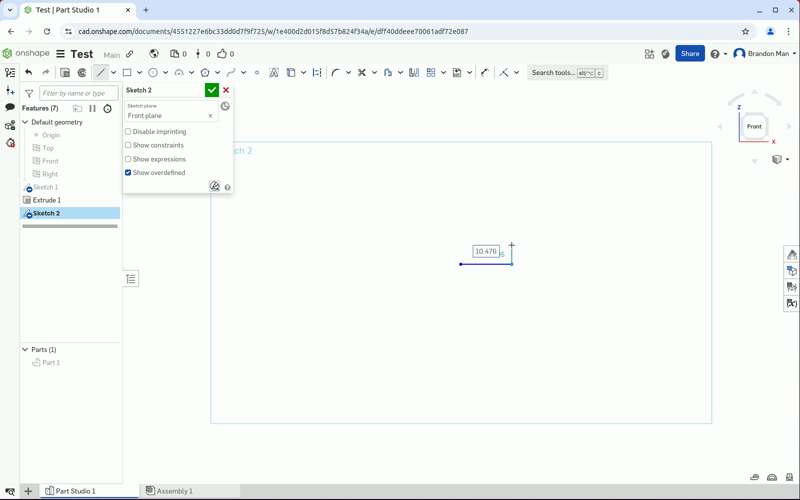
click(511, 244)
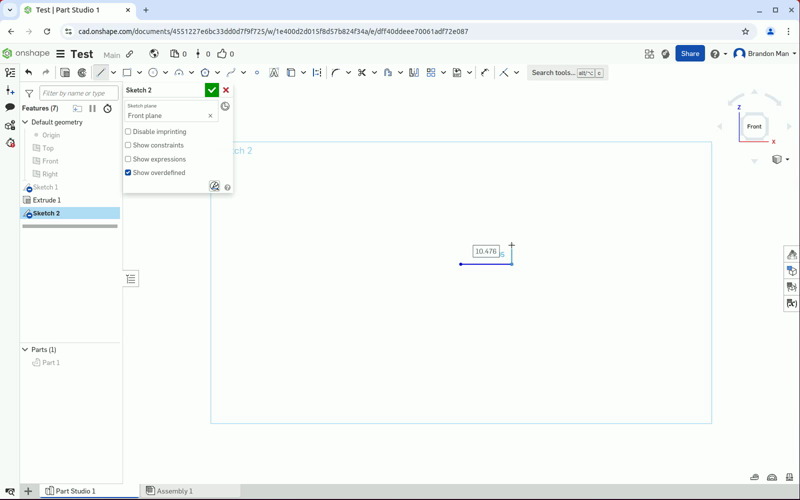
key_up(shift)
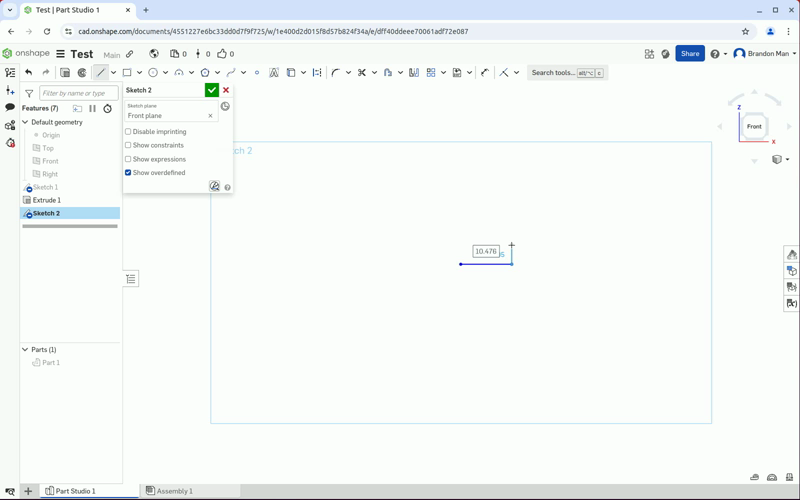
key_down(shift)
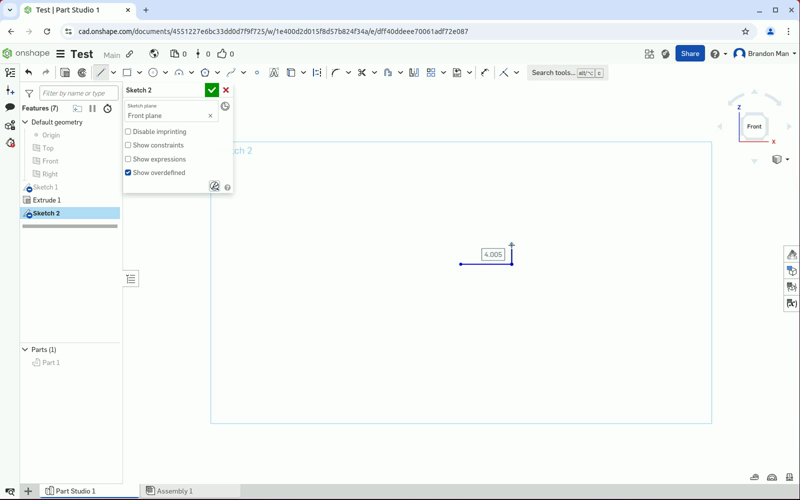
mouse_move(541, 244)
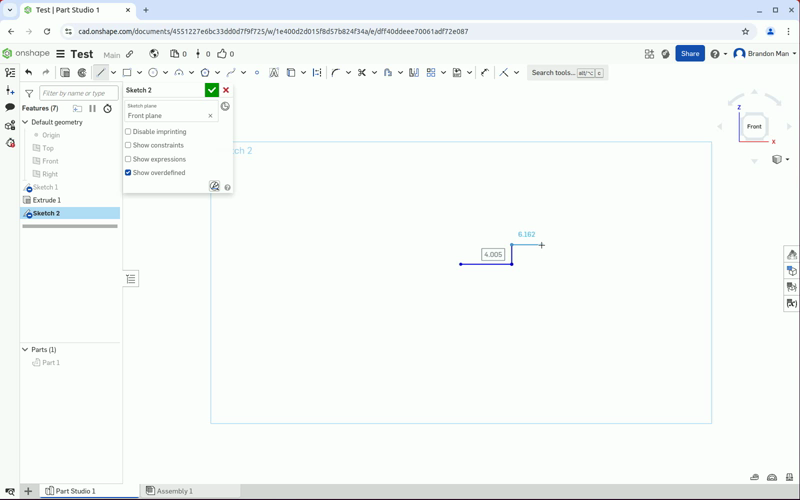
mouse_move(486, 225)
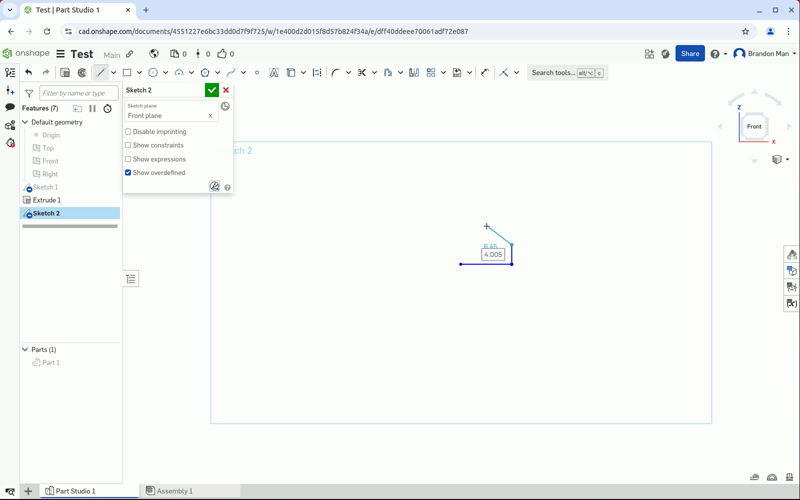
click(486, 225)
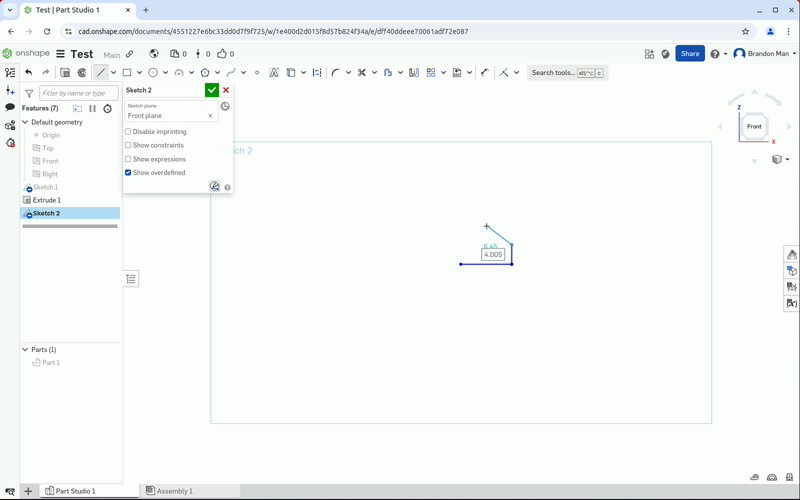
key_up(shift)
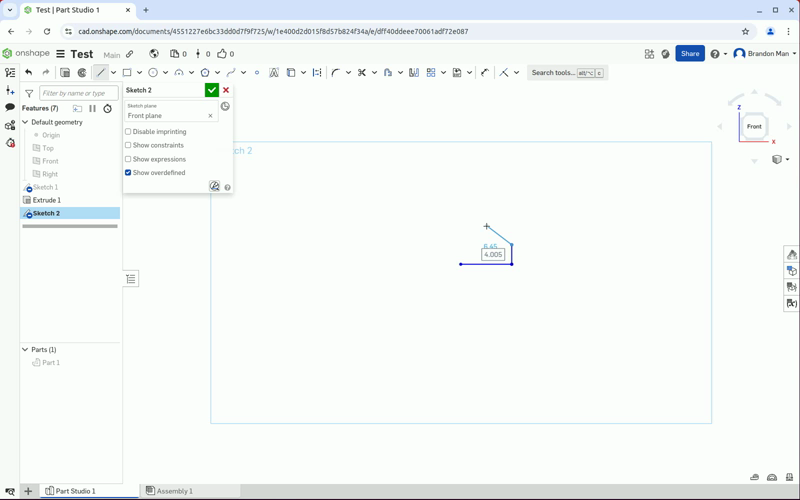
key_down(shift)
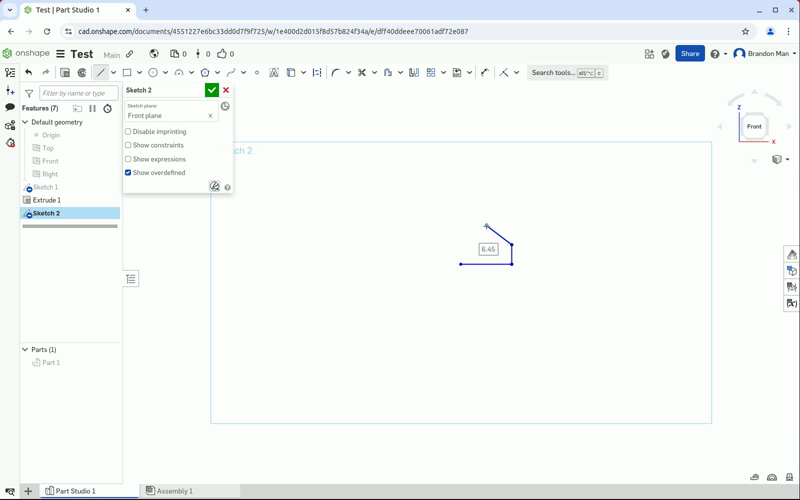
mouse_move(516, 225)
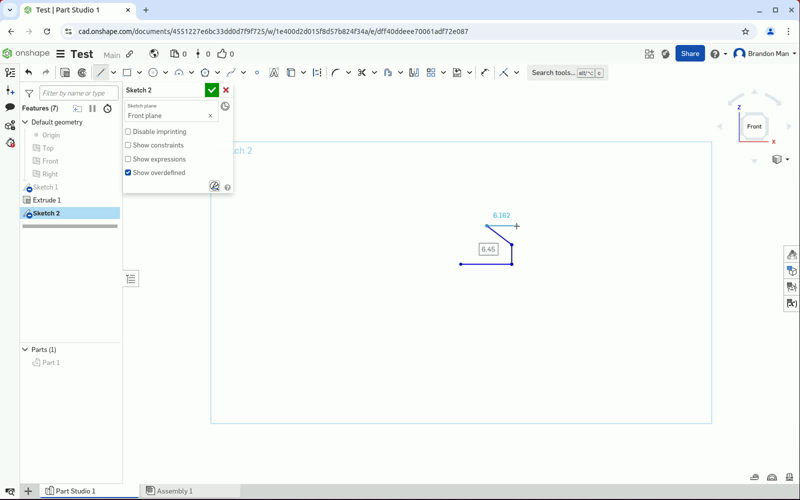
mouse_move(460, 225)
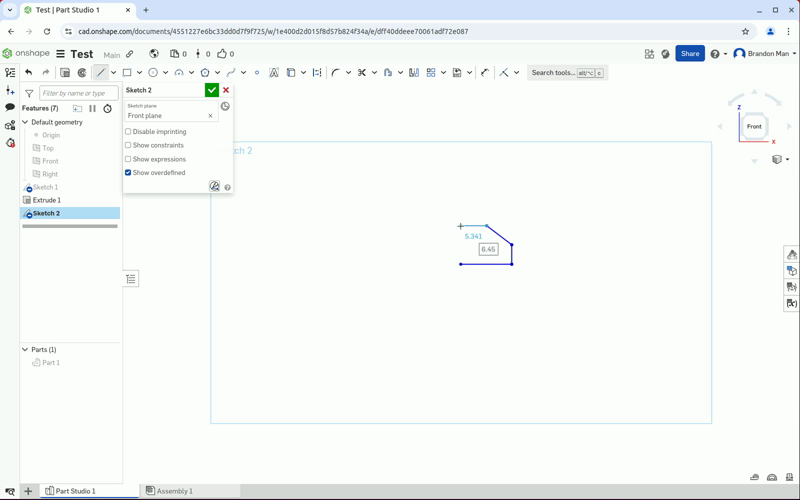
click(460, 225)
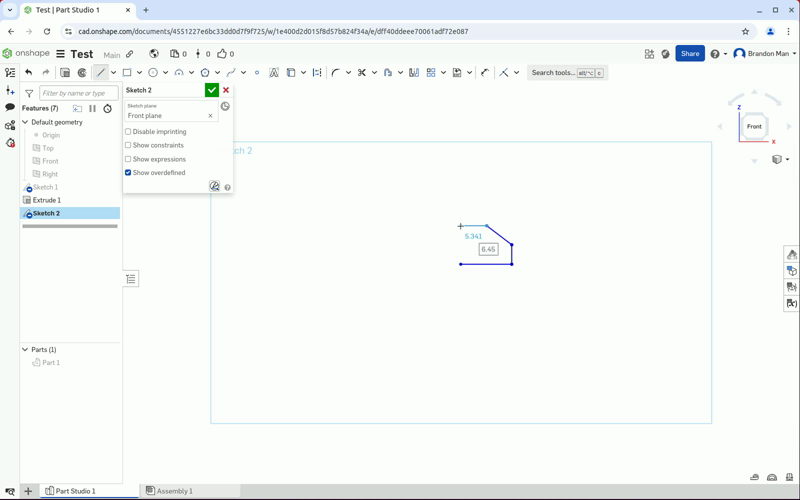
key_up(shift)
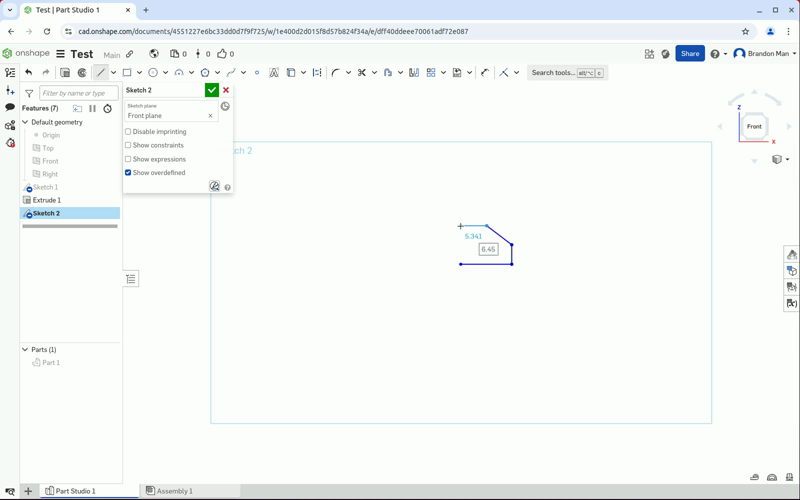
mouse_move(490, 225)
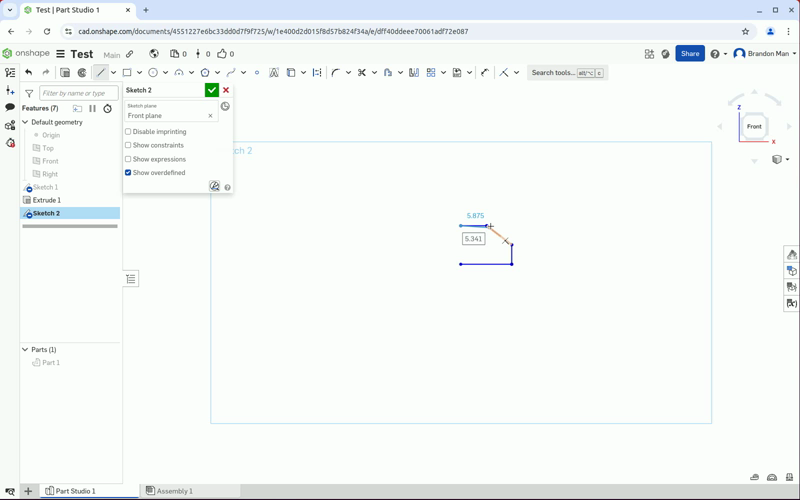
key_down(shift)
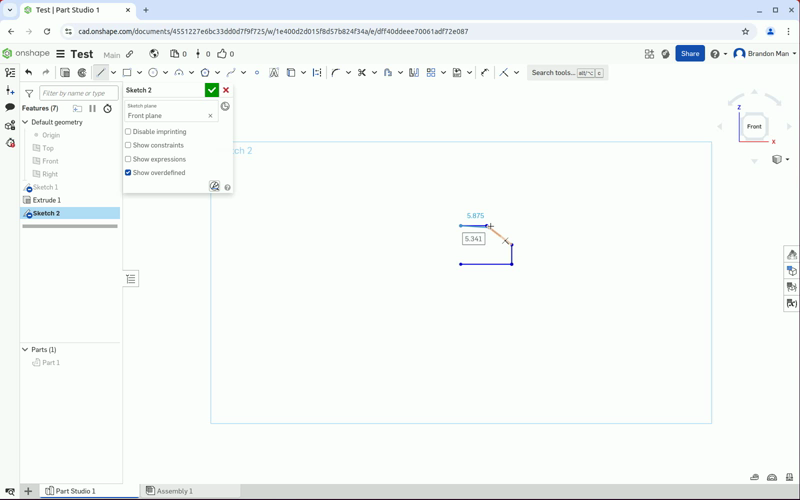
mouse_move(460, 264)
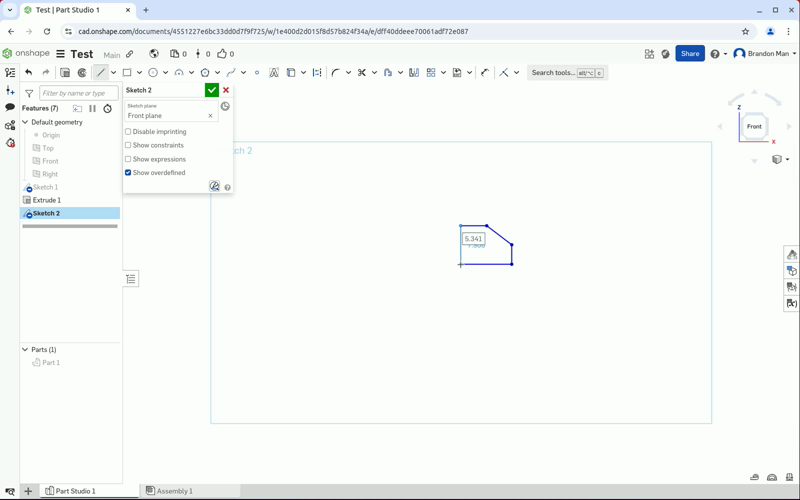
key_up(shift)
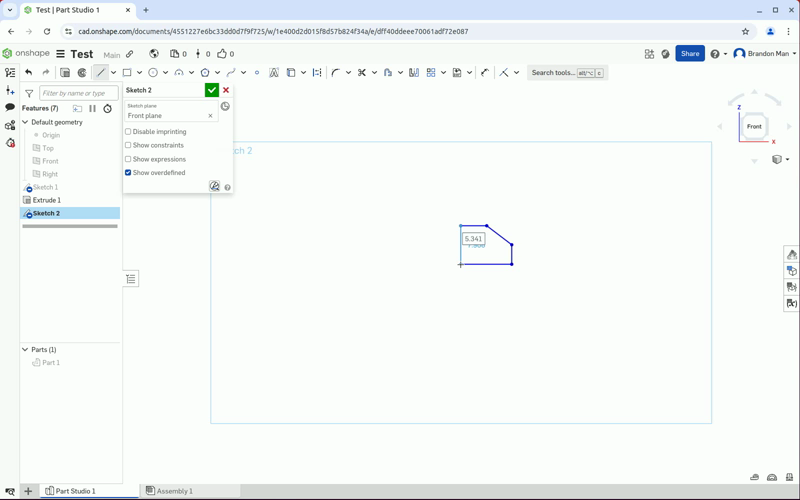
click(460, 264)
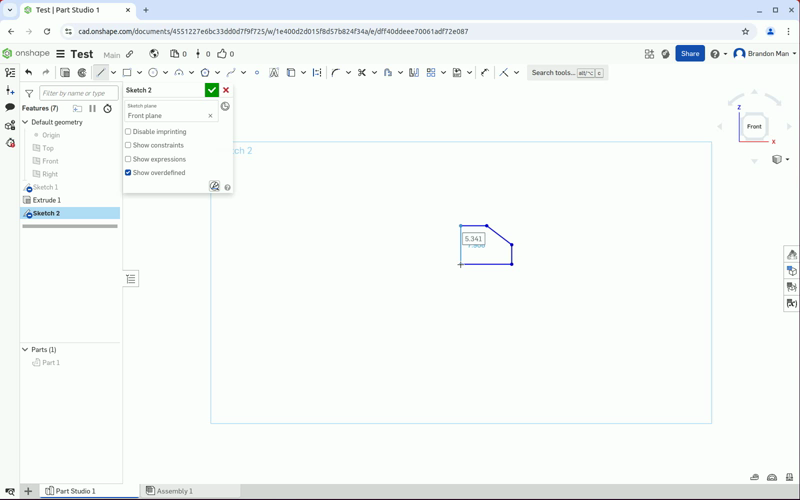
key(esc)
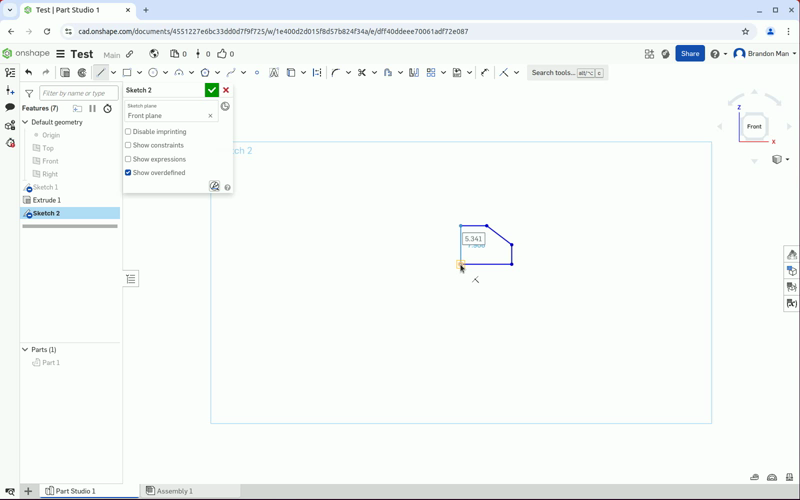
mouse_move(493, 236)
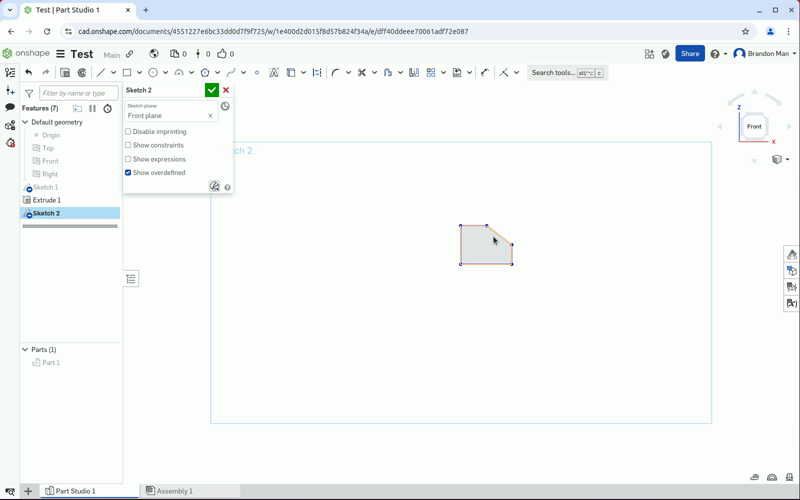
scroll(6)
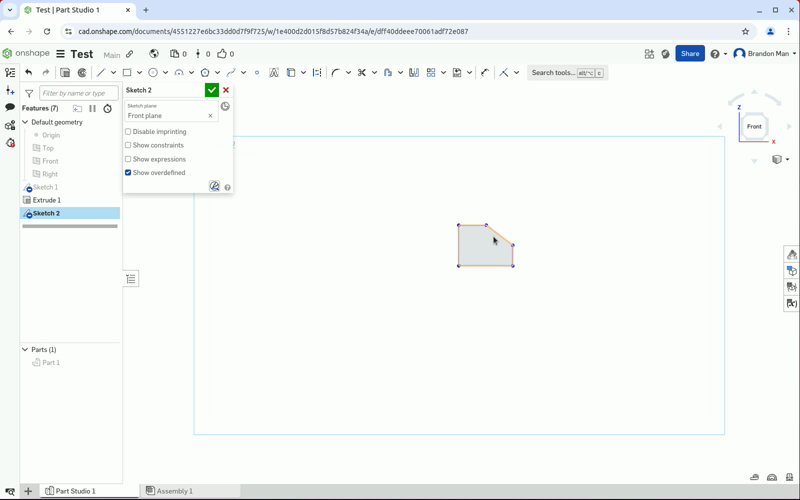
scroll(6)
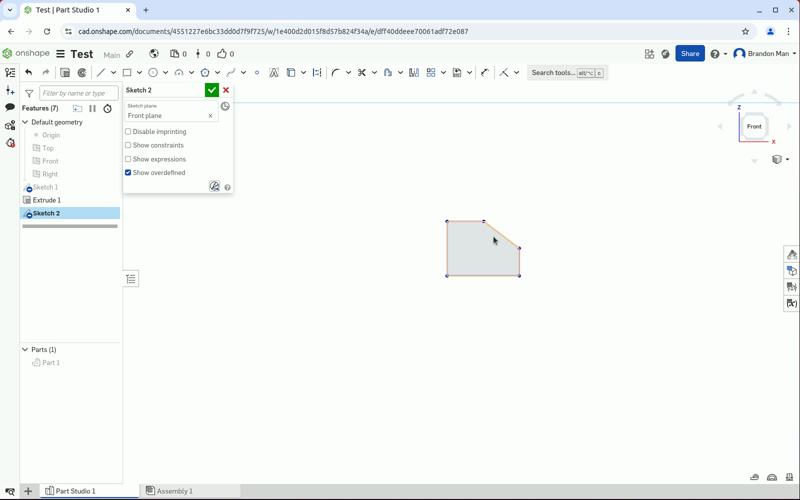
scroll(6)
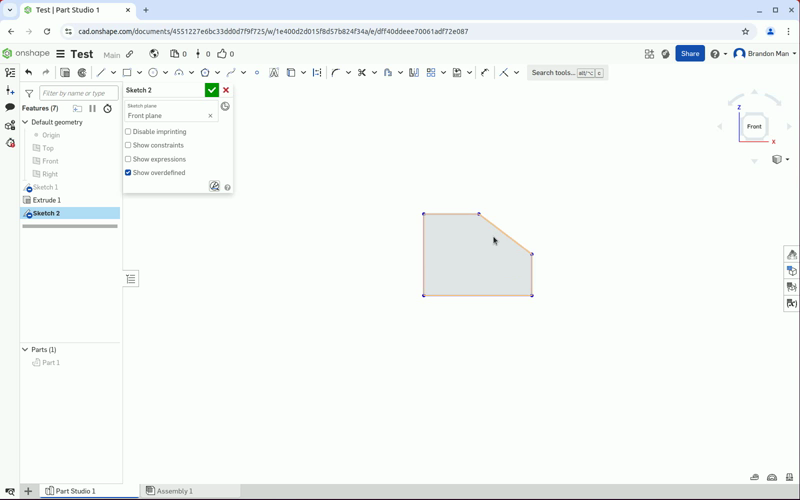
scroll(6)
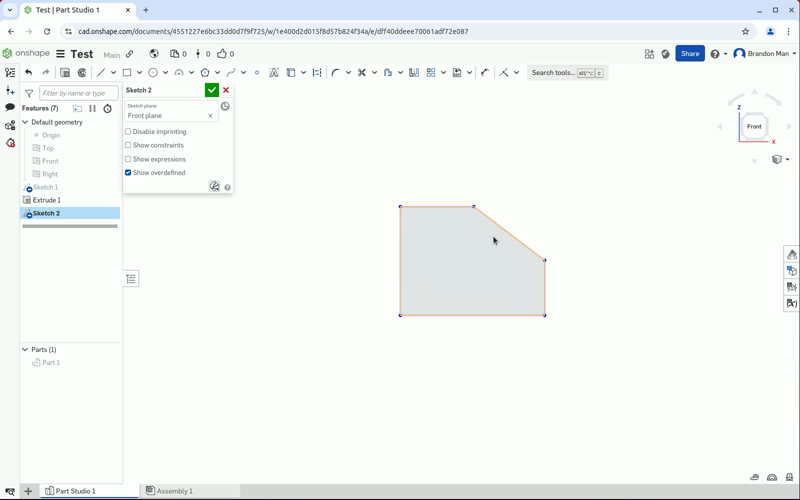
scroll(6)
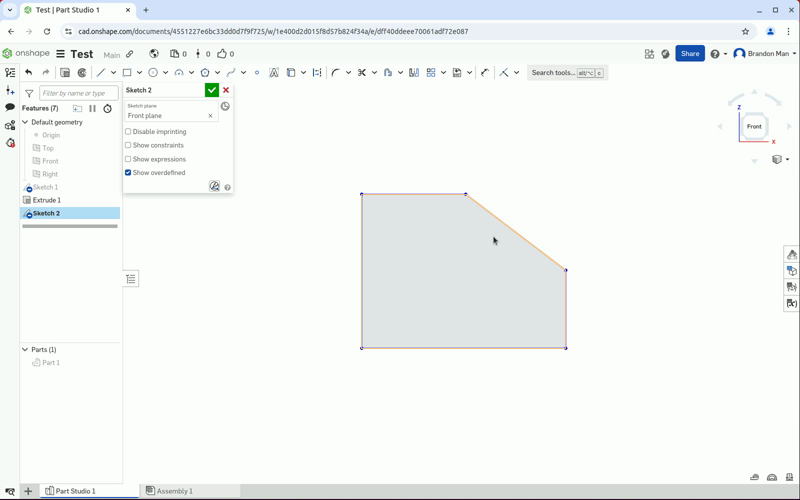
scroll(6)
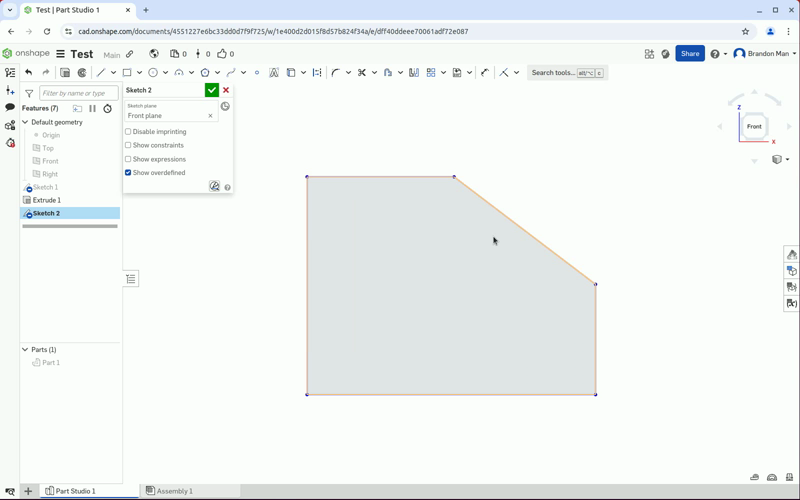
scroll(6)
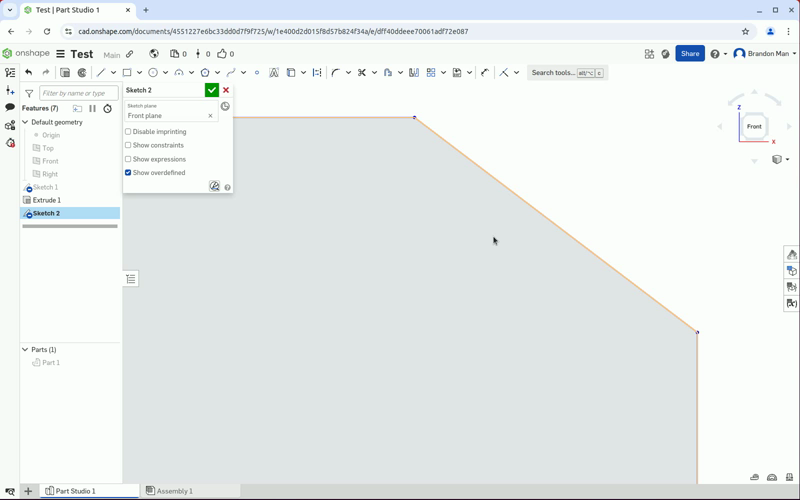
click(493, 236)
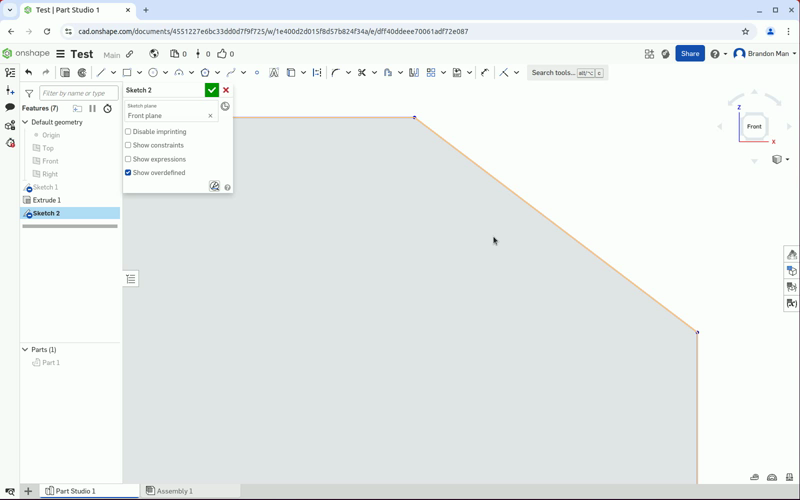
scroll(-6)
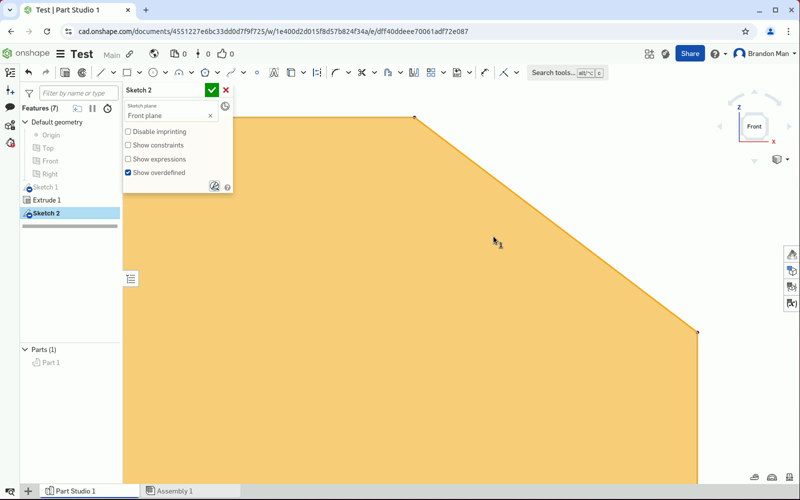
scroll(-6)
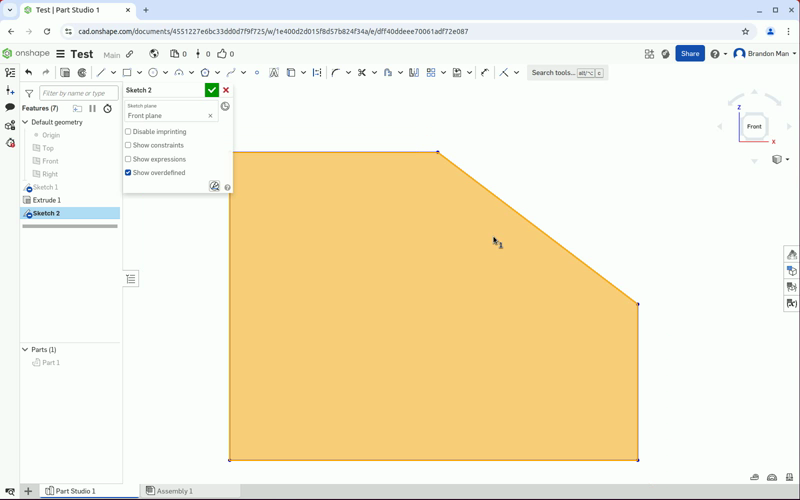
scroll(-6)
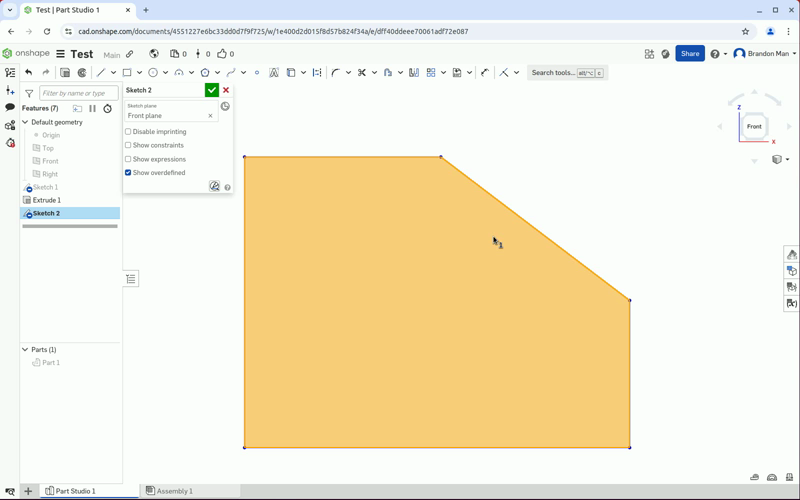
scroll(-6)
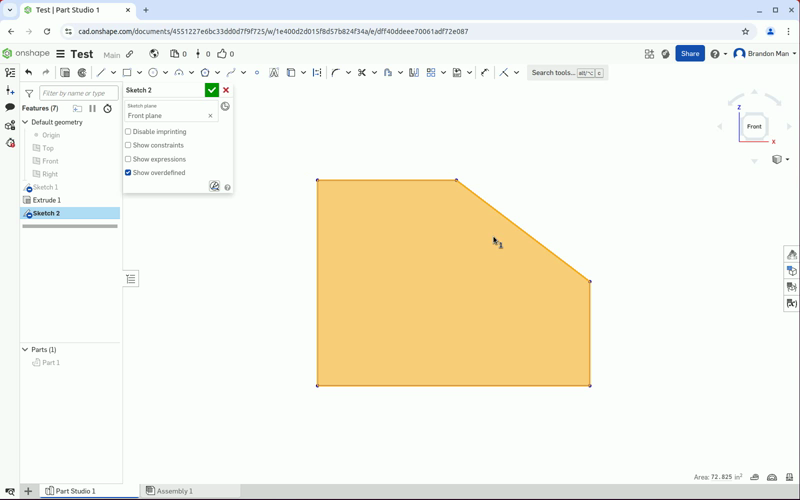
scroll(-6)
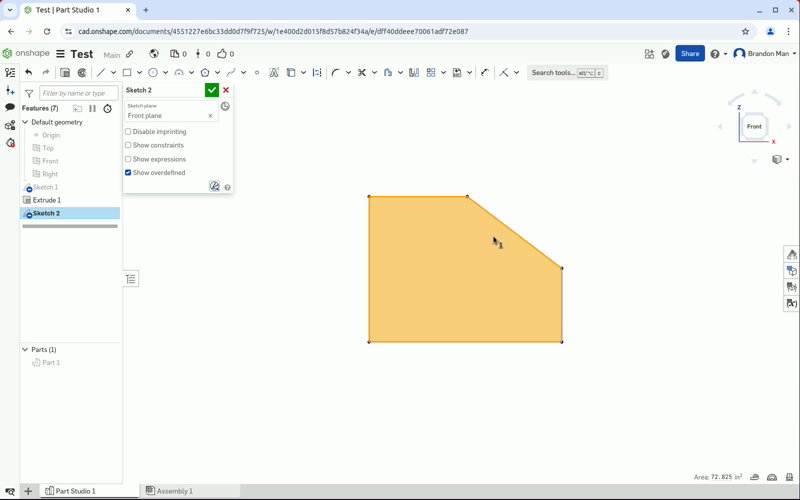
scroll(-6)
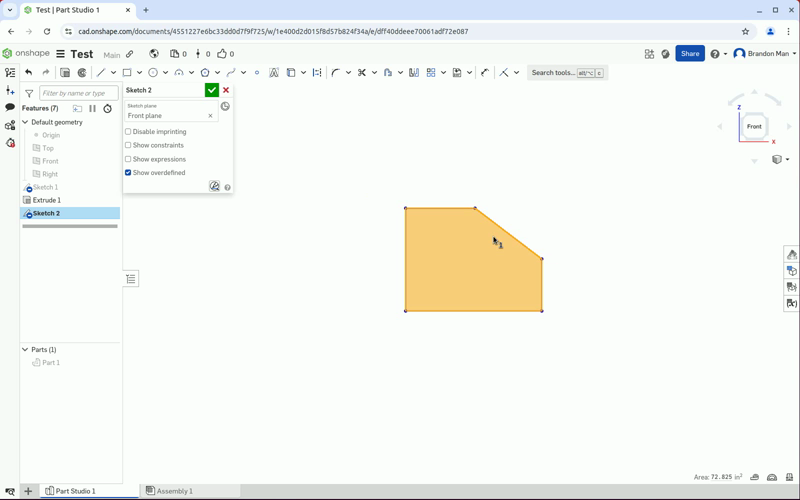
scroll(-6)
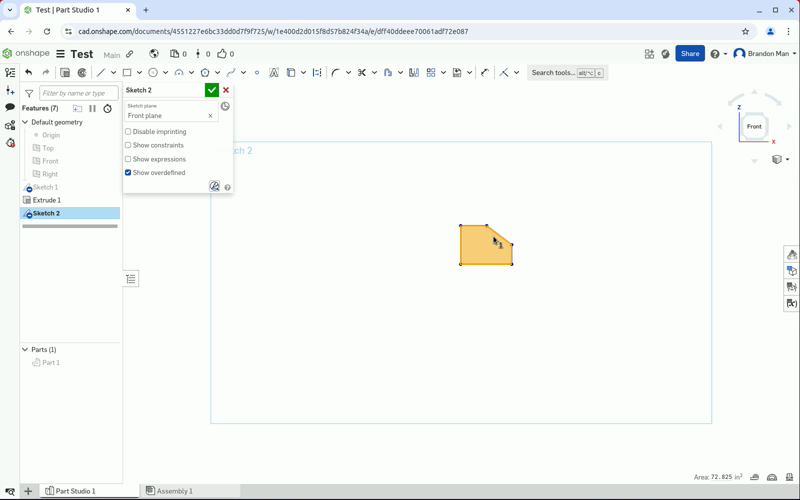
mouse_move(73, 352)
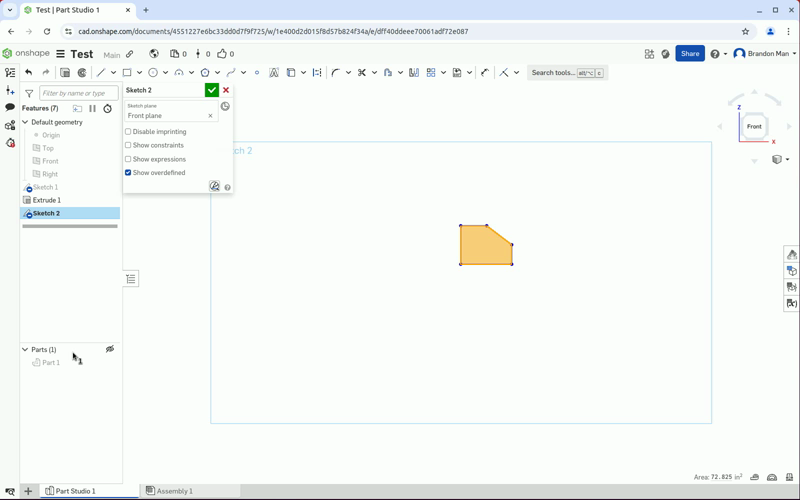
key(shift+y)
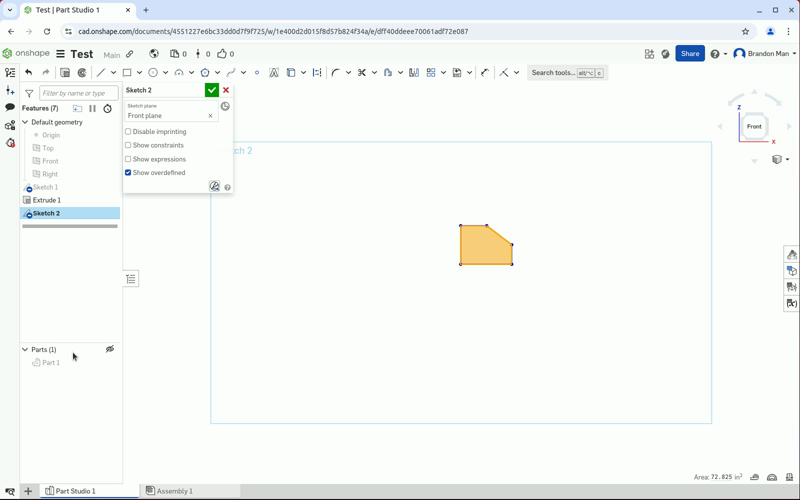
key(shift+e)
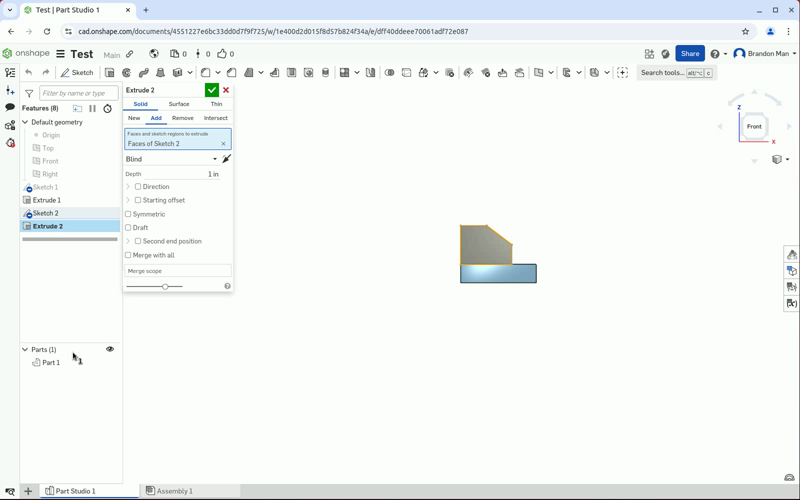
mouse_move(143, 106)
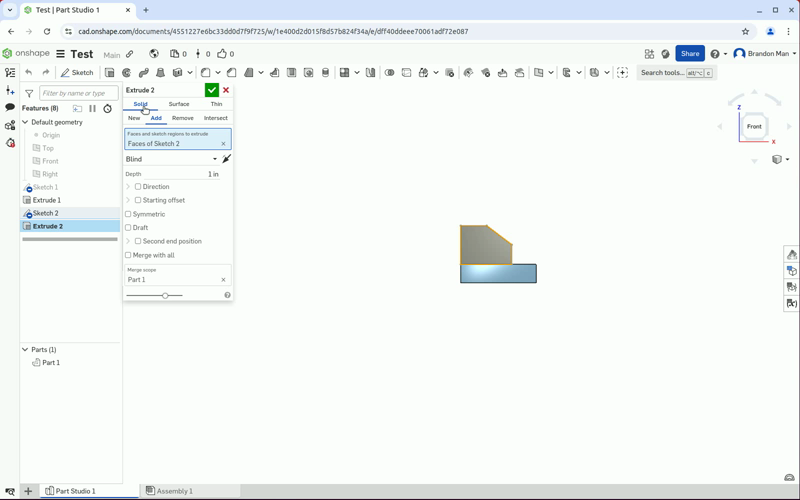
click(143, 106)
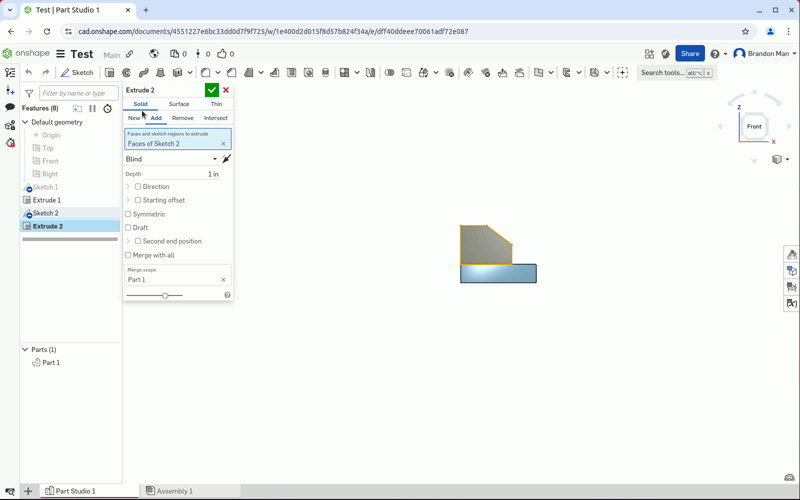
mouse_move(137, 120)
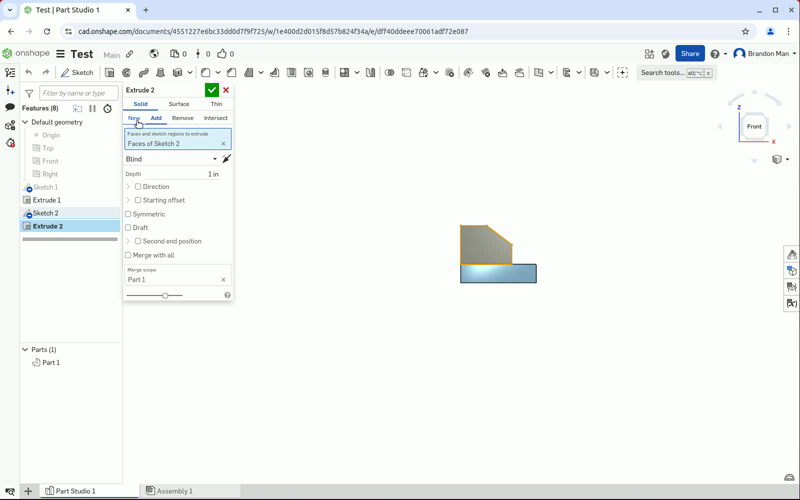
click(137, 120)
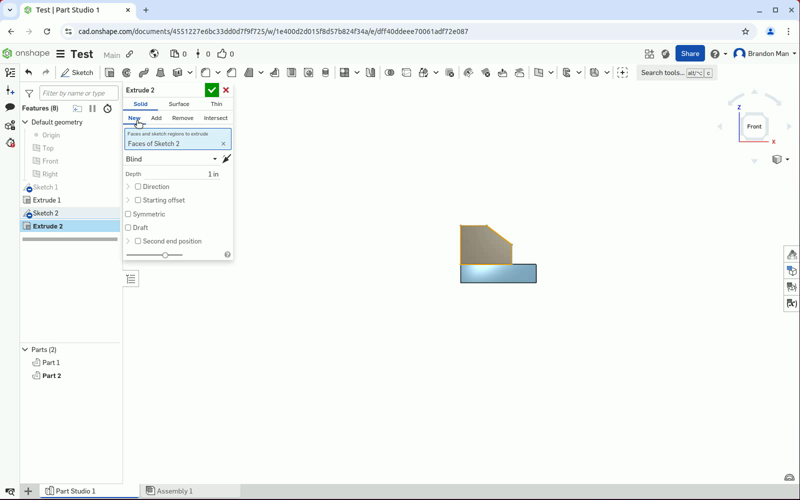
key(tab, 4)
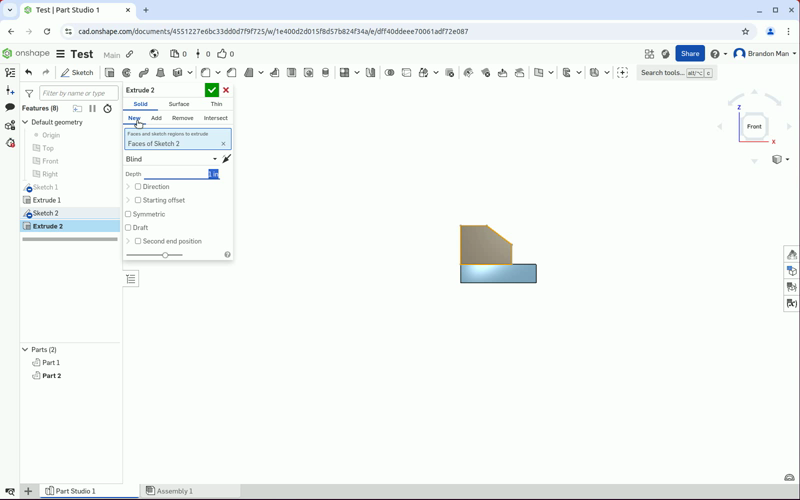
text(15.405)
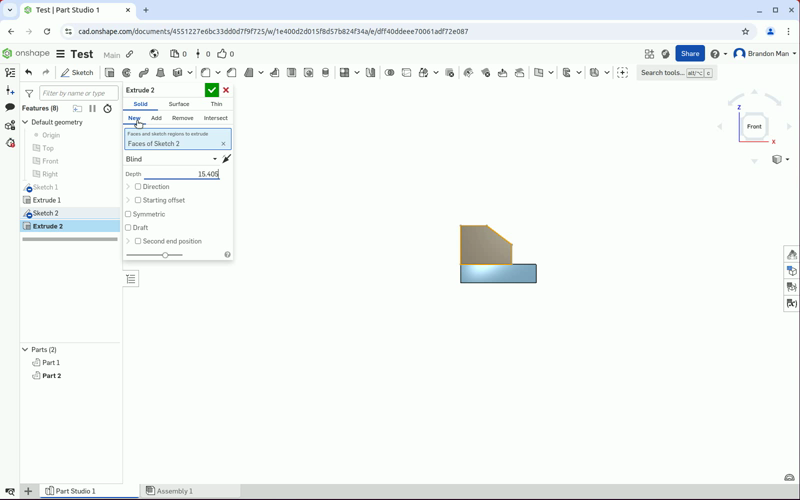
key(enter)
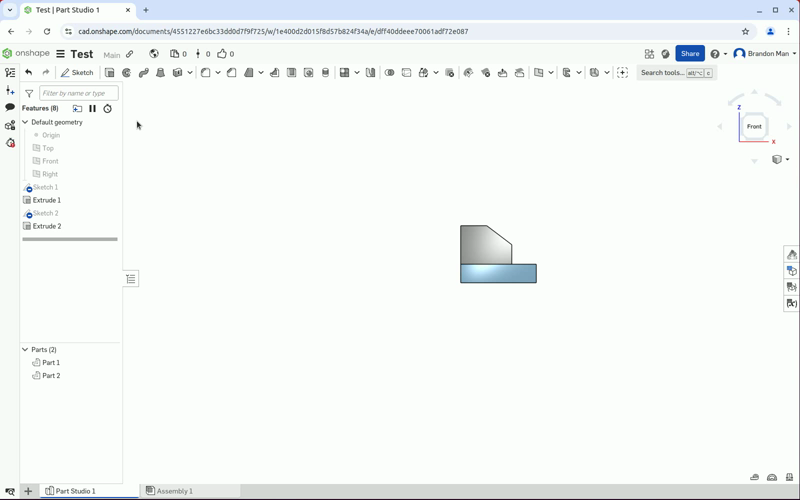
key(shift+h)
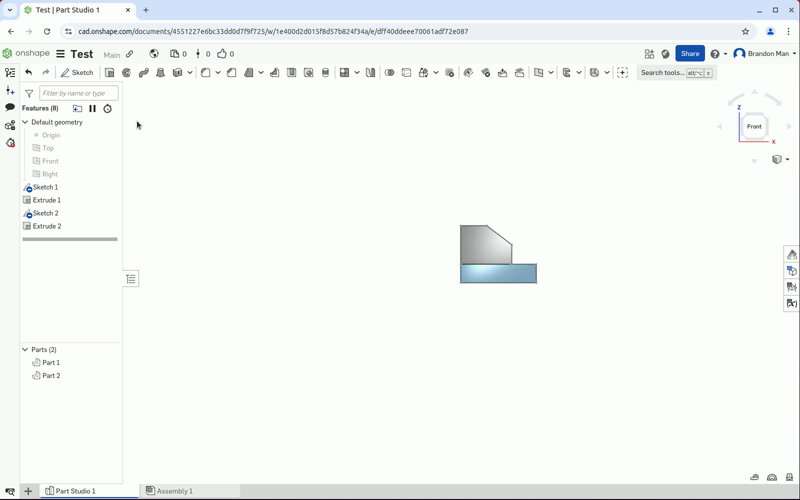
key(shift+h)
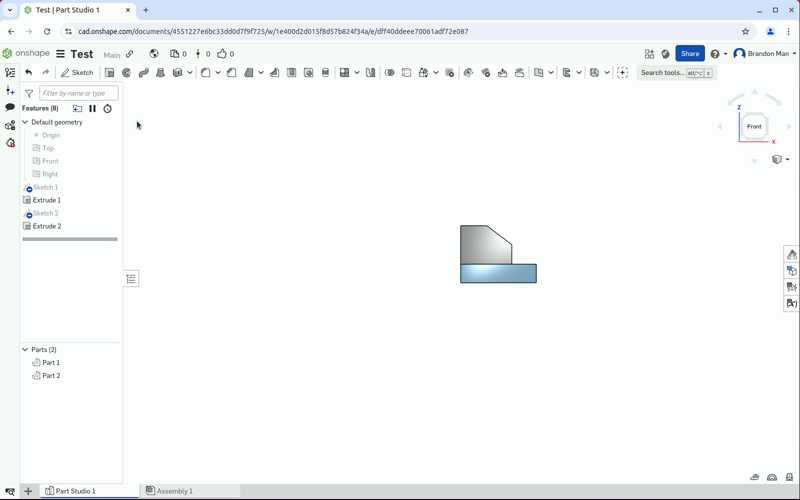
mouse_move(73, 189)
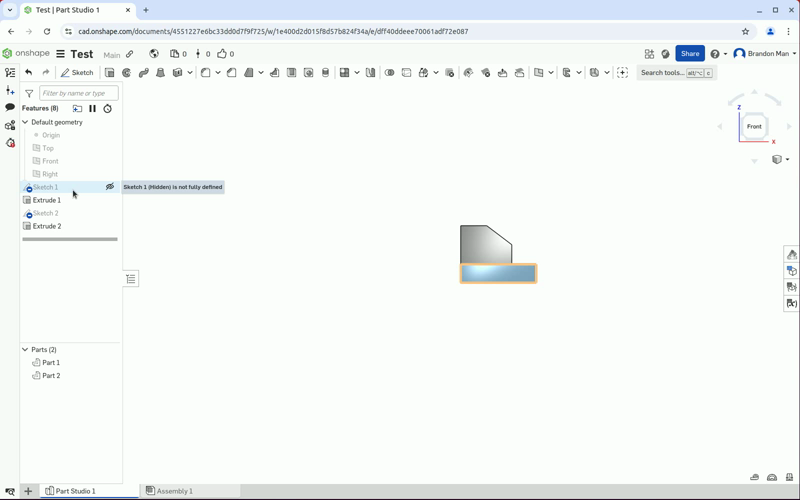
click(73, 189)
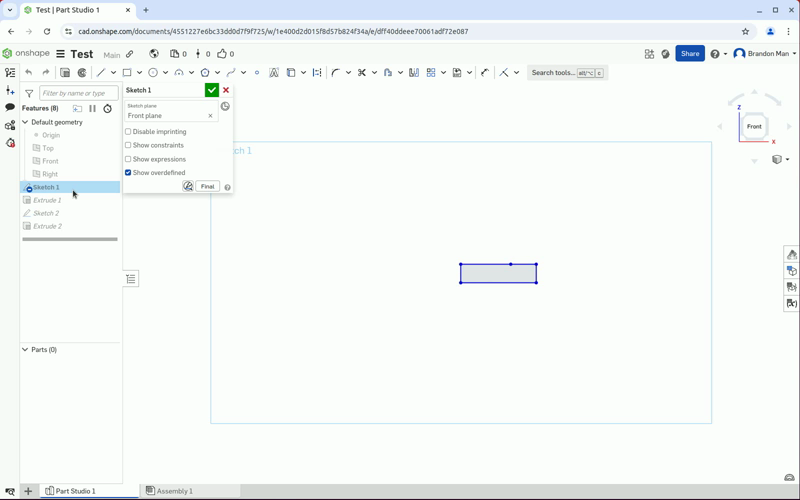
mouse_move(229, 92)
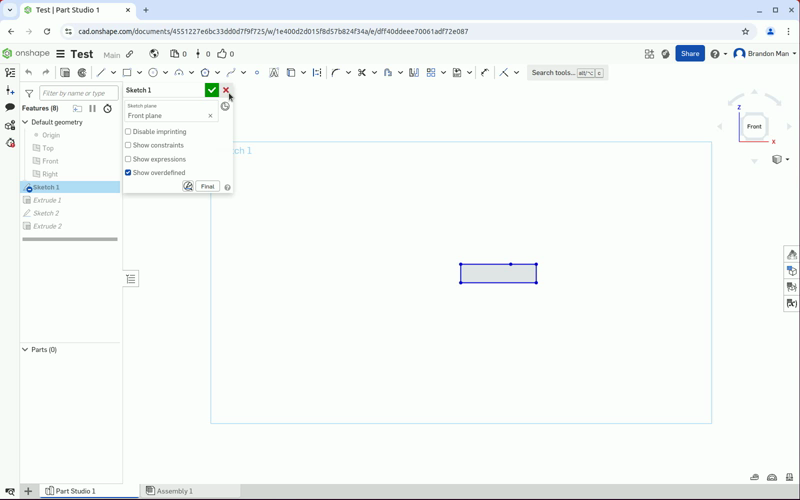
click(229, 92)
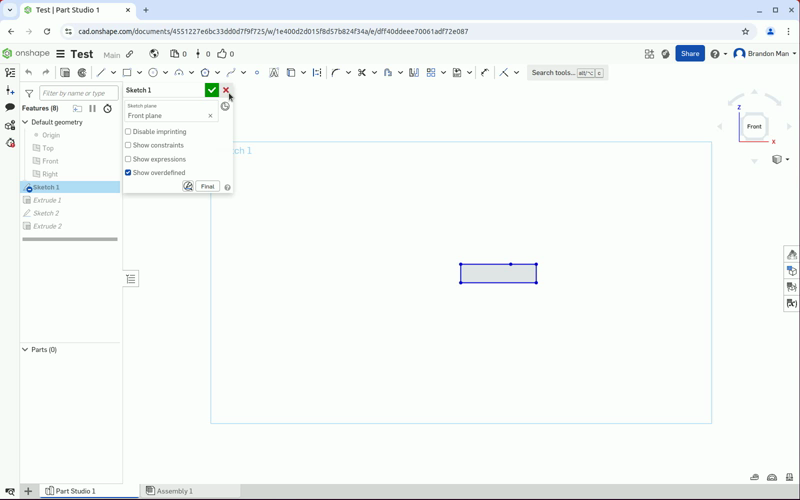
key(shift+s)
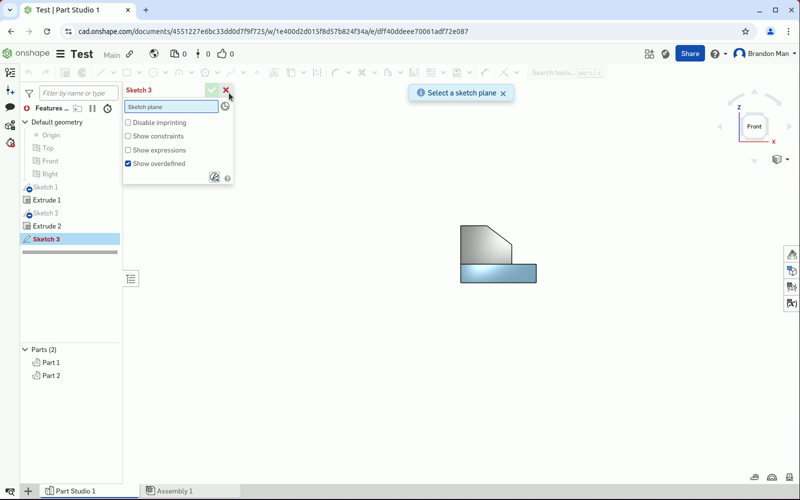
mouse_move(73, 163)
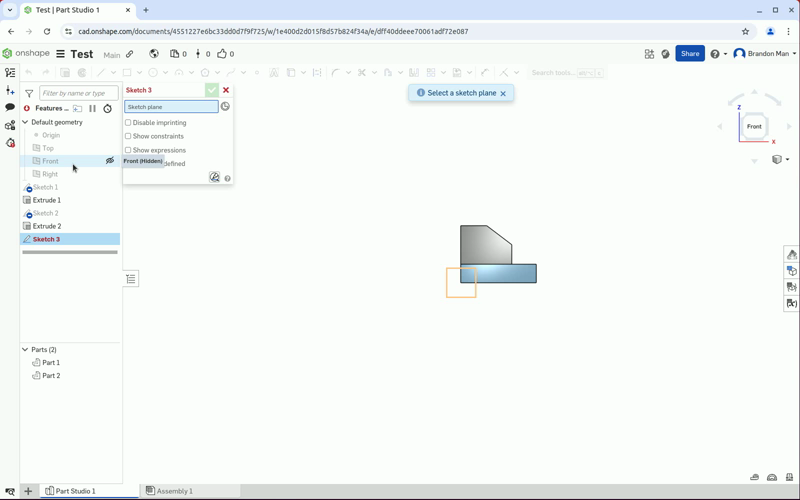
click(73, 163)
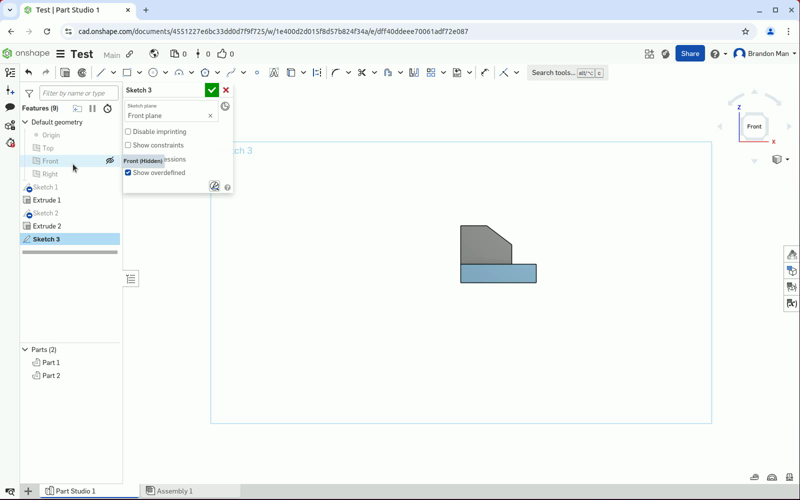
mouse_move(73, 352)
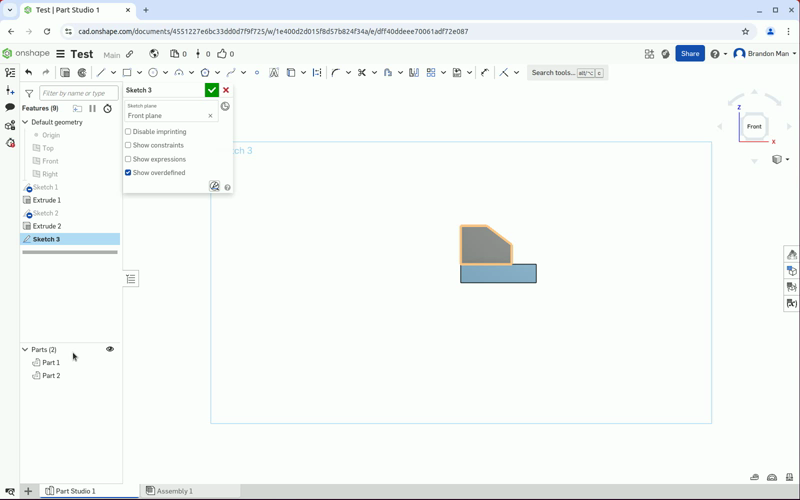
key(y)
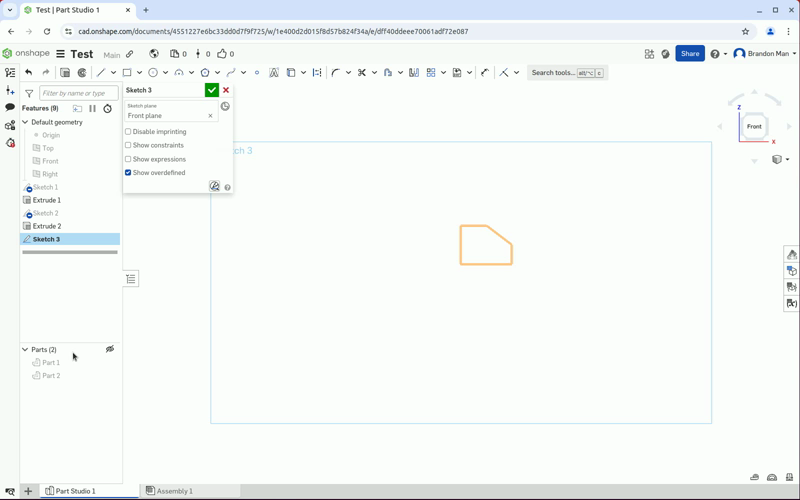
key(l)
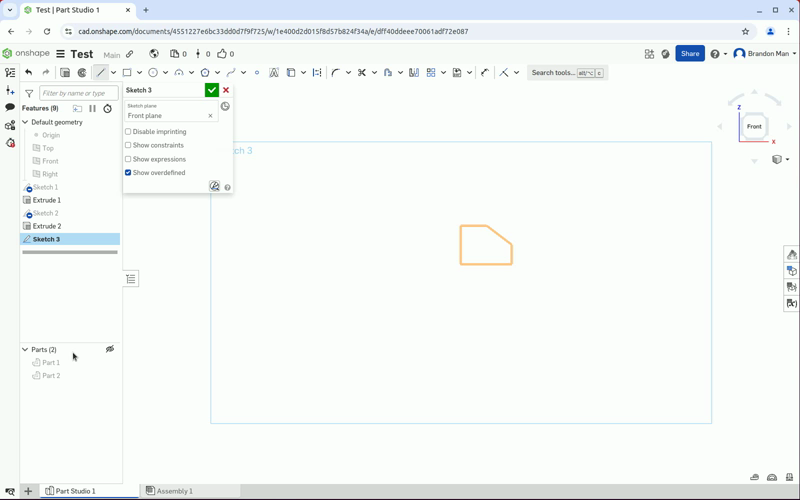
key_down(shift)
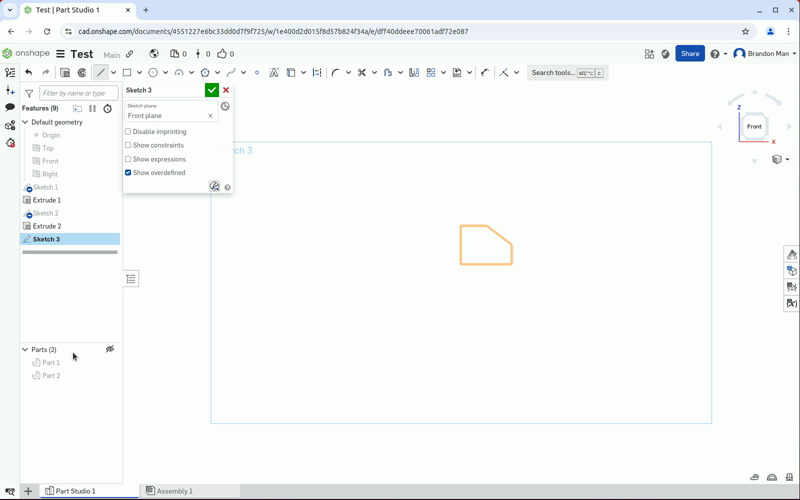
mouse_move(460, 226)
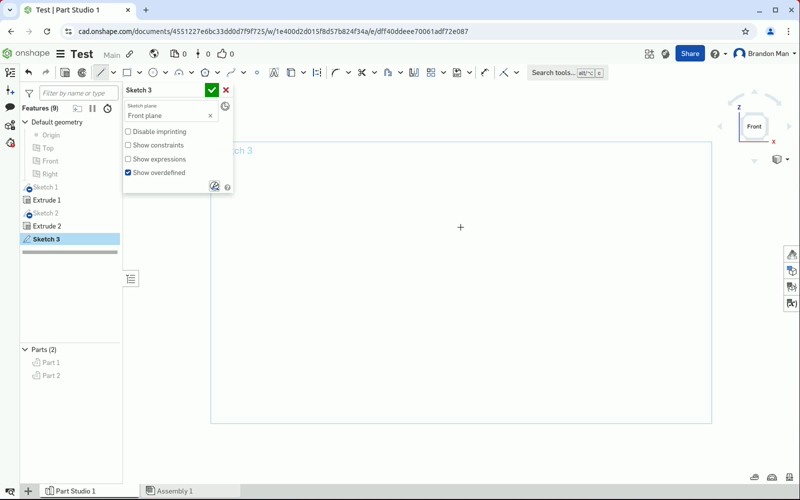
click(460, 226)
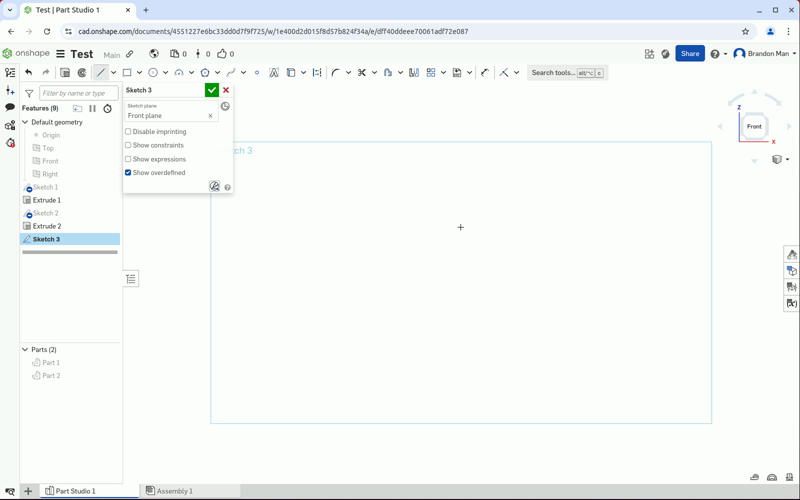
key_up(shift)
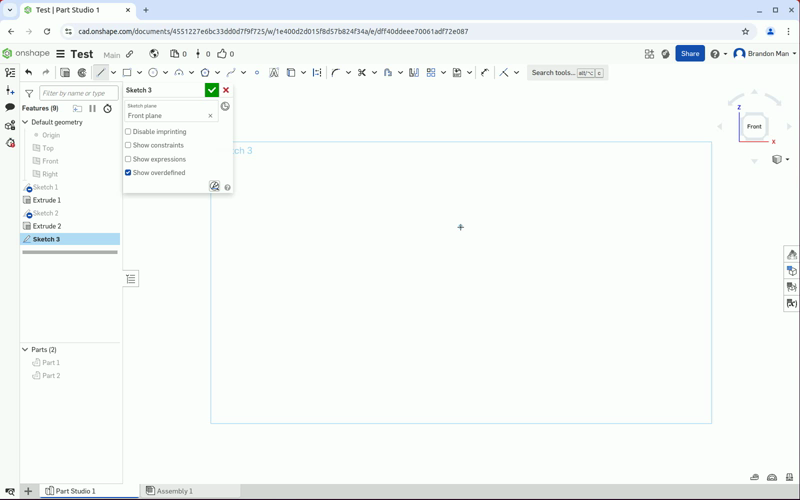
key_down(shift)
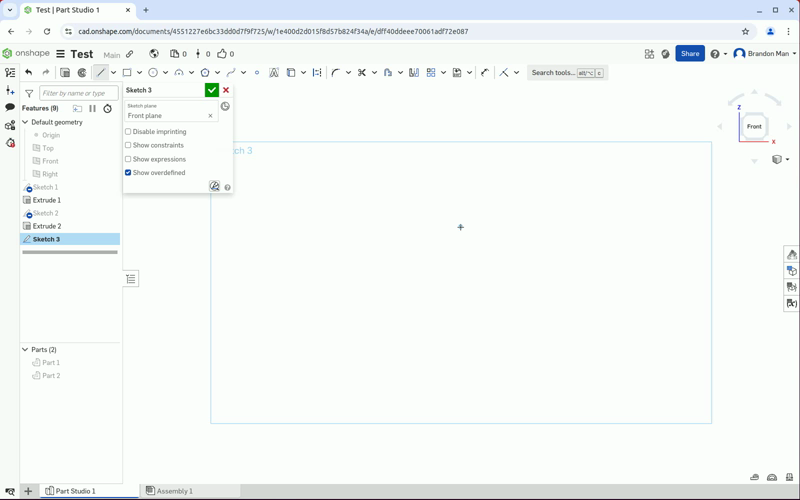
mouse_move(490, 226)
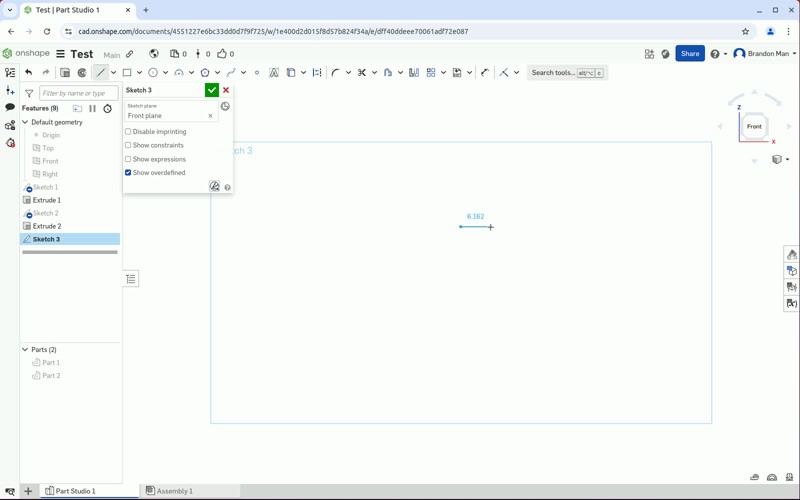
mouse_move(486, 226)
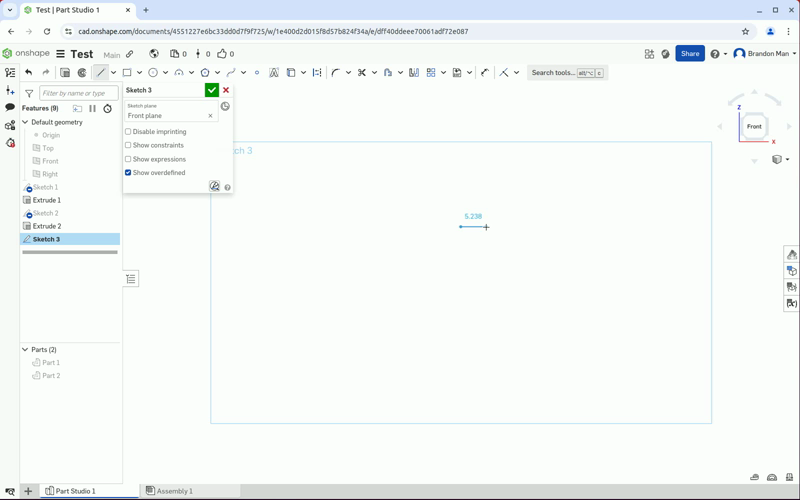
click(486, 226)
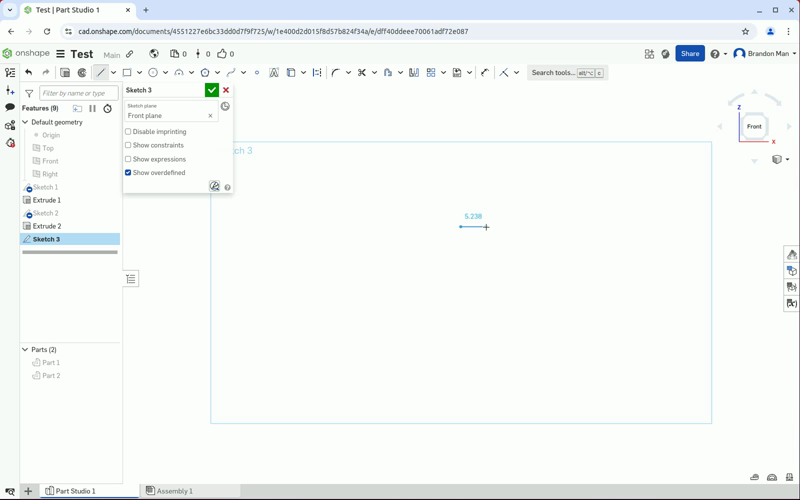
key_up(shift)
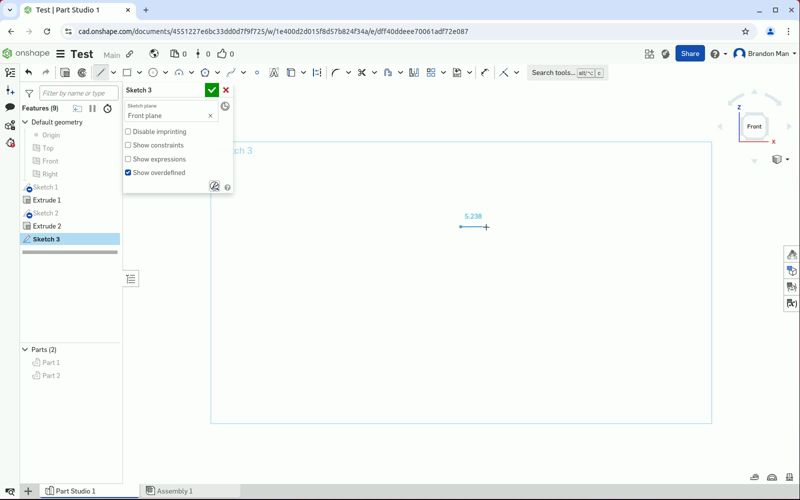
key_down(shift)
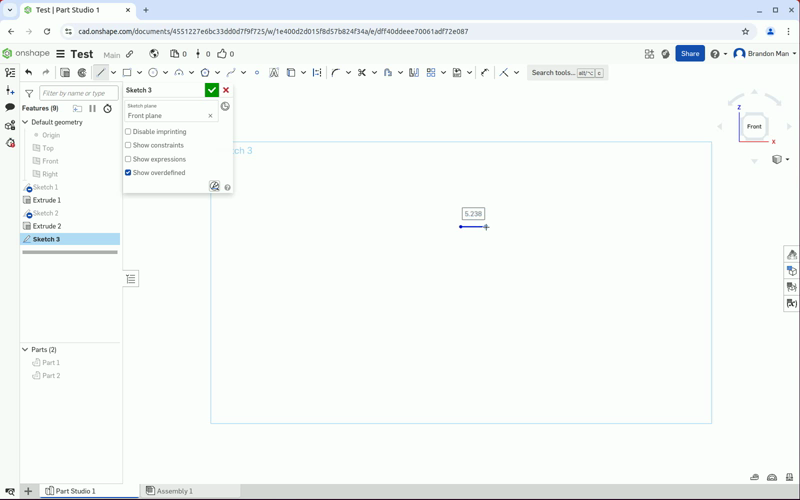
mouse_move(516, 226)
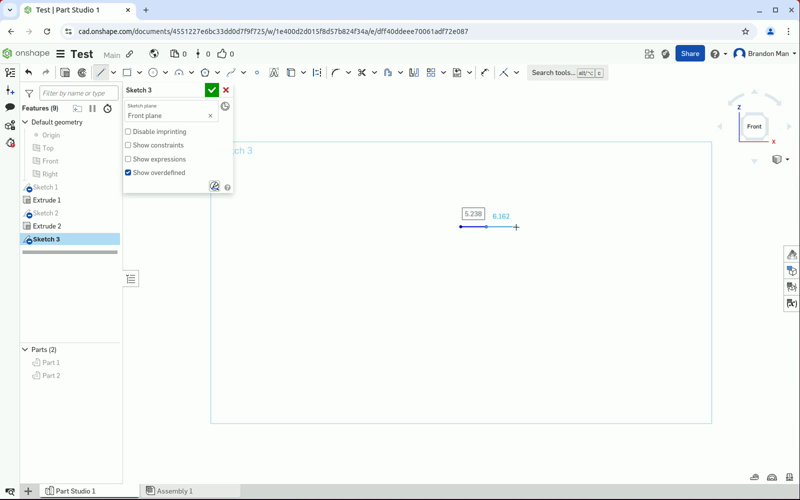
mouse_move(460, 207)
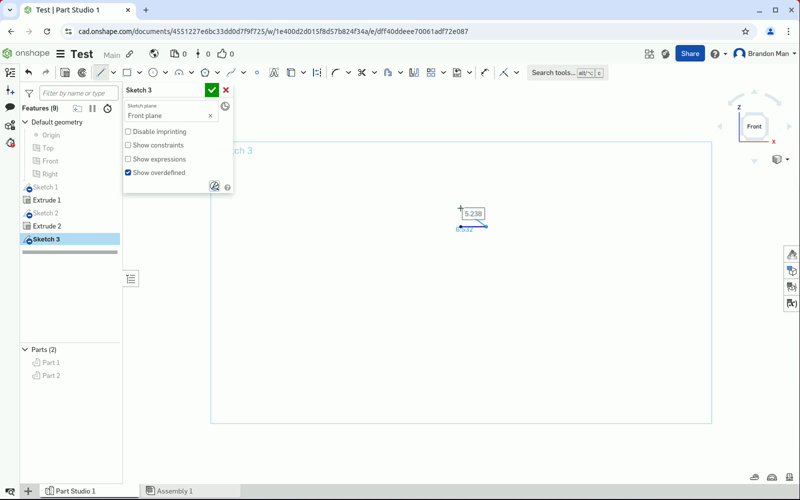
click(460, 207)
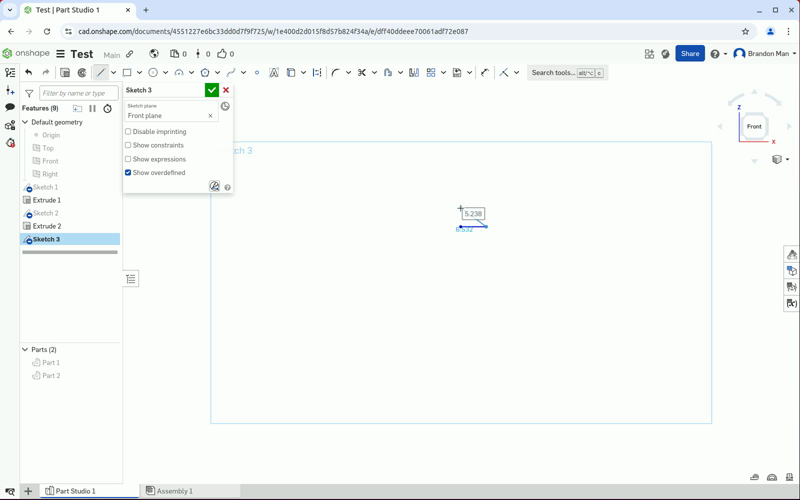
key_up(shift)
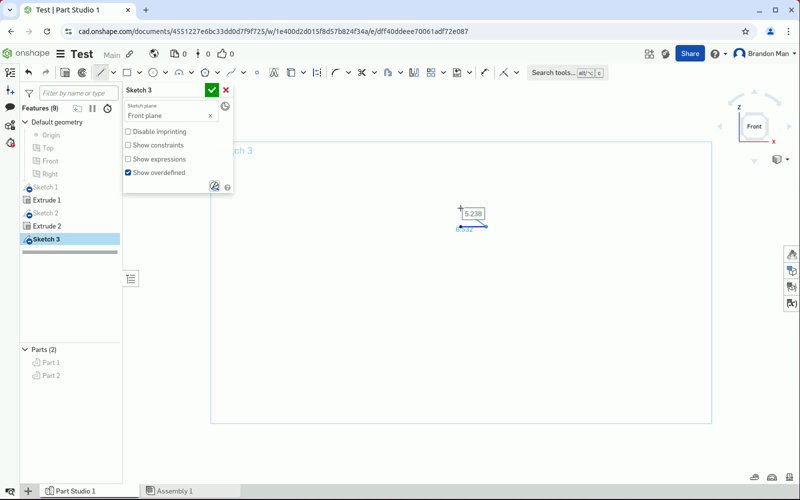
mouse_move(490, 207)
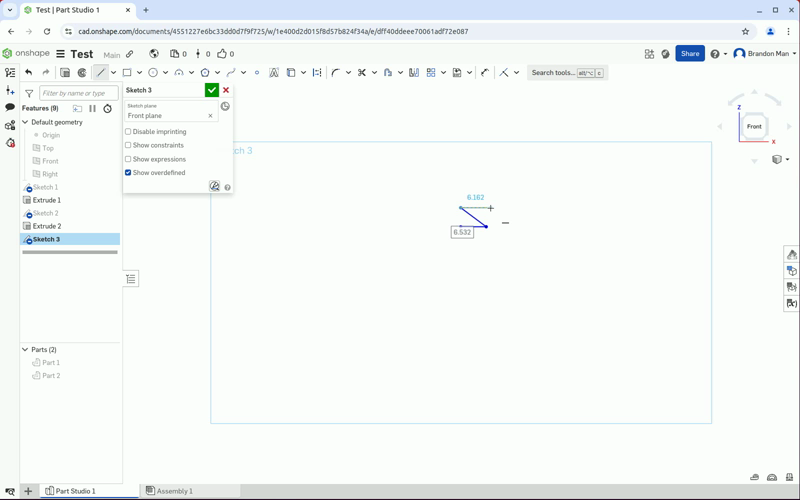
key_down(shift)
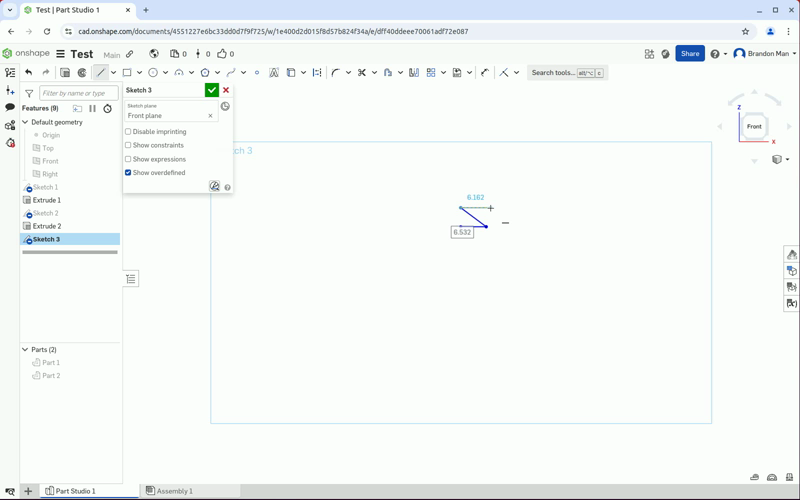
mouse_move(460, 226)
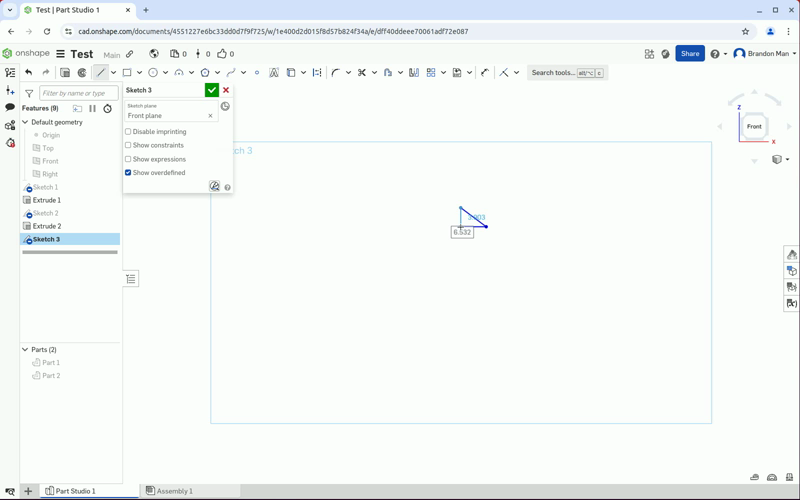
key_up(shift)
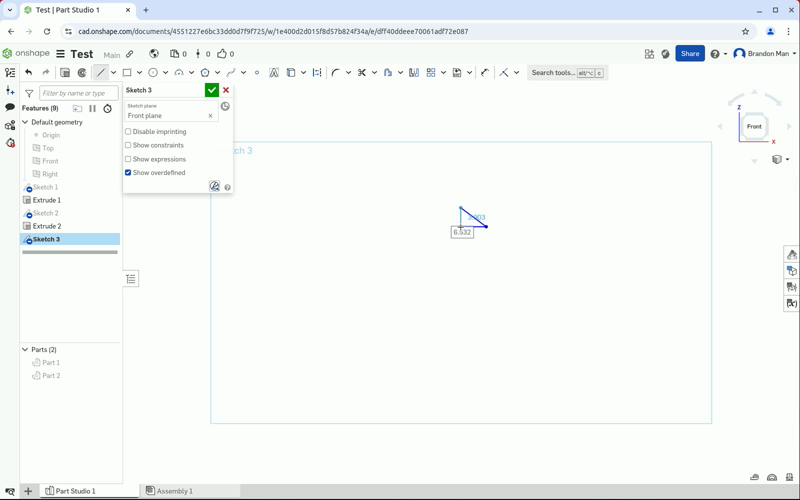
click(460, 226)
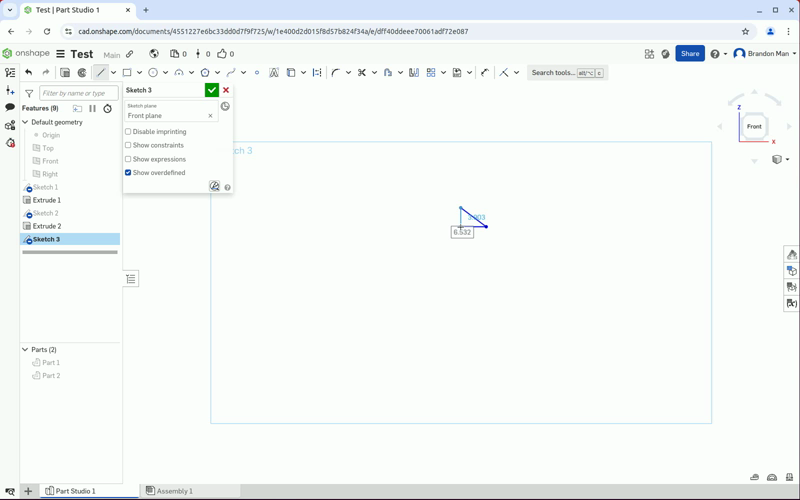
key(esc)
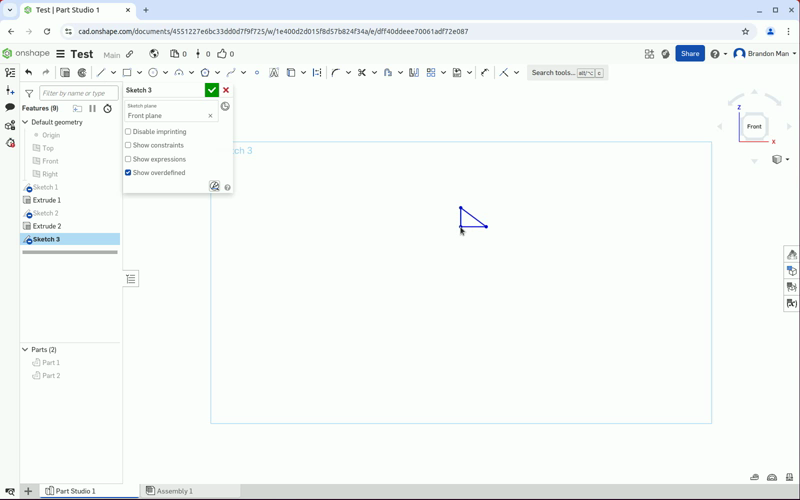
mouse_move(470, 225)
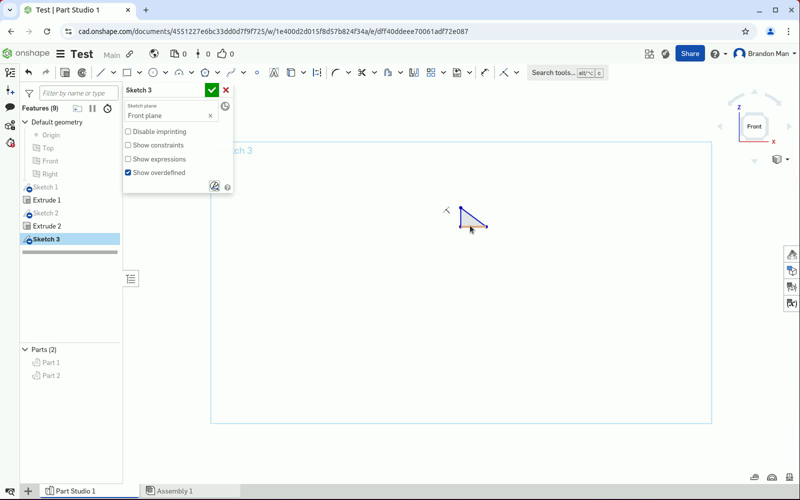
scroll(6)
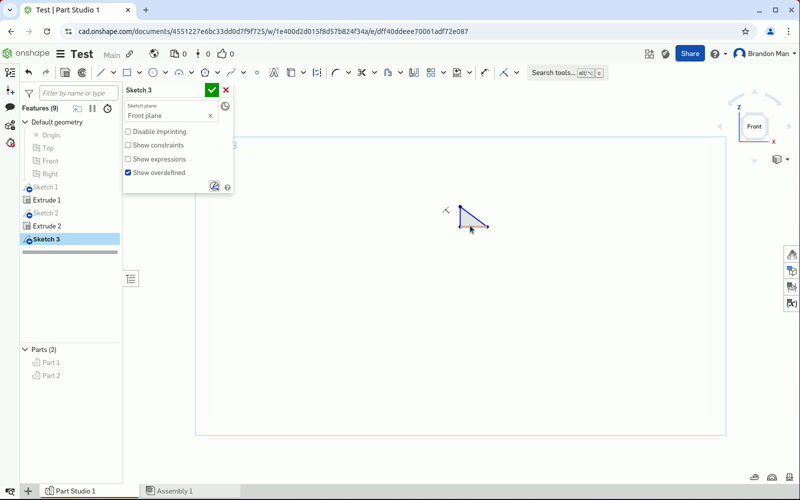
scroll(6)
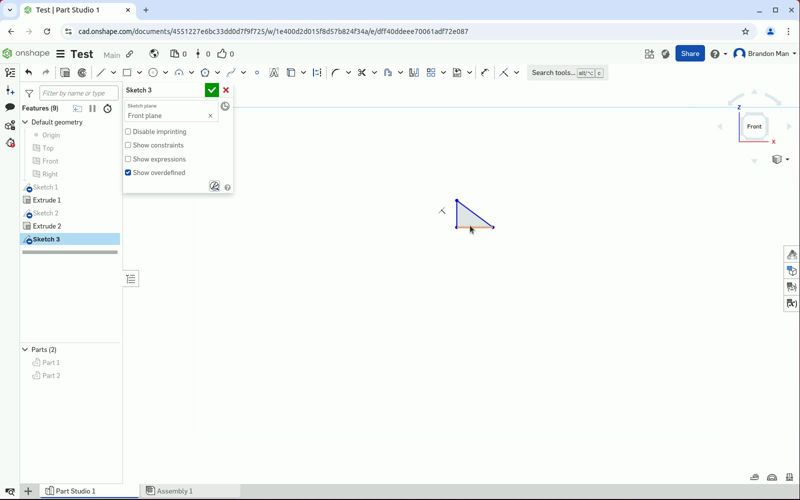
scroll(6)
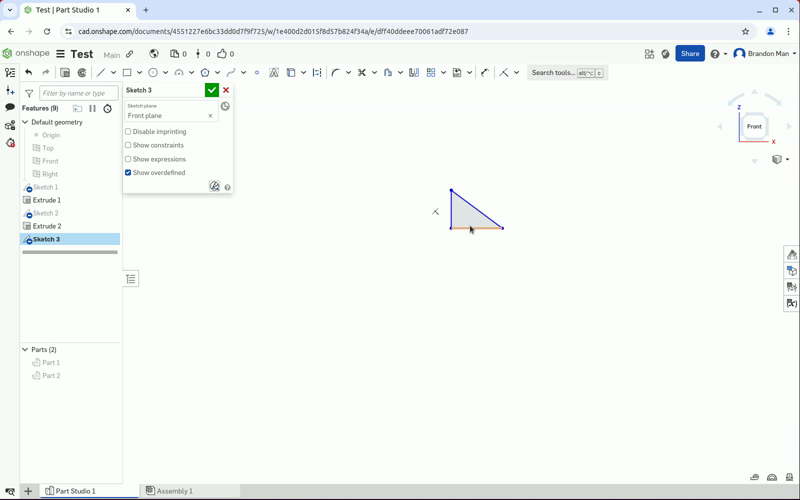
scroll(6)
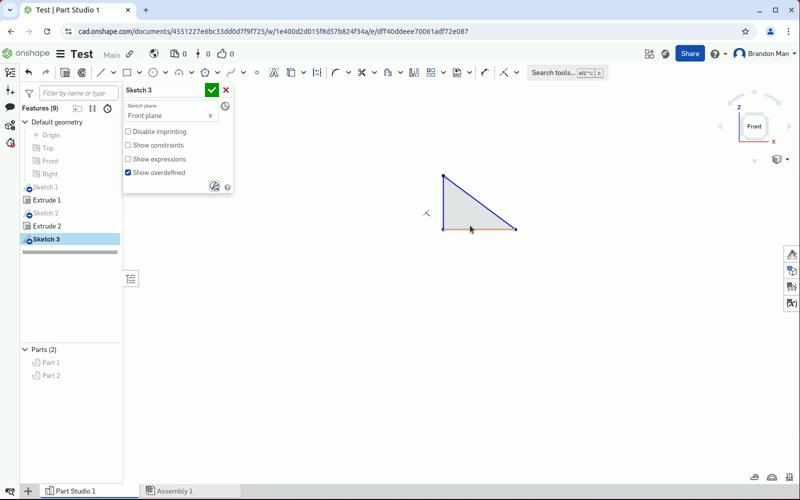
scroll(6)
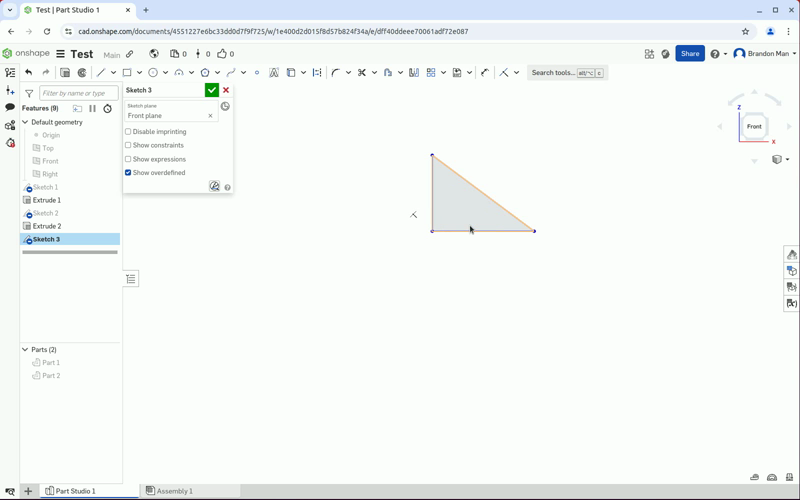
scroll(6)
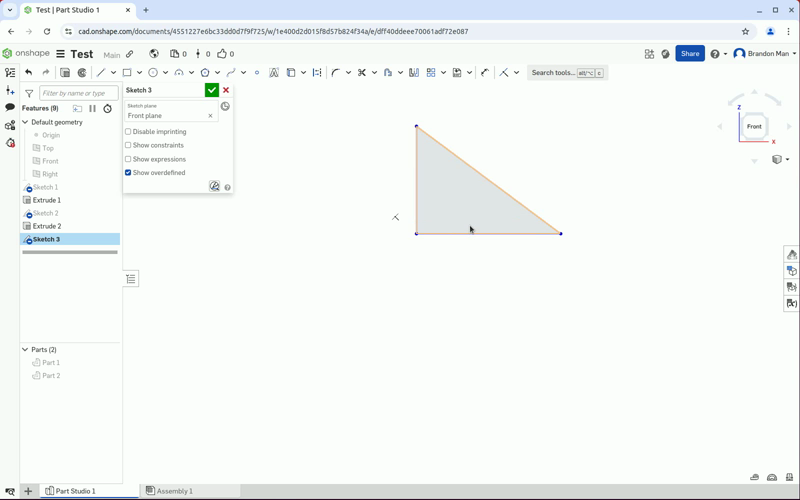
scroll(6)
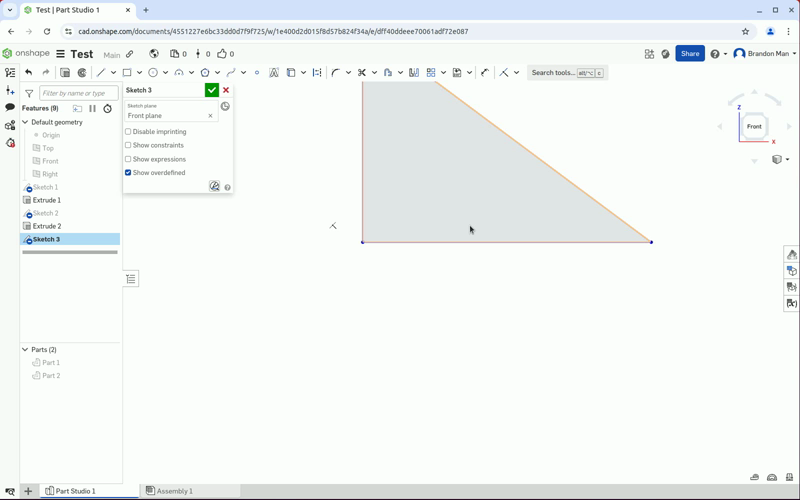
click(470, 225)
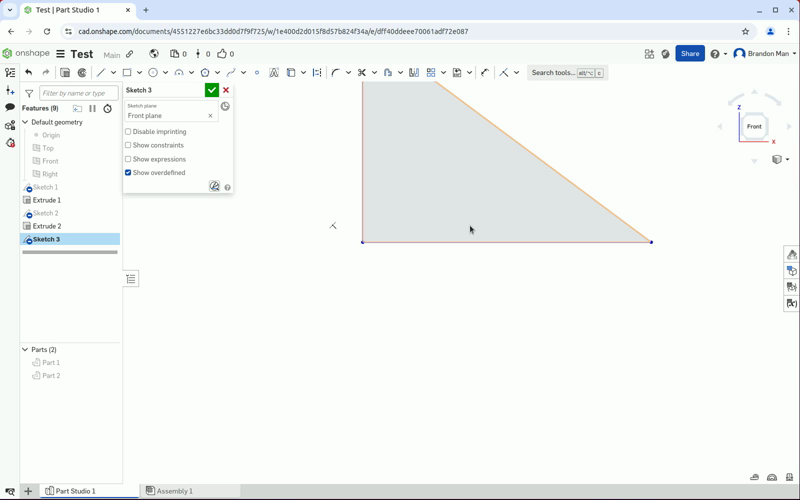
scroll(-6)
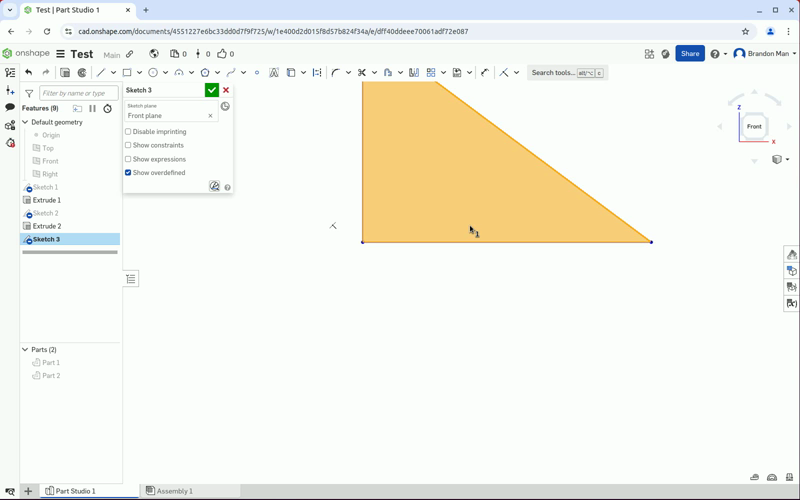
scroll(-6)
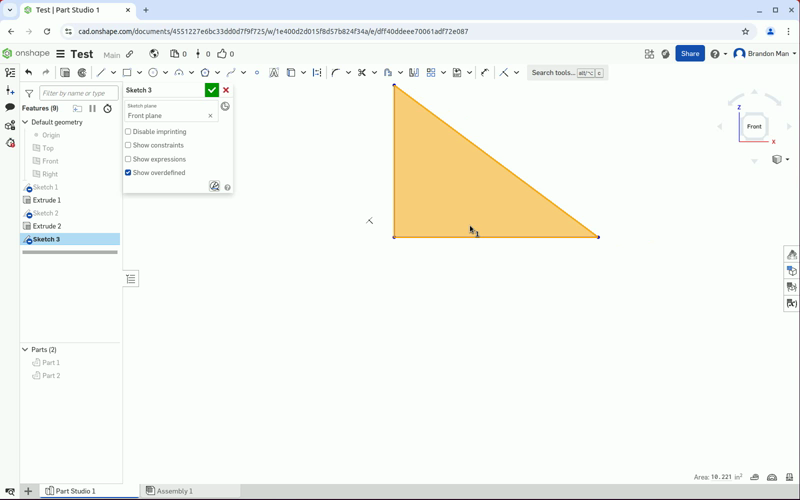
scroll(-6)
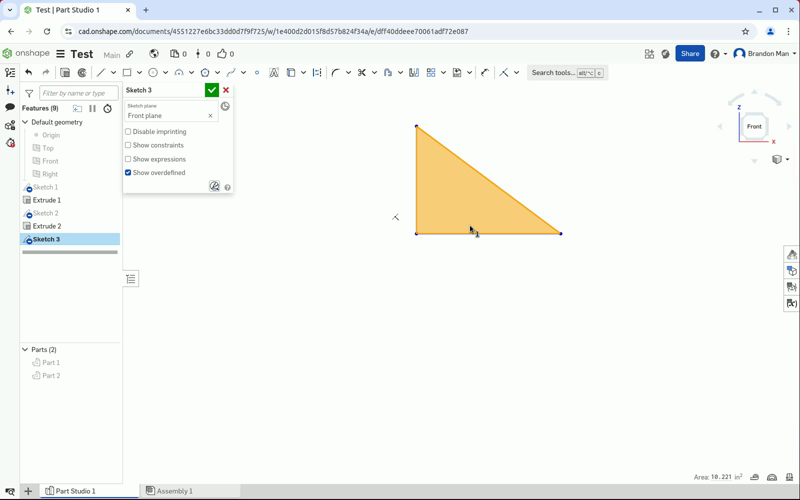
scroll(-6)
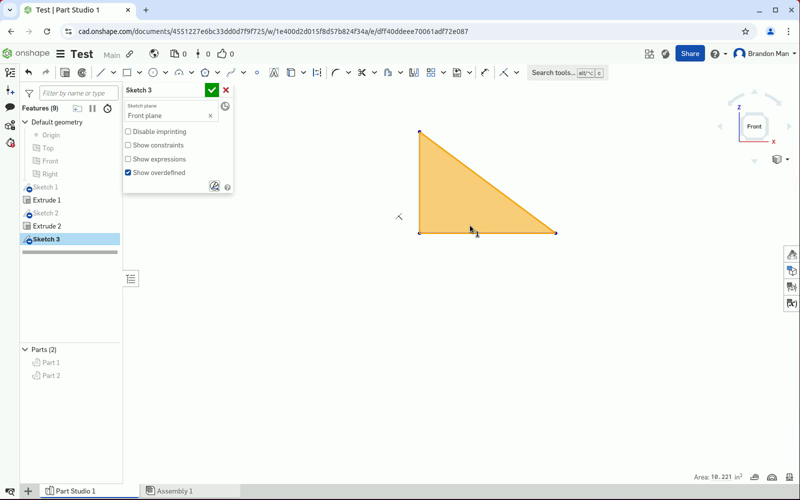
scroll(-6)
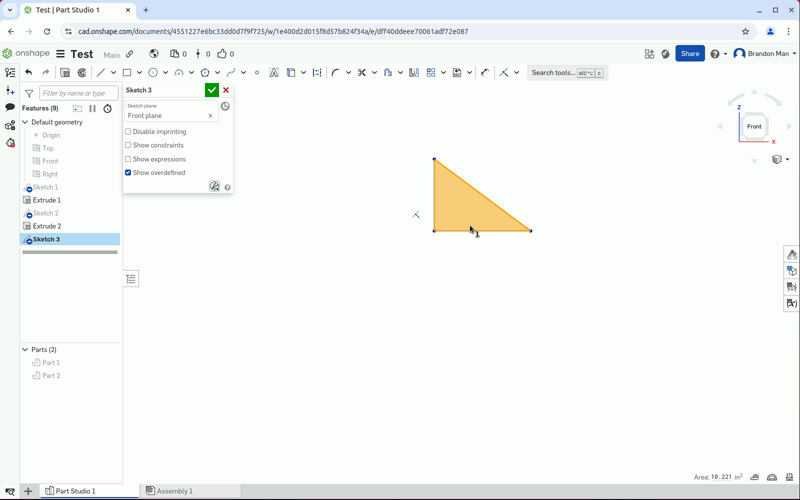
scroll(-6)
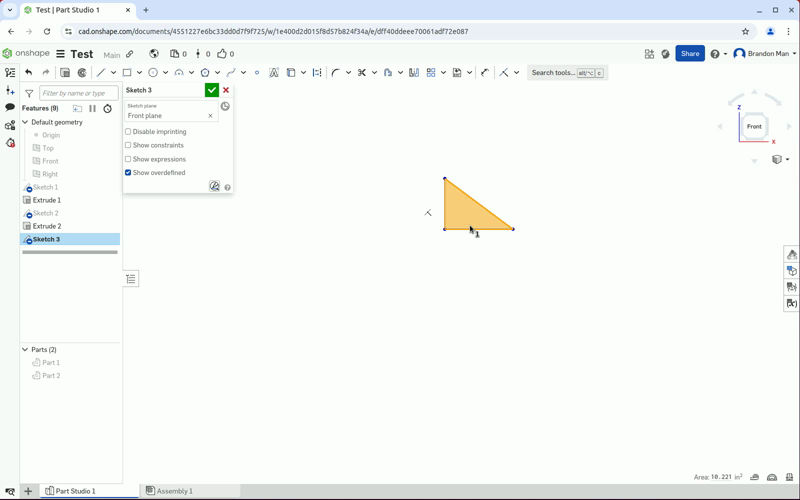
scroll(-6)
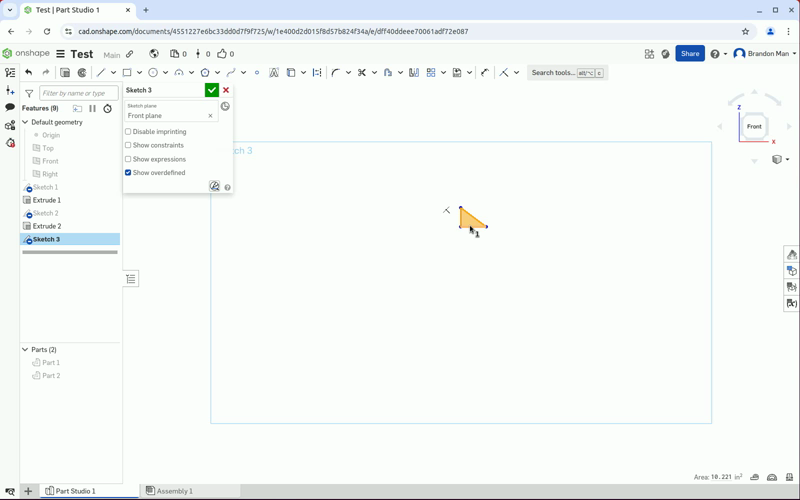
mouse_move(73, 352)
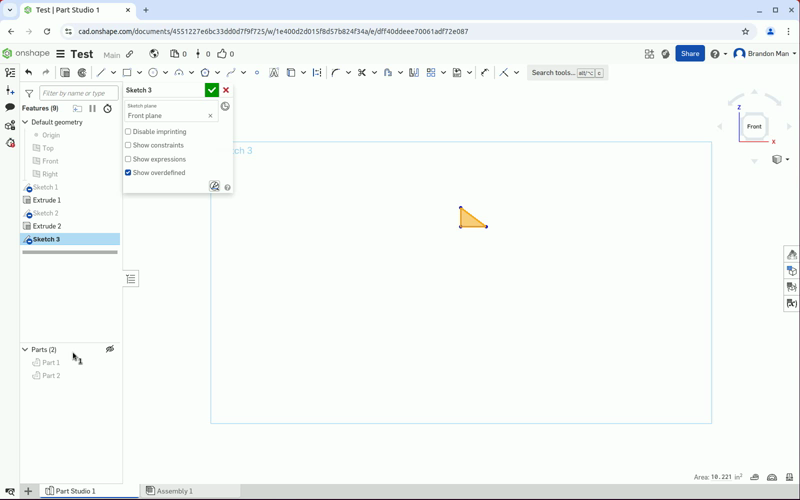
key(shift+y)
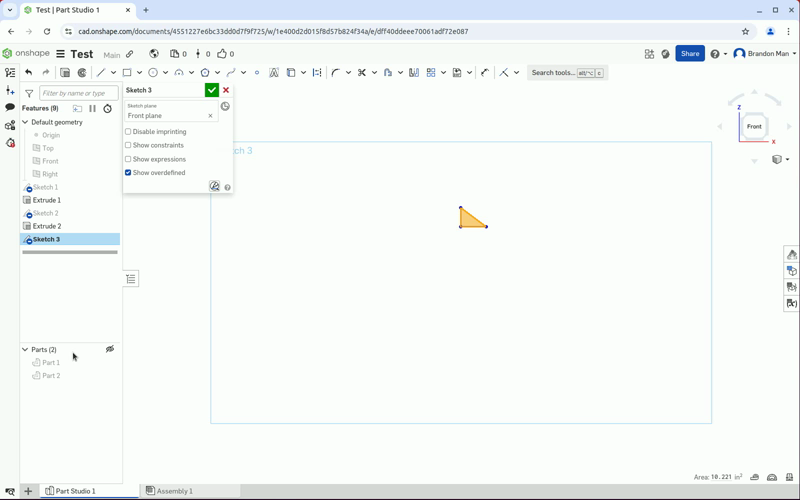
key(shift+e)
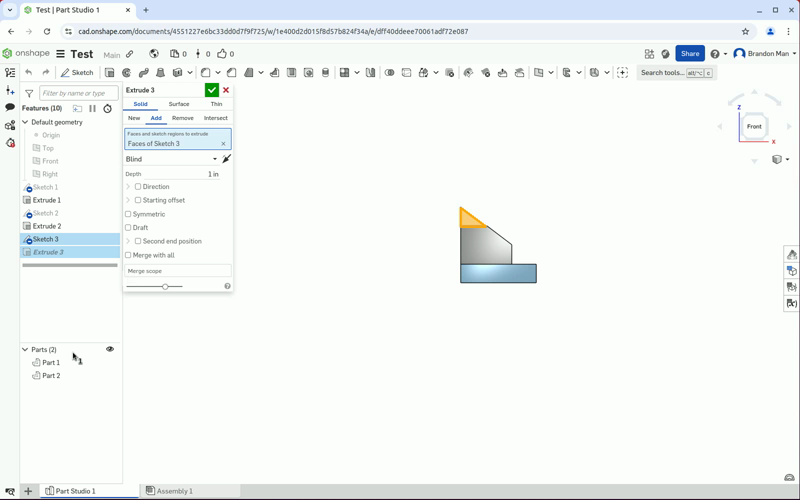
mouse_move(143, 106)
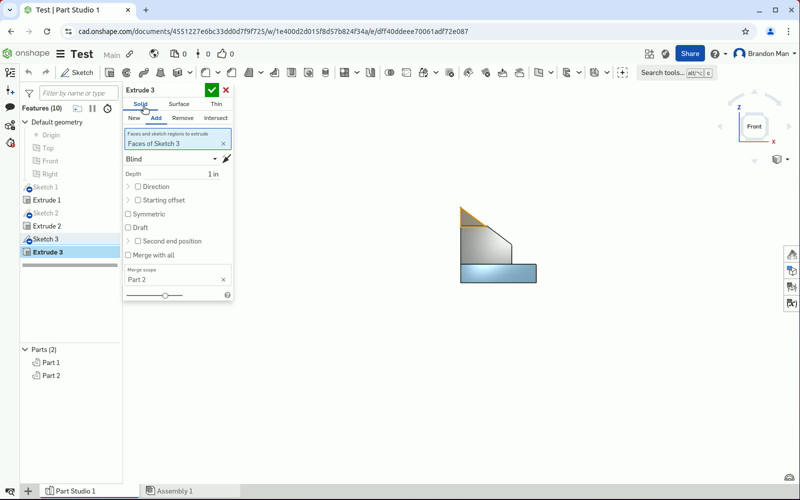
click(143, 106)
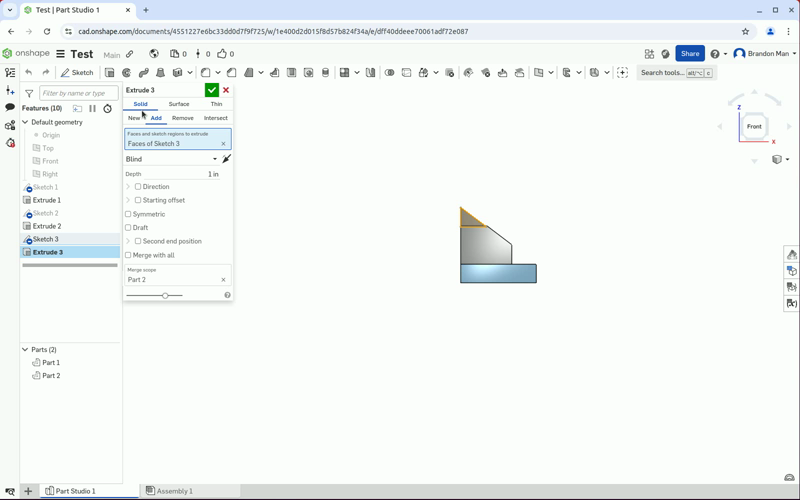
mouse_move(137, 120)
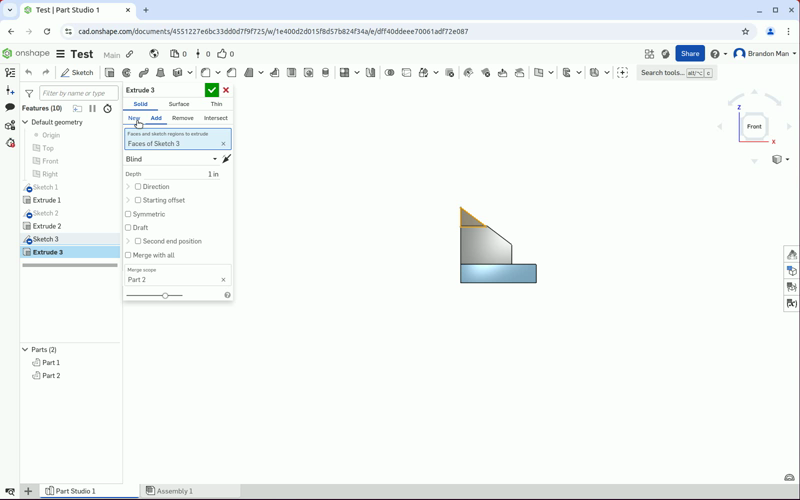
click(137, 120)
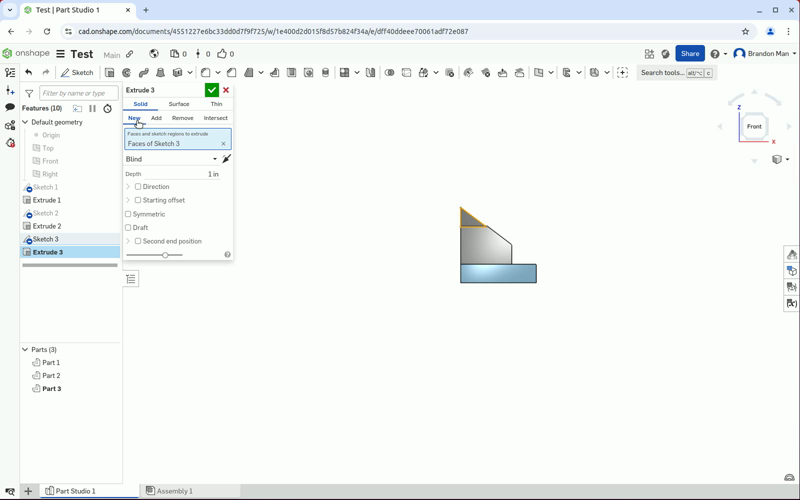
key(tab, 4)
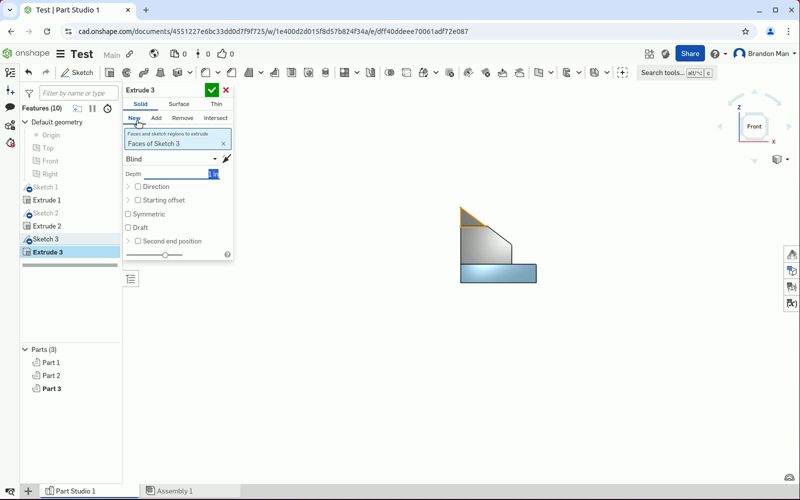
text(7.703)
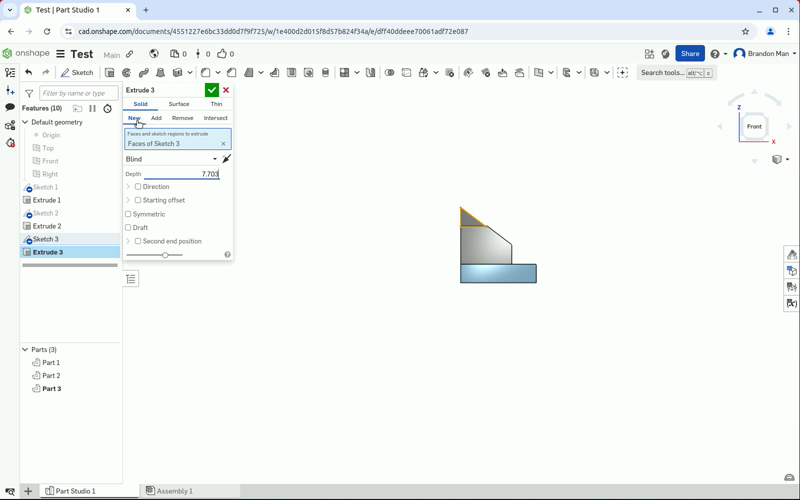
key(enter)
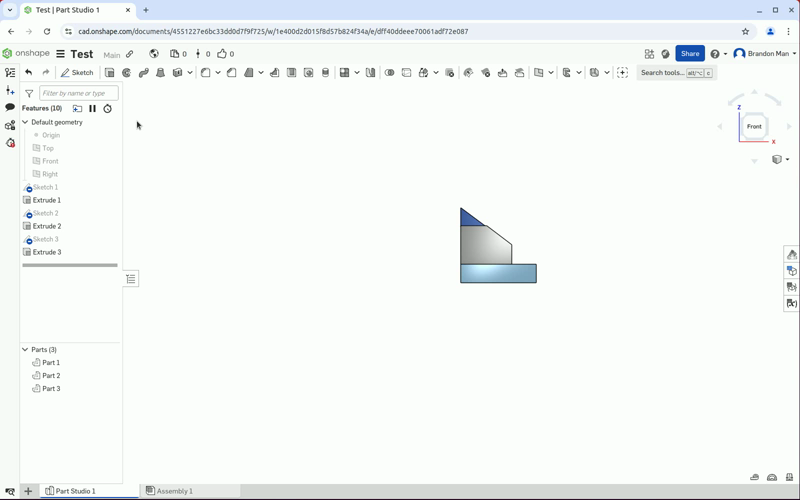
key(shift+h)
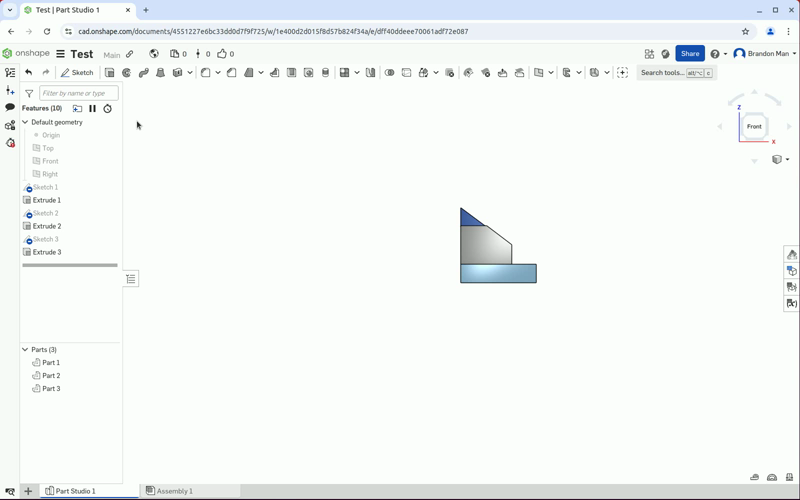
key(shift+h)
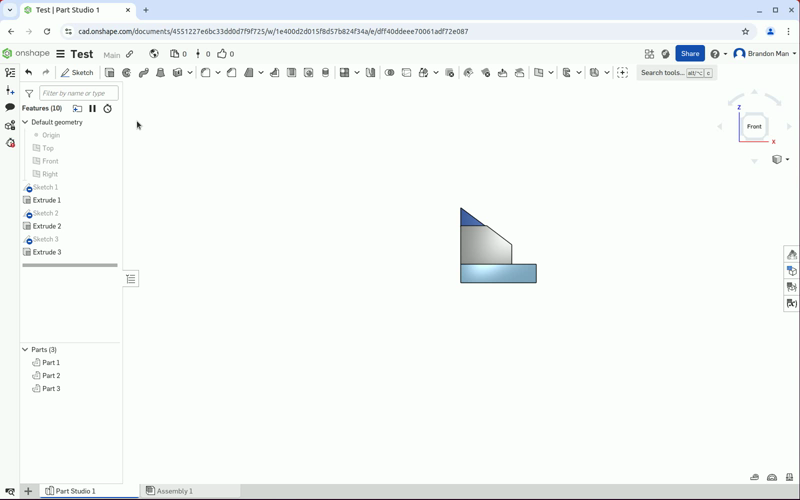
mouse_move(73, 189)
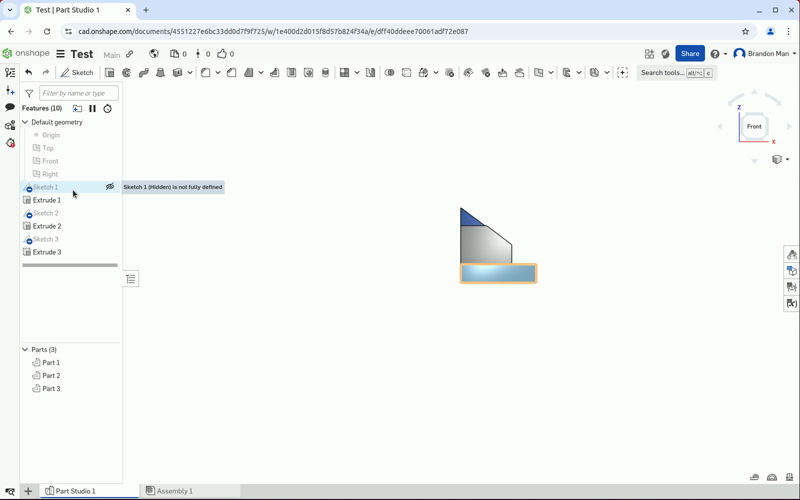
click(73, 189)
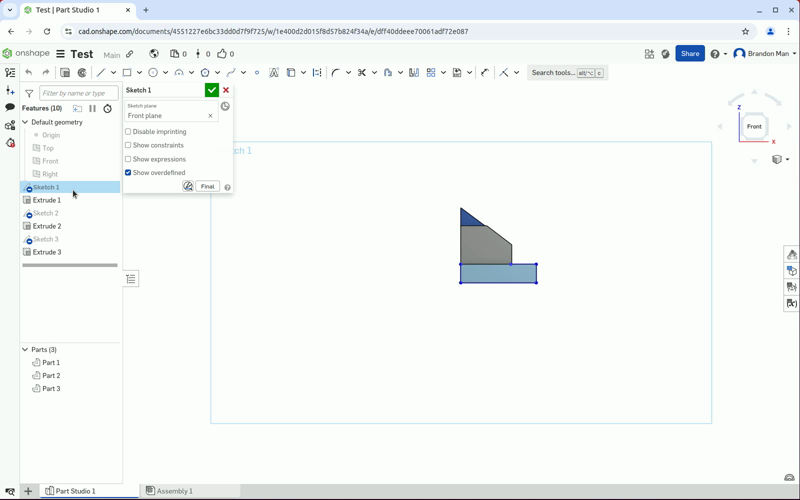
mouse_move(229, 92)
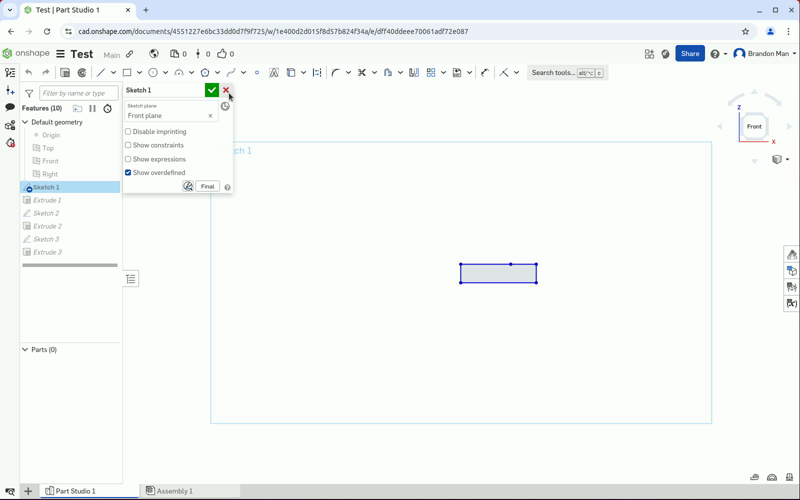
click(229, 92)
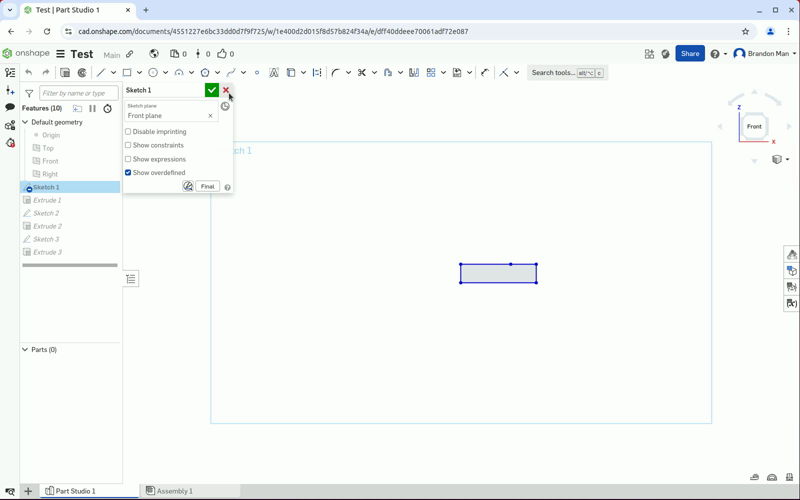
key(shift+s)
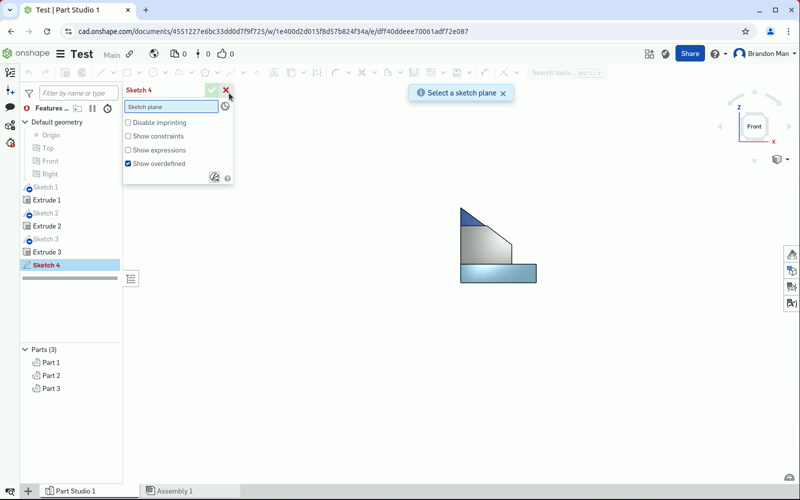
mouse_move(73, 163)
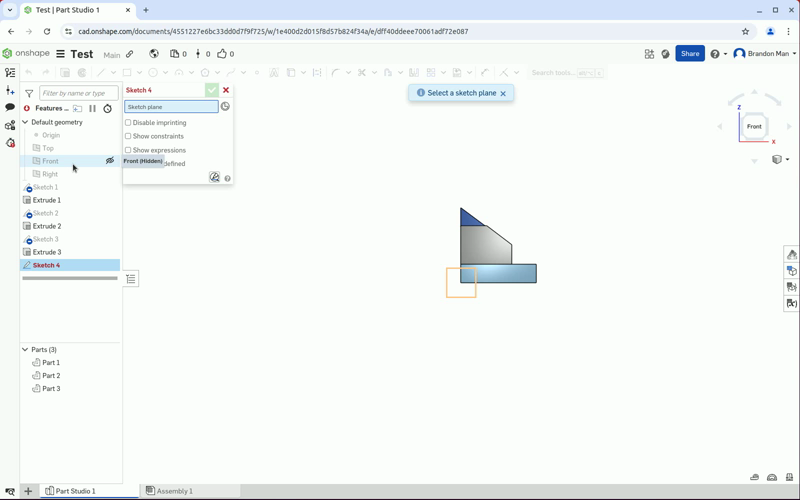
click(73, 163)
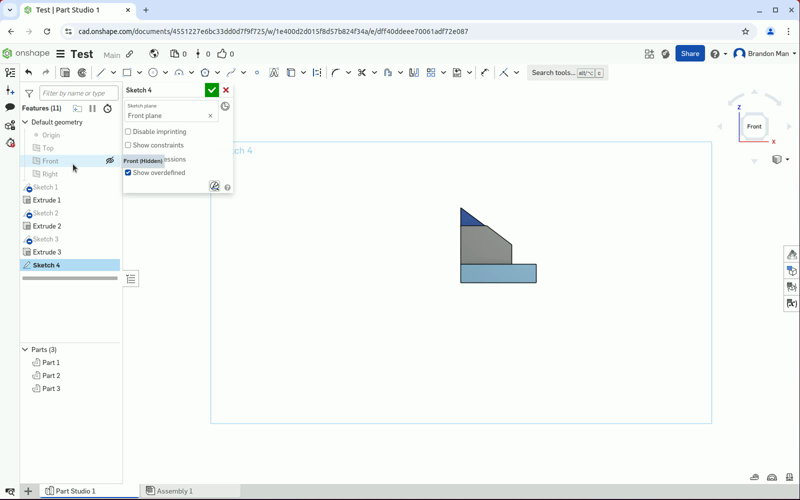
mouse_move(73, 352)
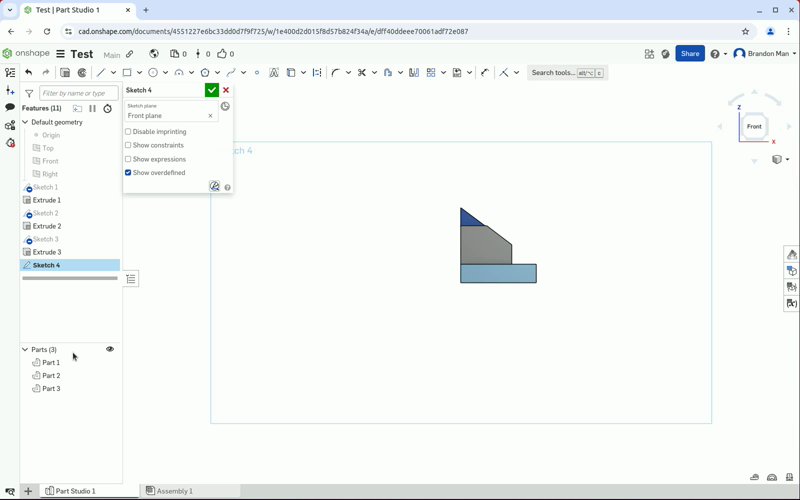
key(y)
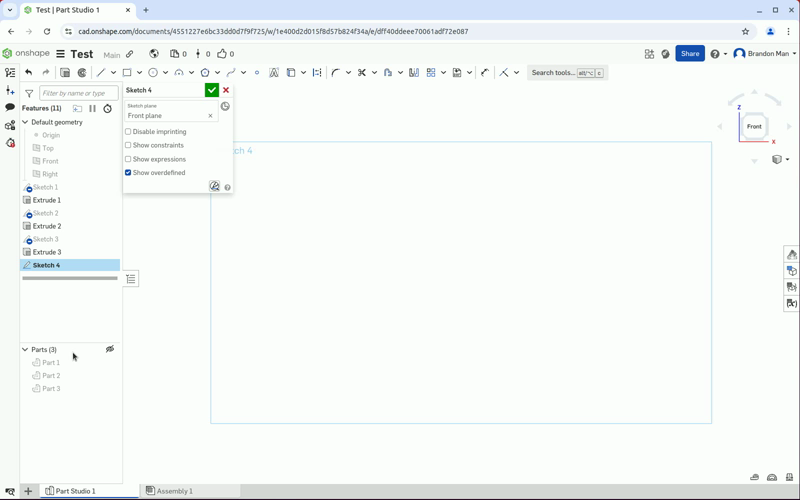
key(l)
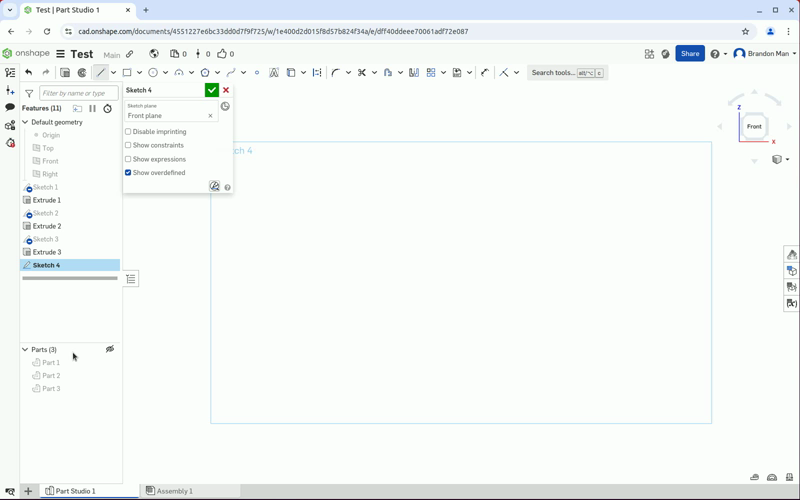
key_down(shift)
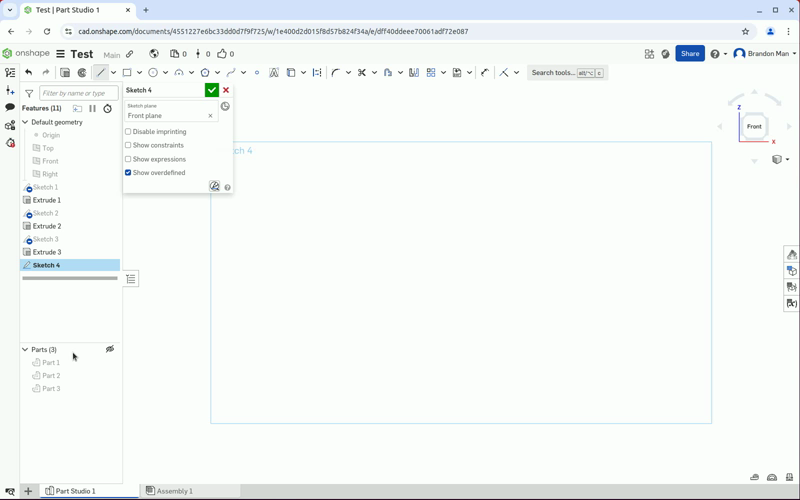
mouse_move(511, 264)
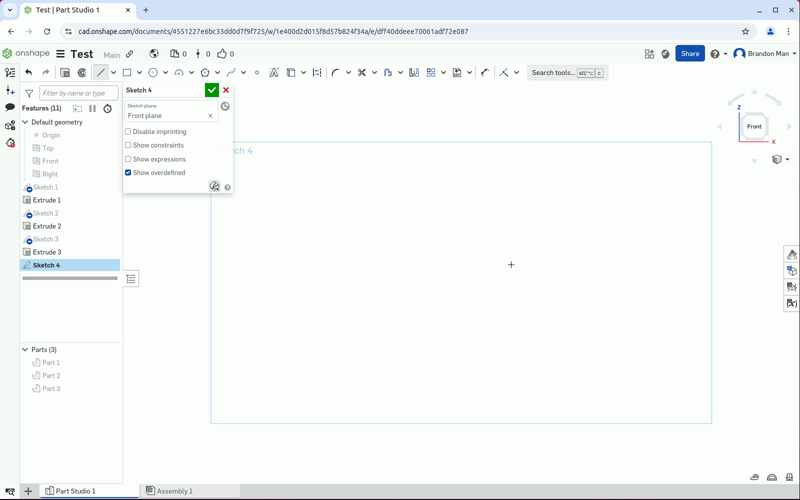
click(511, 264)
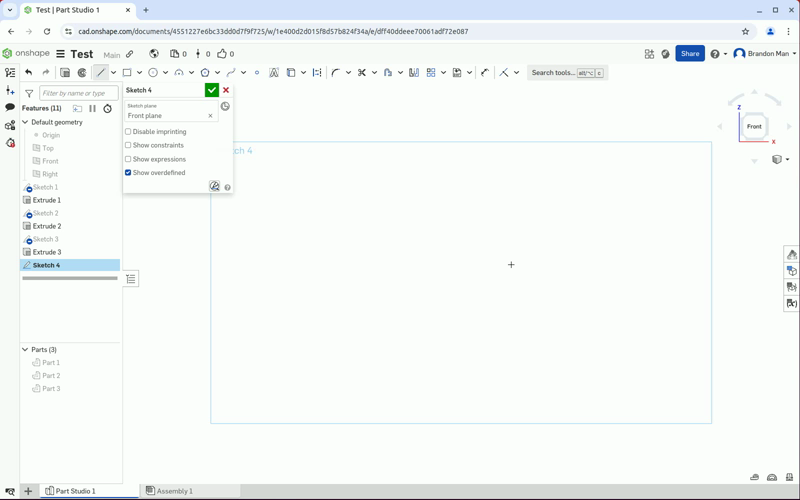
key_up(shift)
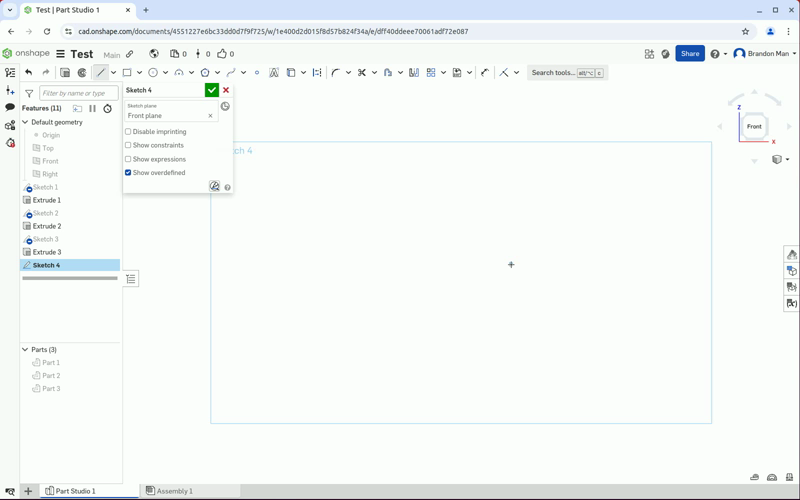
key_down(shift)
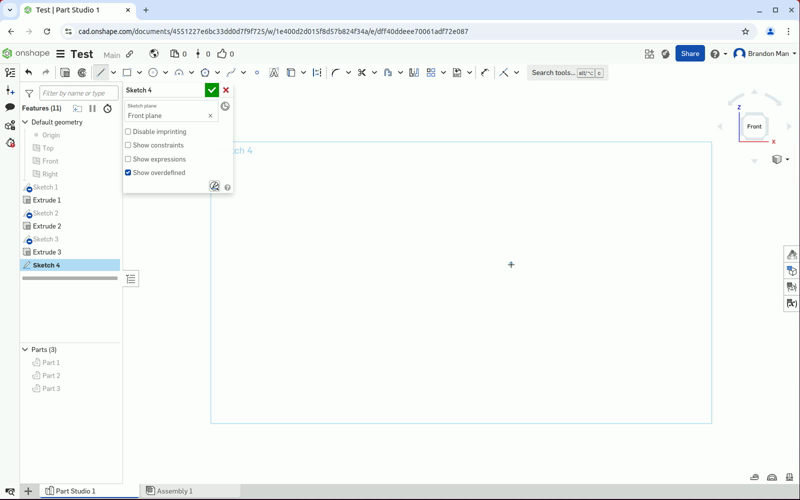
mouse_move(541, 264)
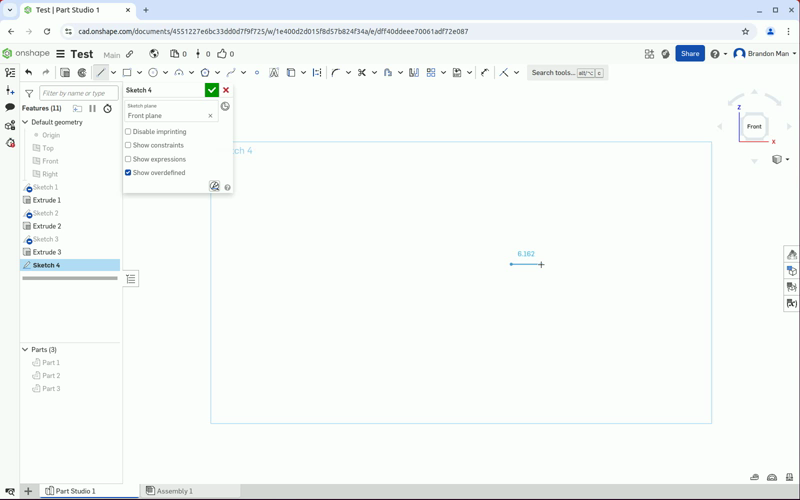
mouse_move(536, 264)
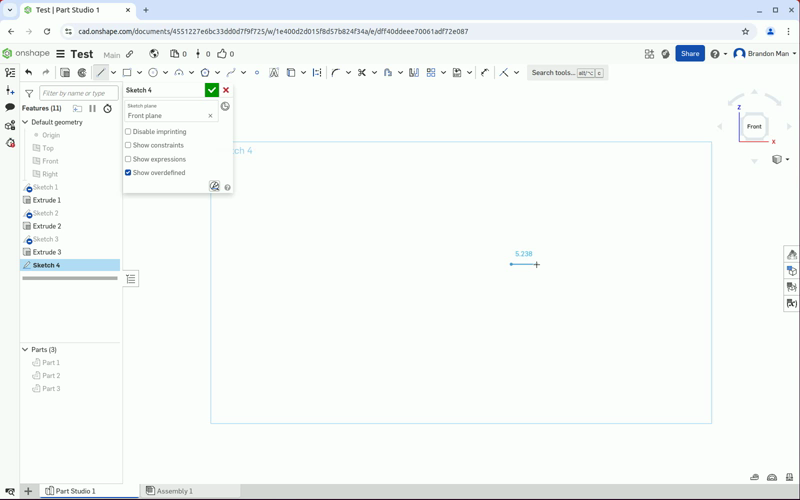
click(536, 264)
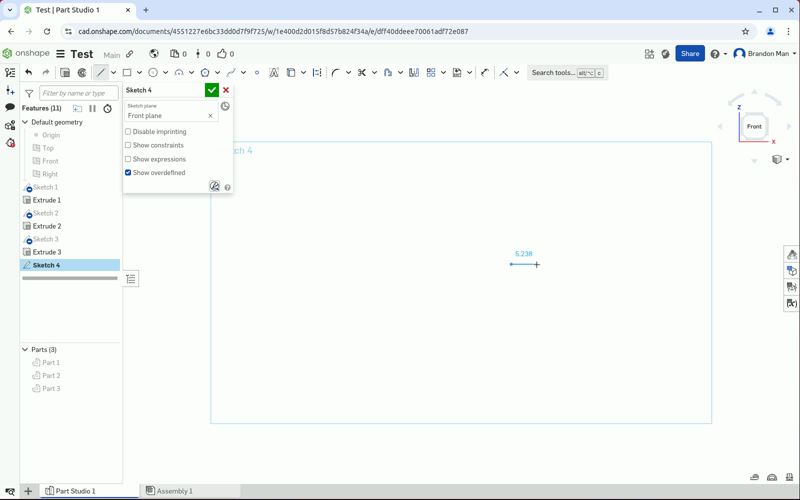
key_up(shift)
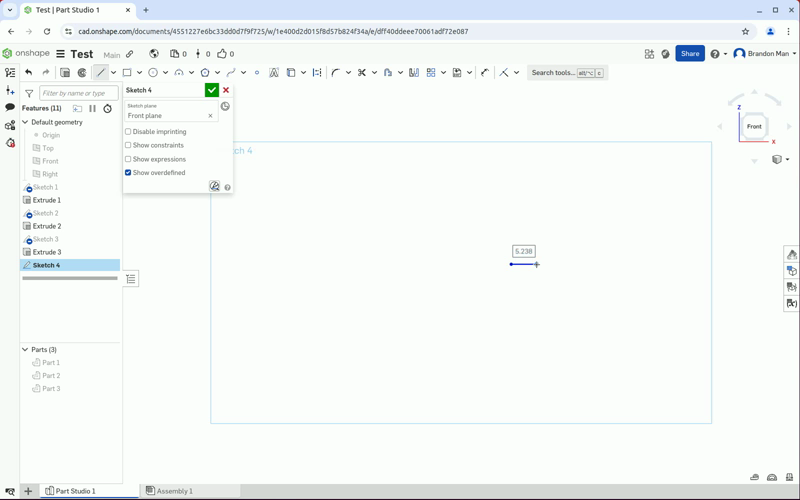
key_down(shift)
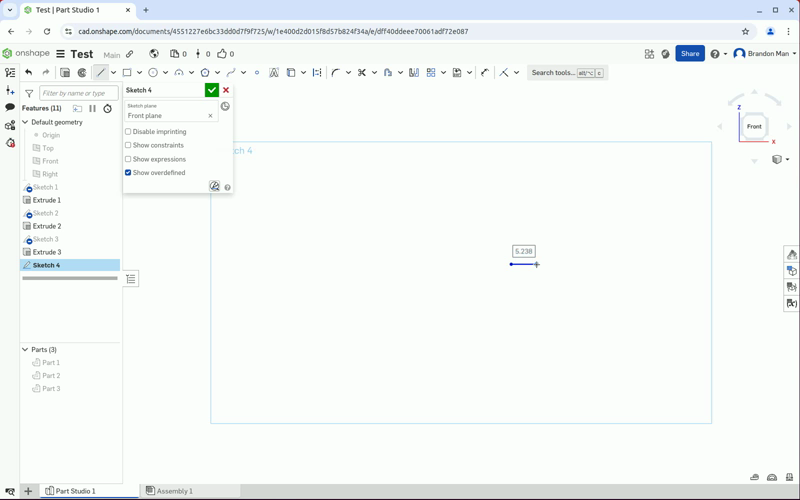
mouse_move(566, 264)
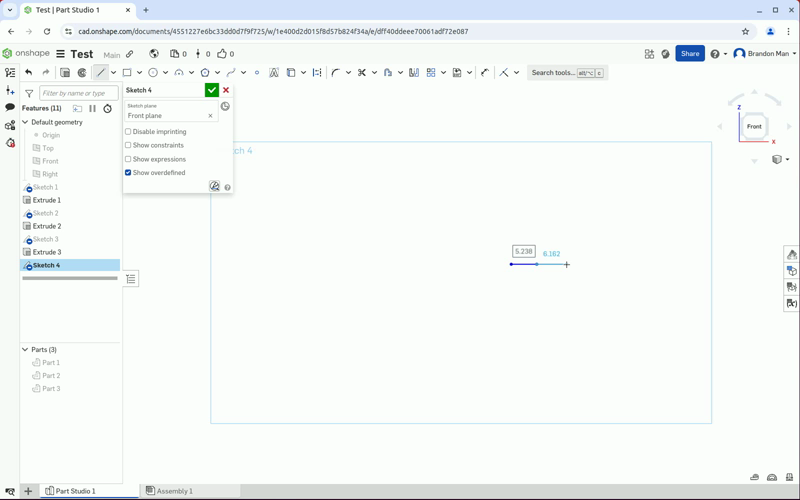
mouse_move(511, 245)
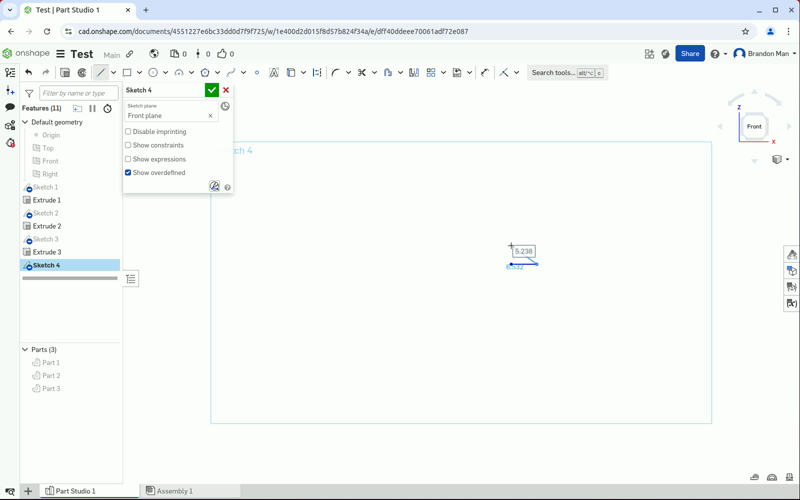
click(511, 245)
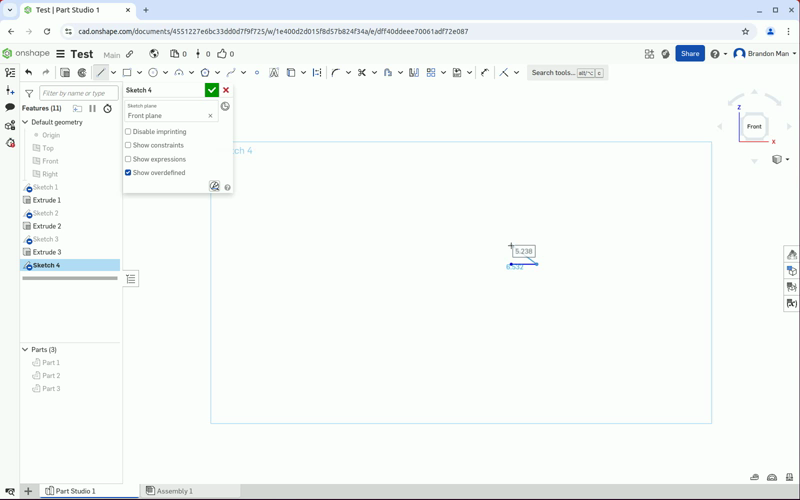
key_up(shift)
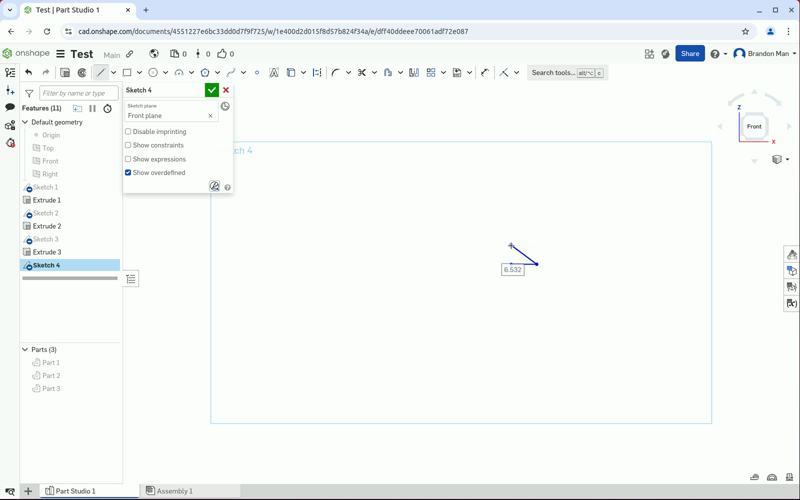
mouse_move(541, 245)
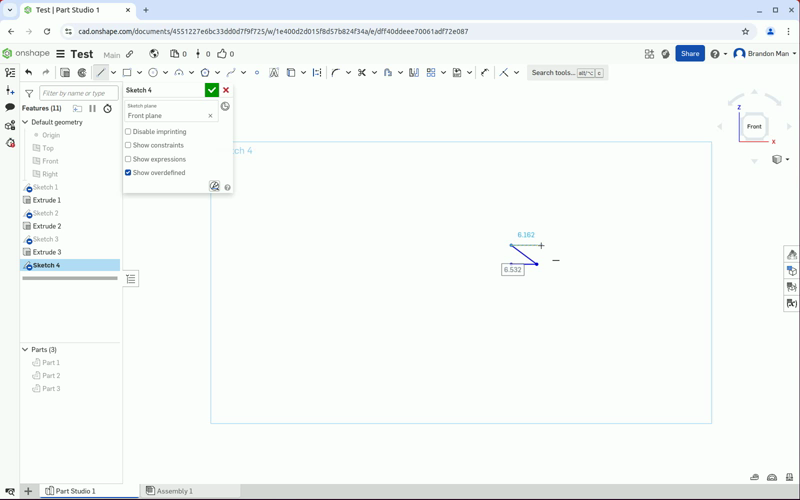
key_down(shift)
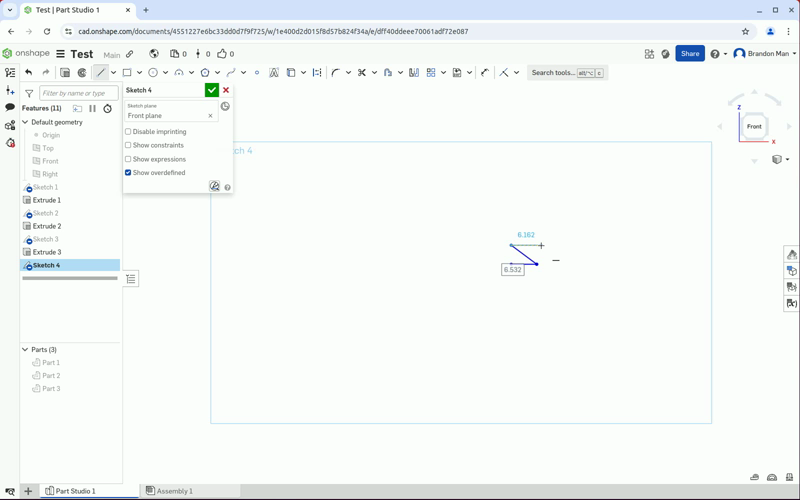
mouse_move(511, 264)
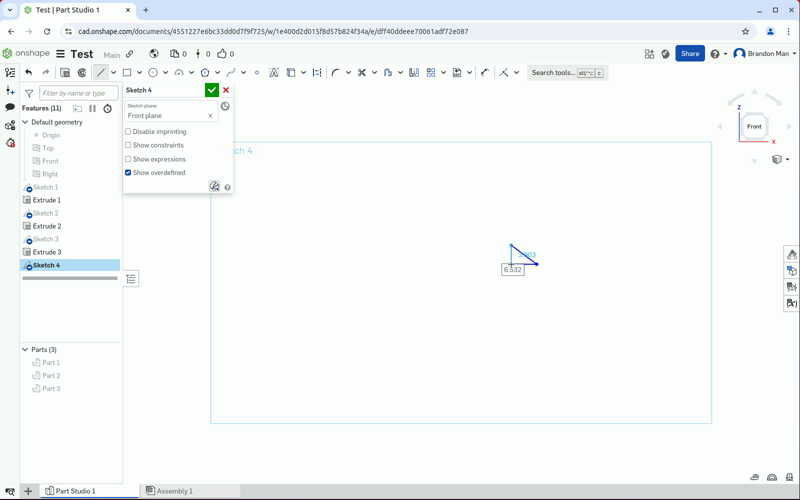
key_up(shift)
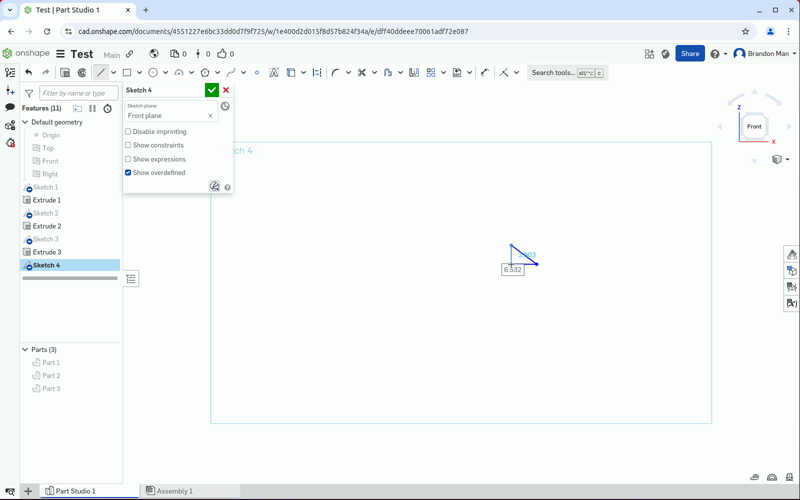
click(511, 264)
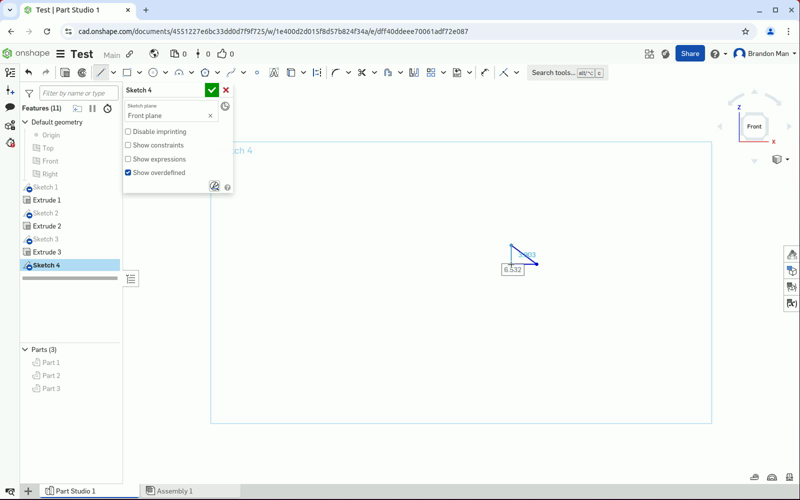
key(esc)
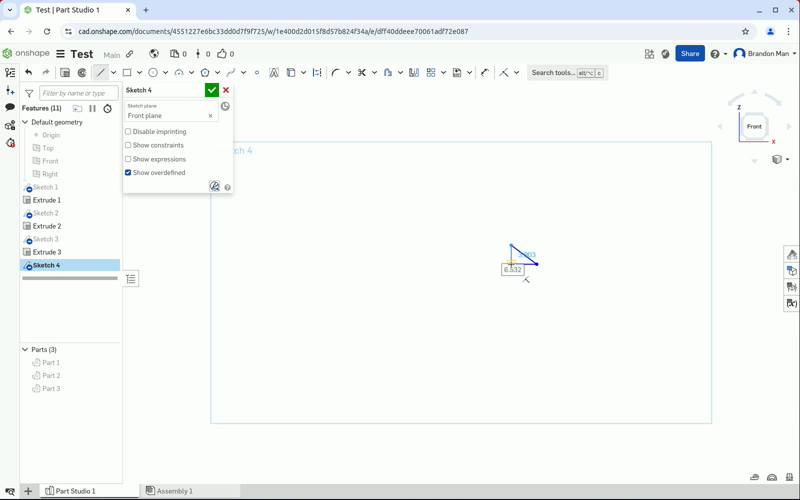
mouse_move(522, 262)
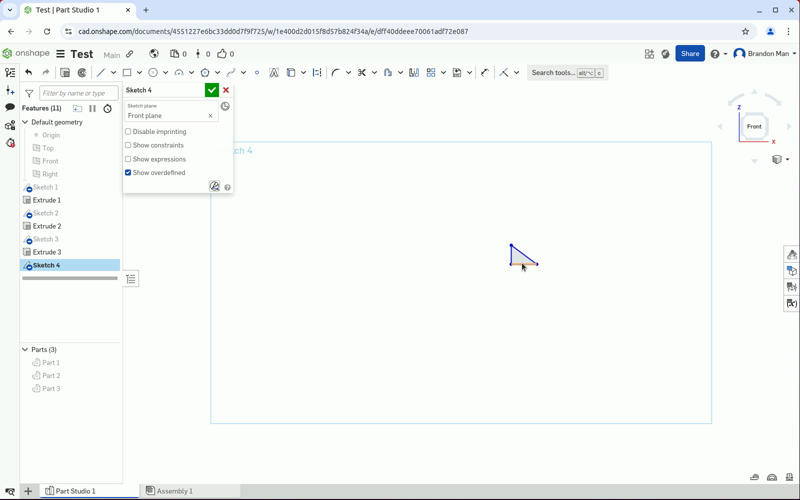
scroll(6)
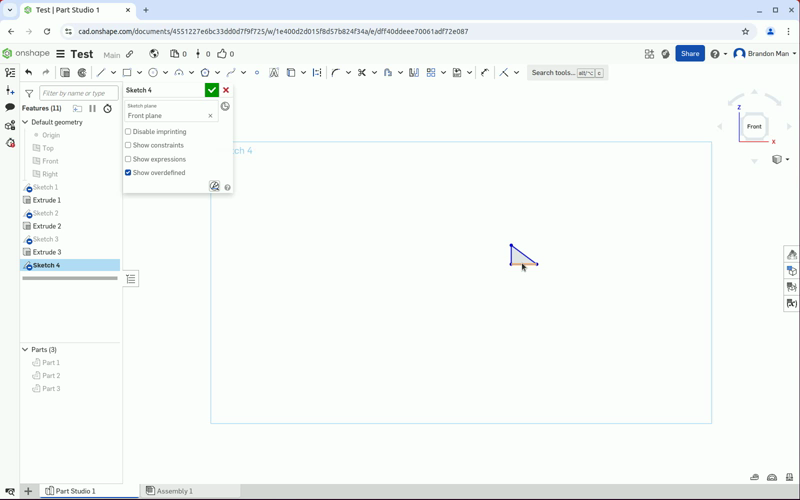
scroll(6)
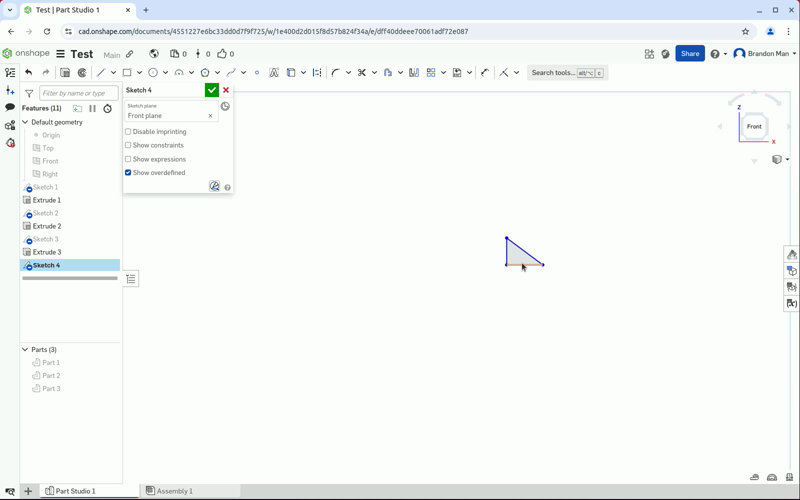
scroll(6)
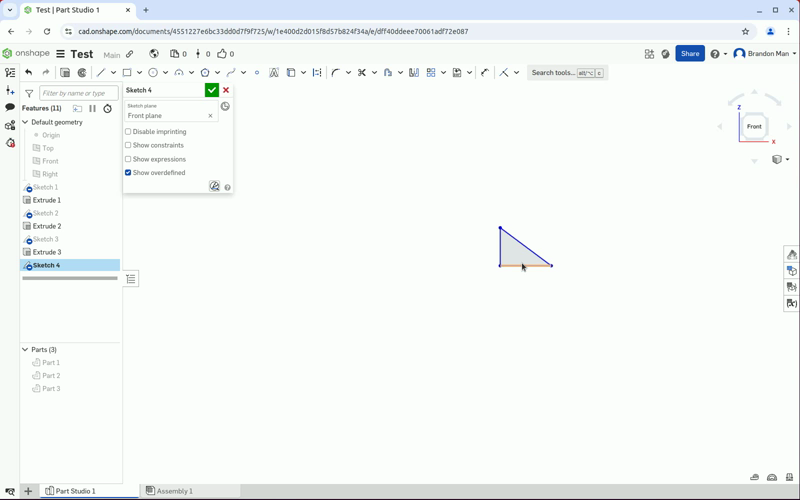
scroll(6)
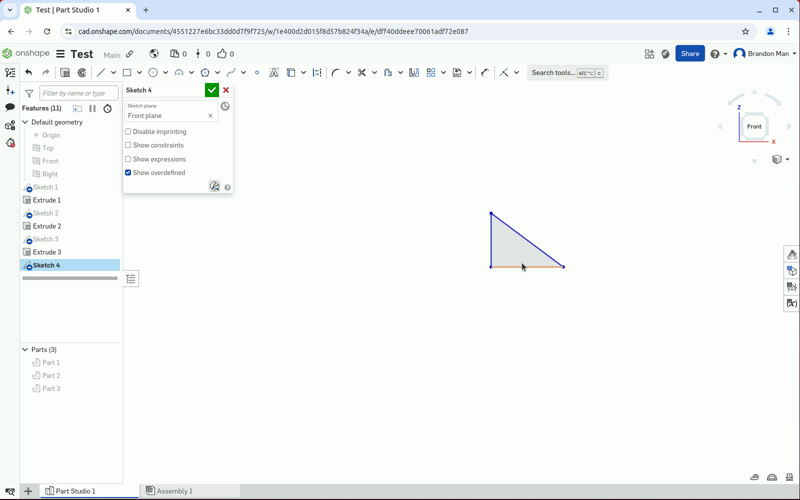
scroll(6)
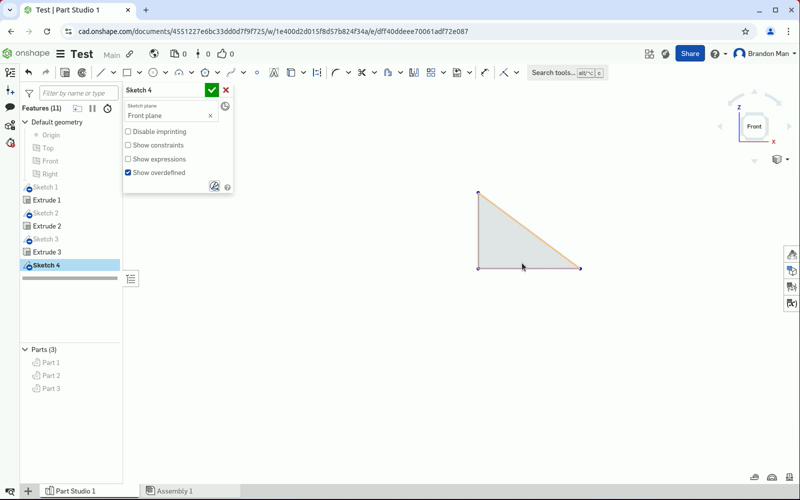
scroll(6)
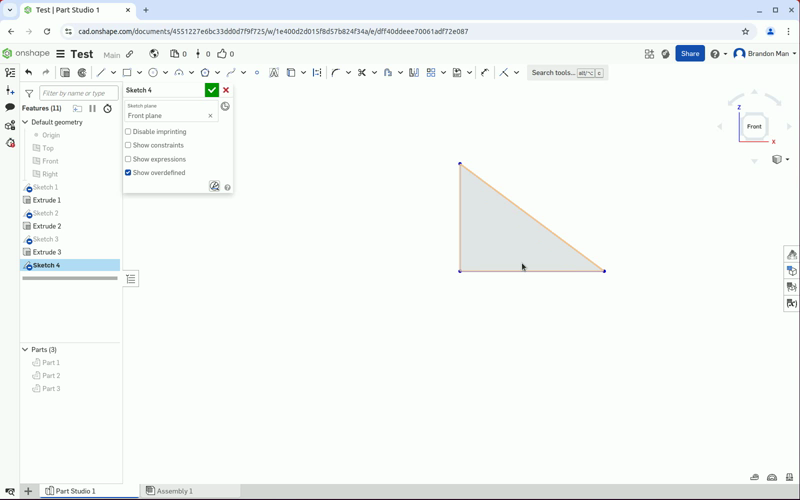
scroll(6)
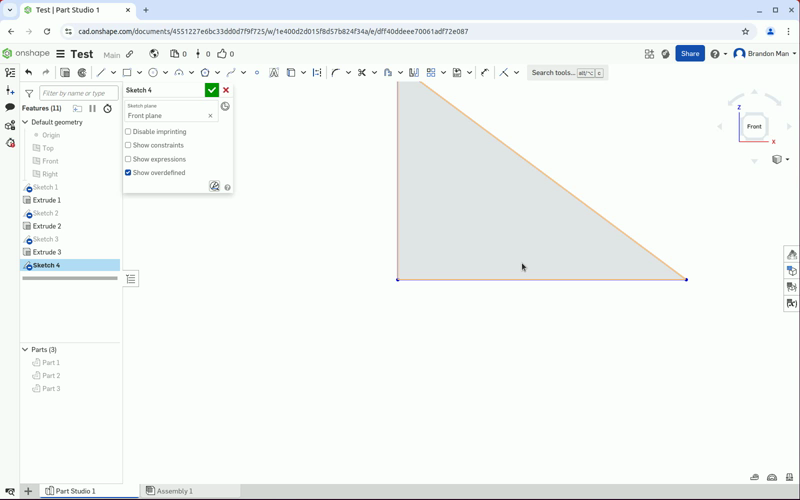
click(522, 262)
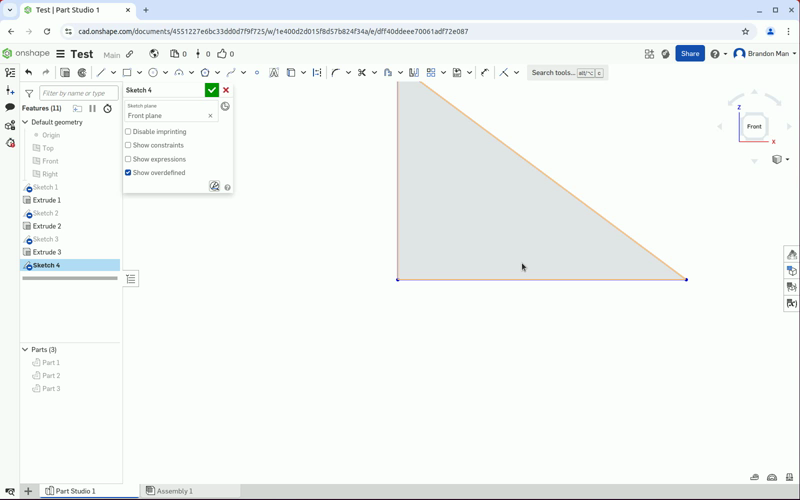
scroll(-6)
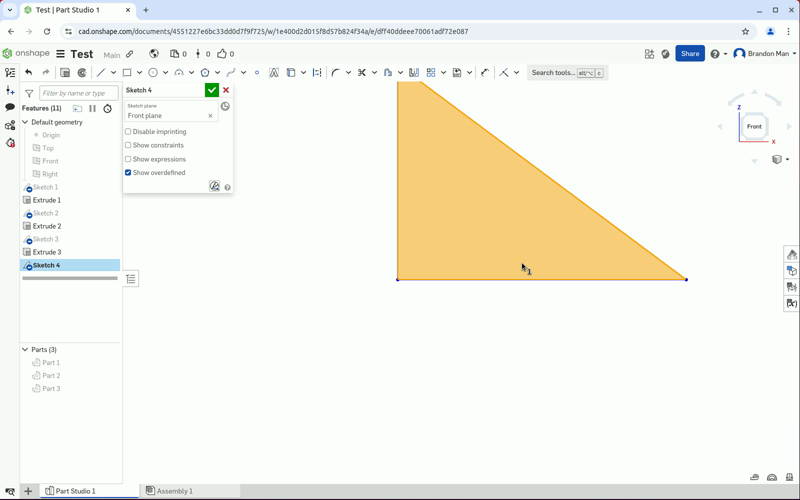
scroll(-6)
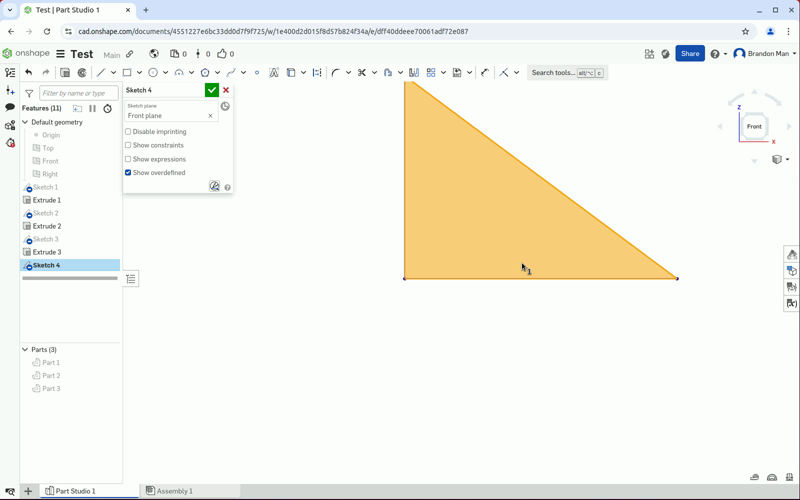
scroll(-6)
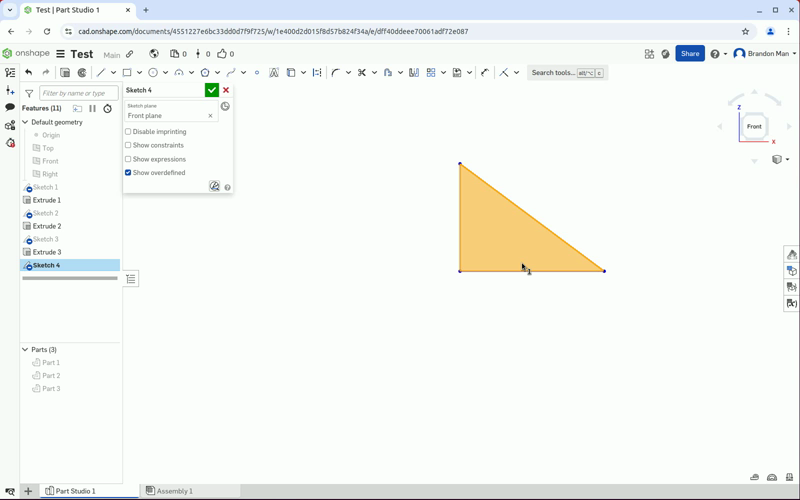
scroll(-6)
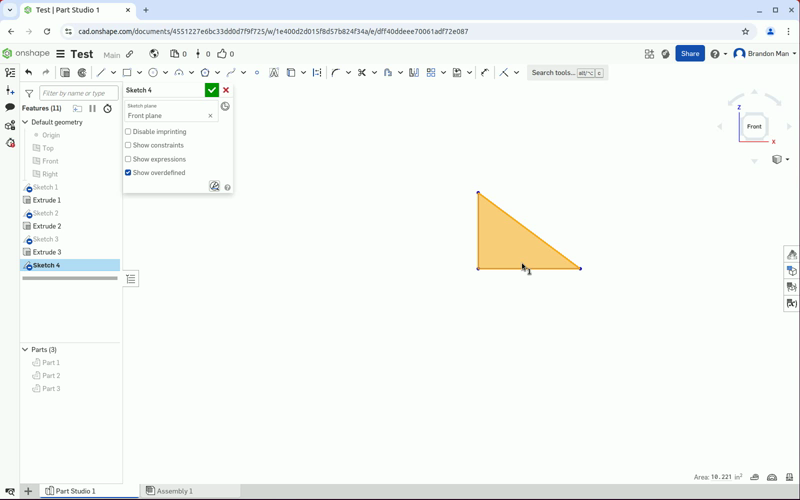
scroll(-6)
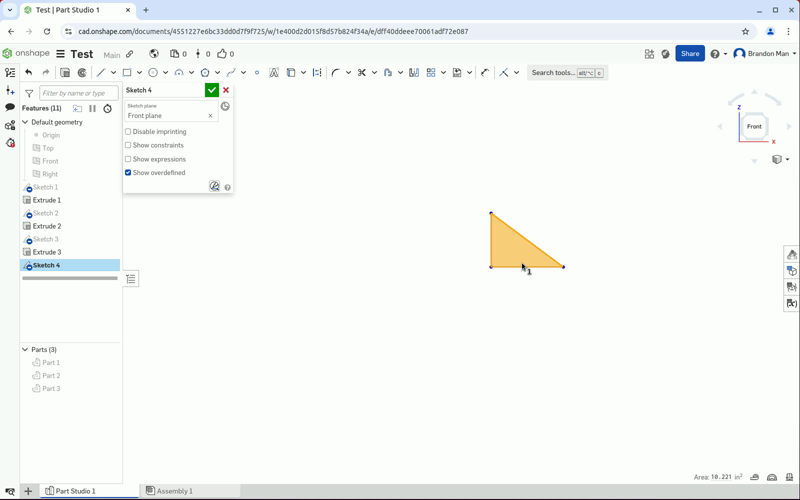
scroll(-6)
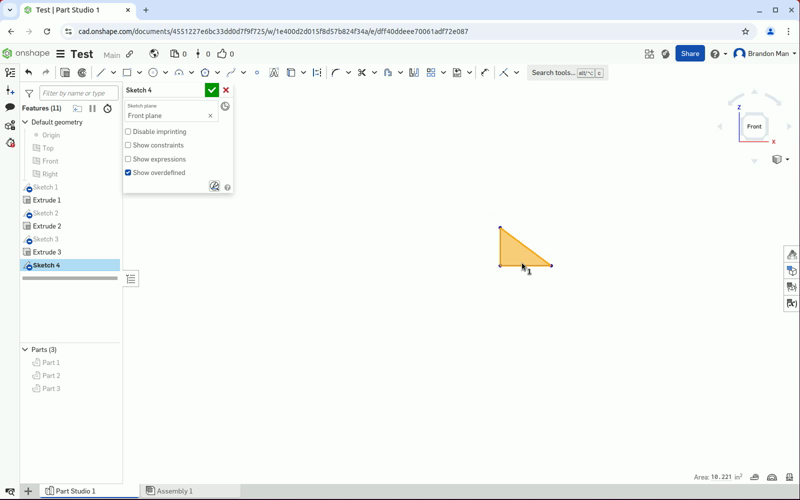
scroll(-6)
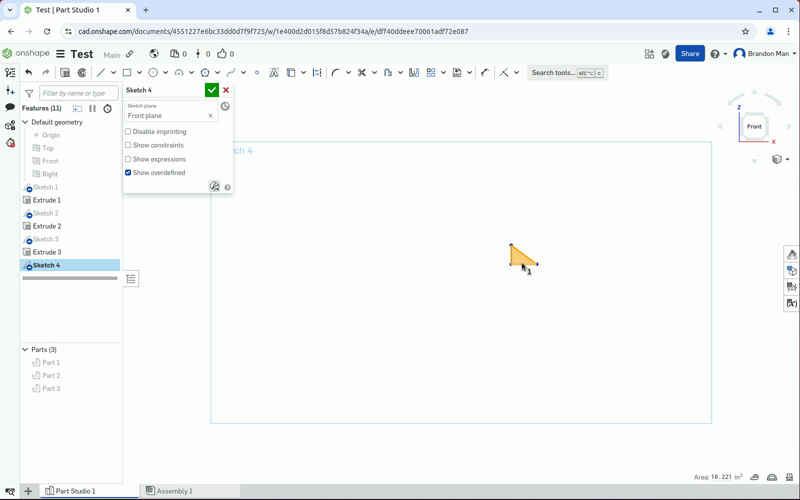
mouse_move(73, 352)
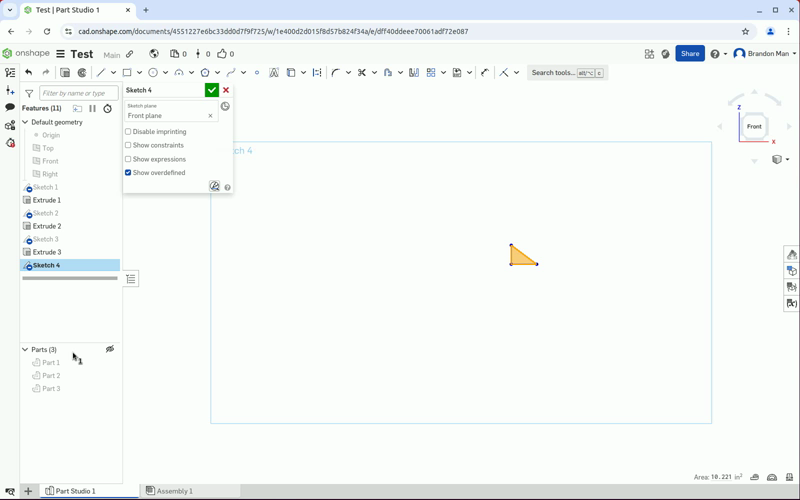
key(shift+y)
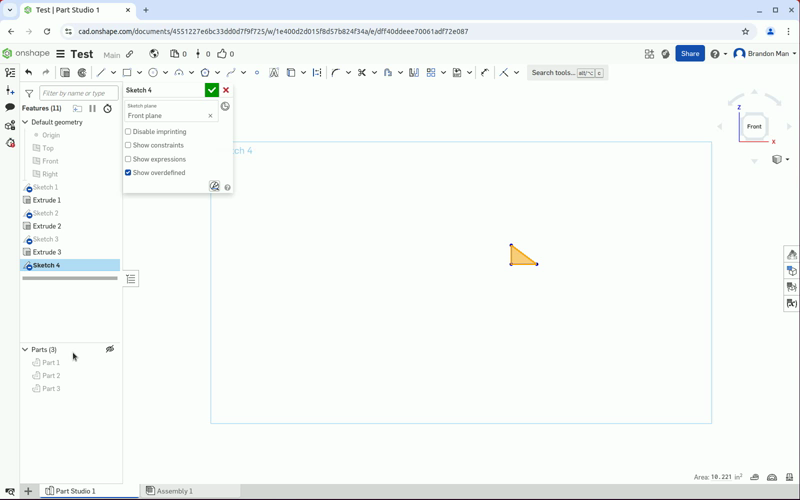
key(shift+e)
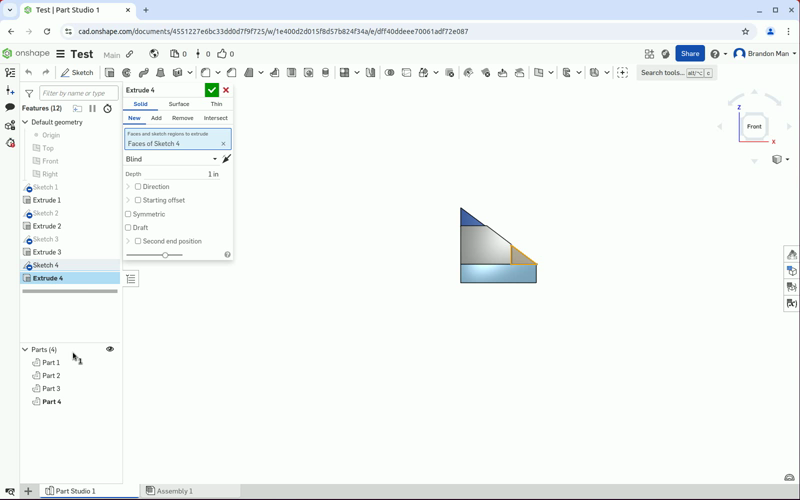
mouse_move(143, 106)
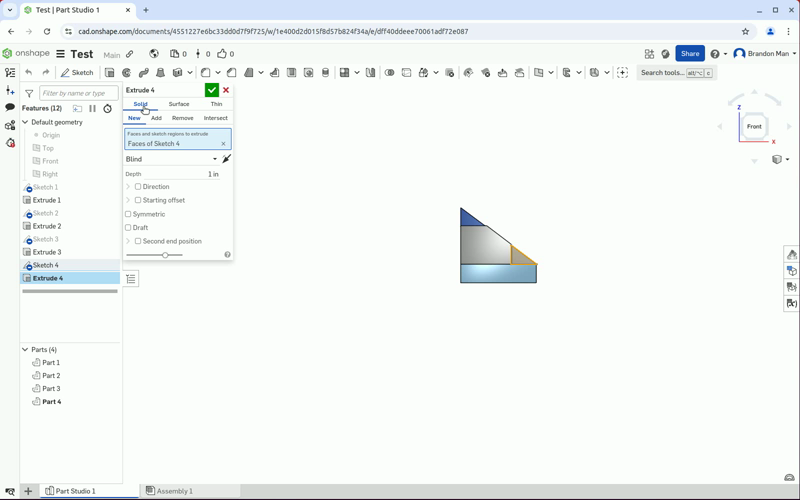
click(143, 106)
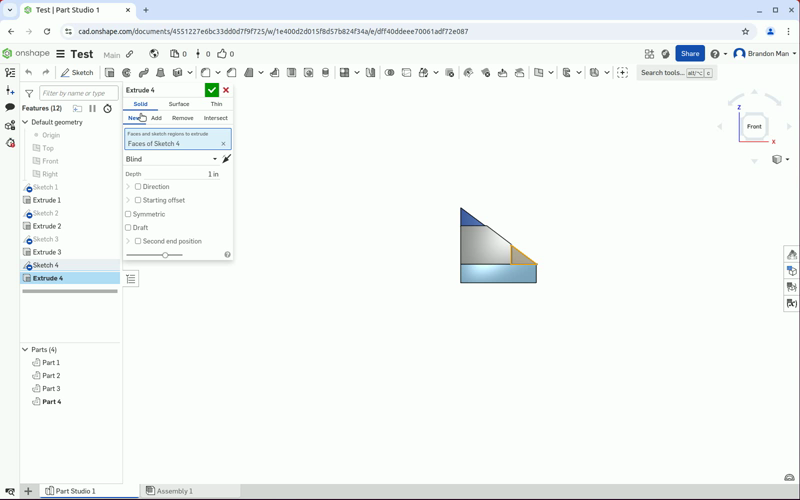
mouse_move(137, 120)
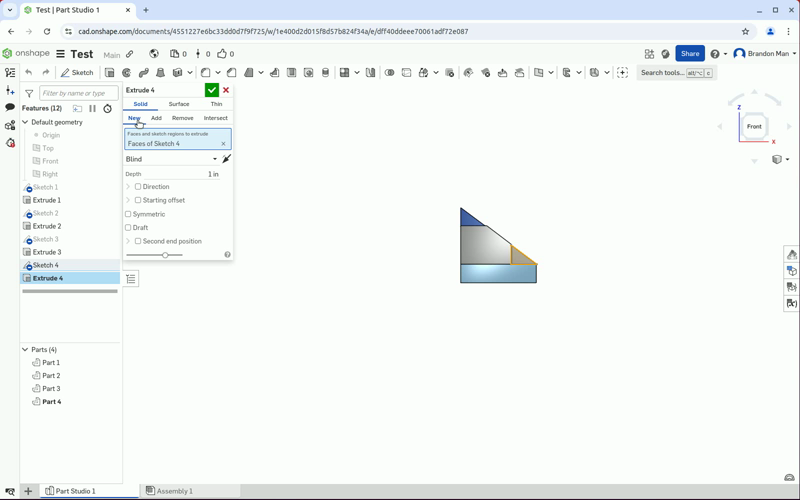
click(137, 120)
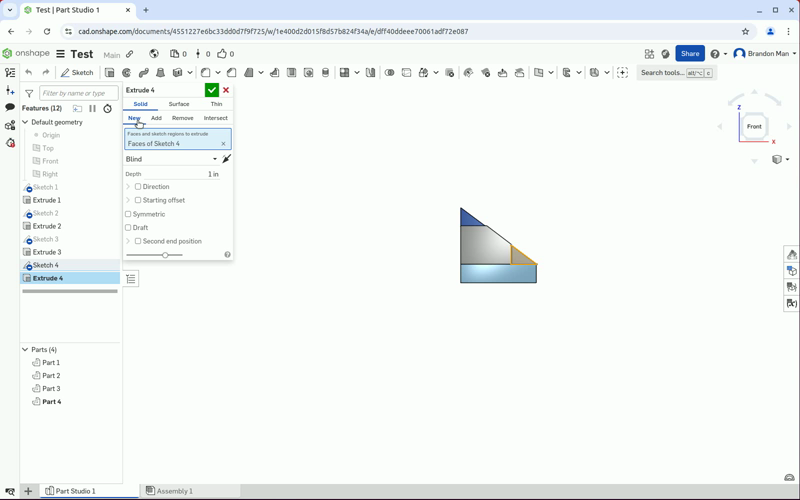
key(tab, 4)
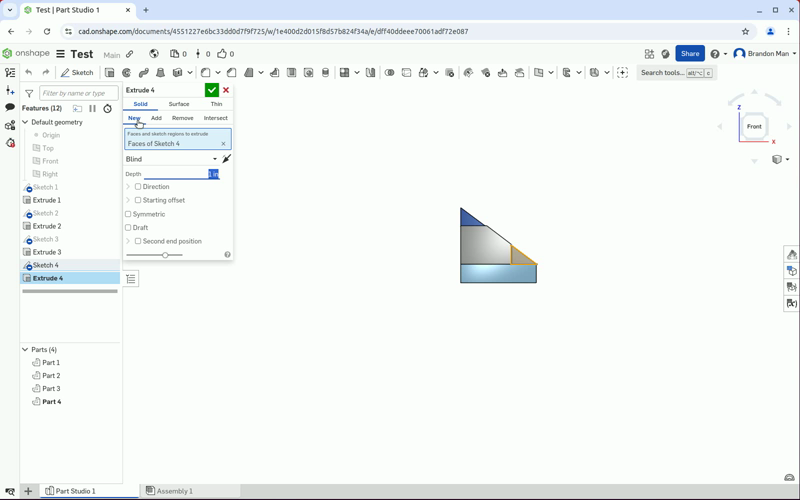
text(7.703)
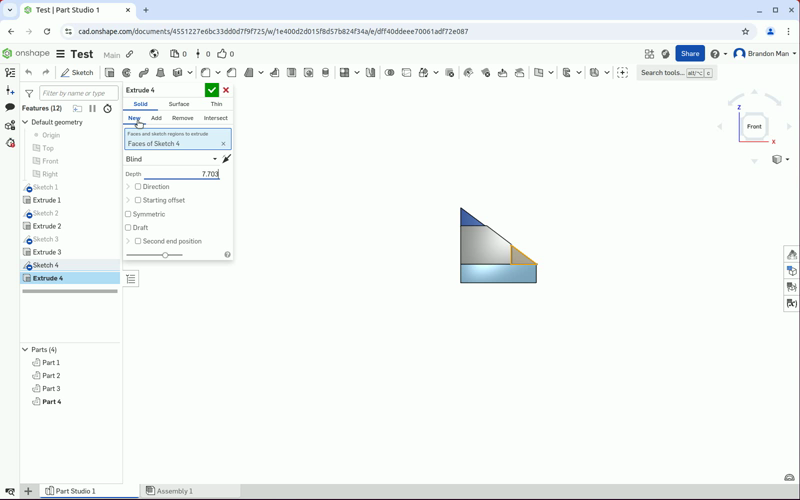
key(enter)
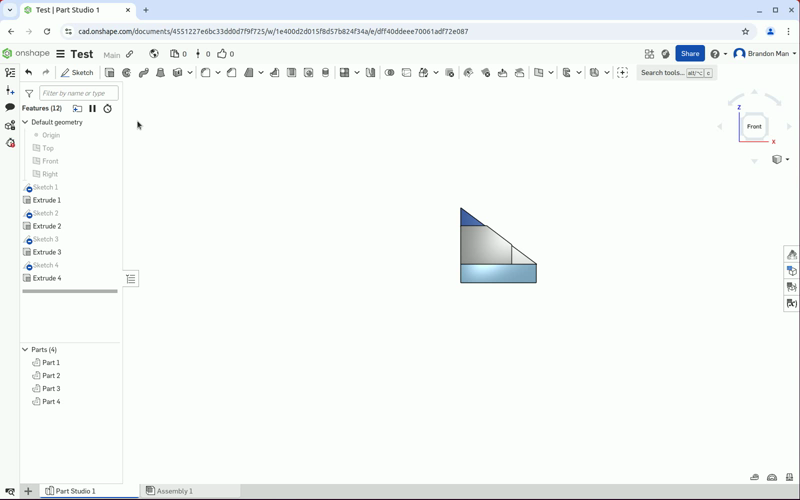
key(shift+h)
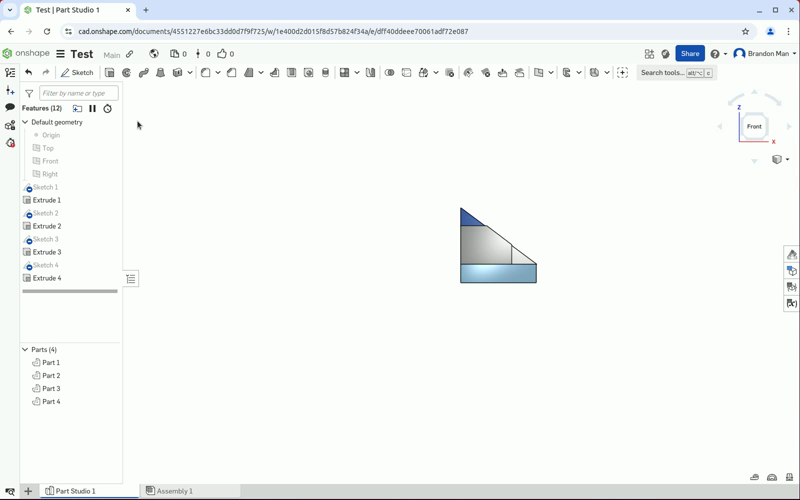
key(shift+h)
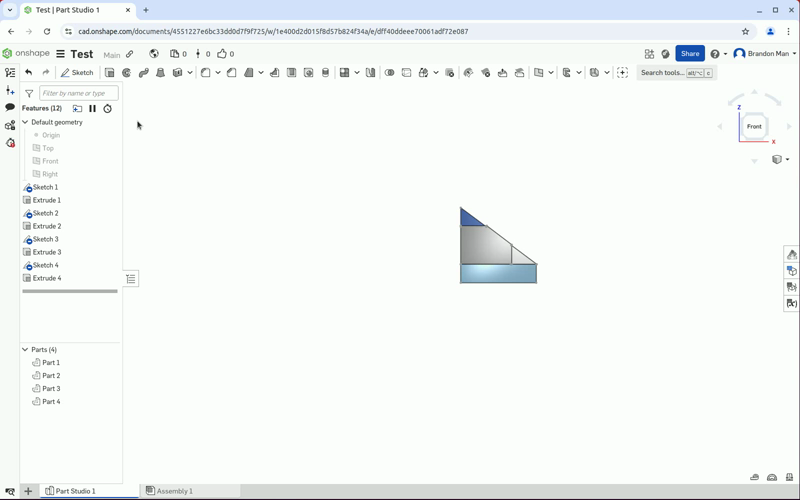
key(shift+7)
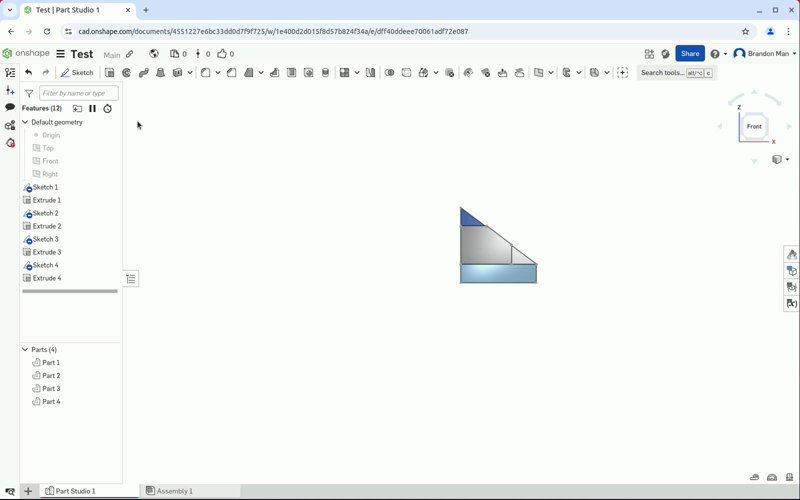
key(left, 2)
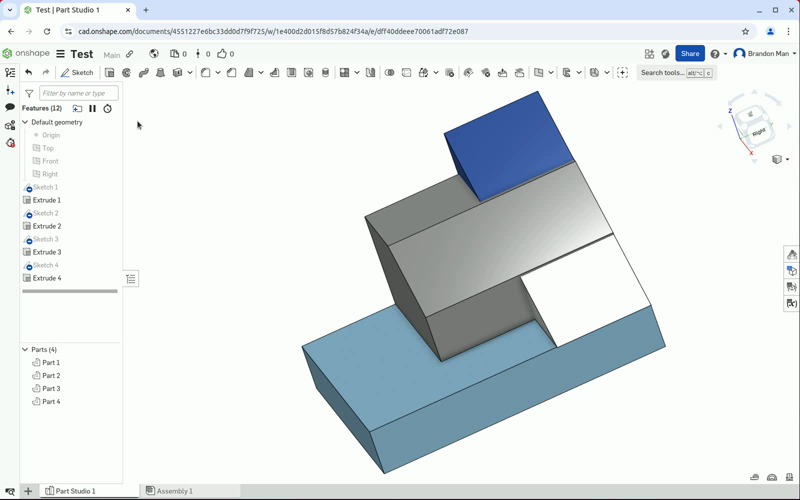
key(down, 2)
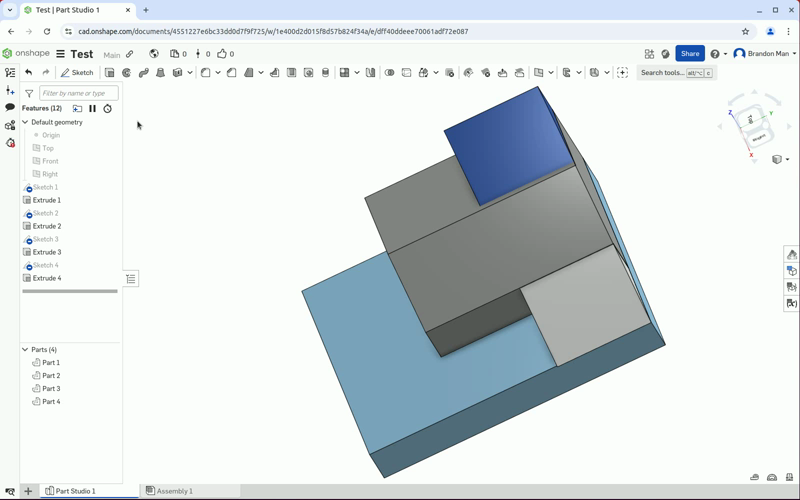
key(up, 2)
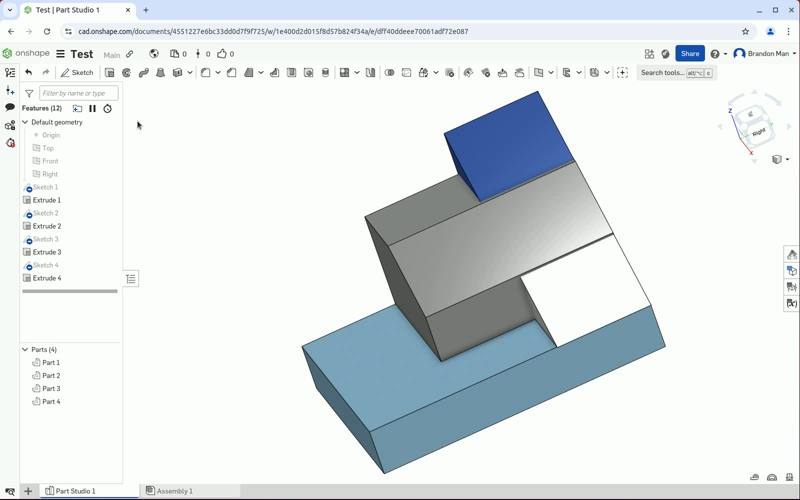
key(right, 2)
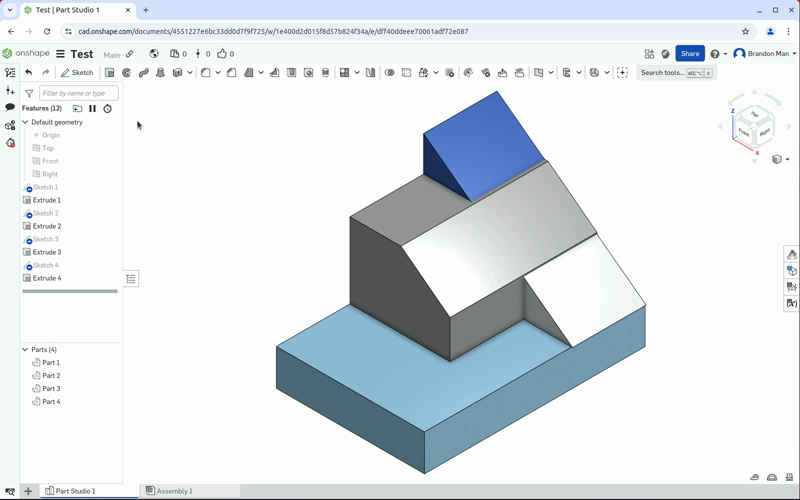
mouse_move(73, 189)
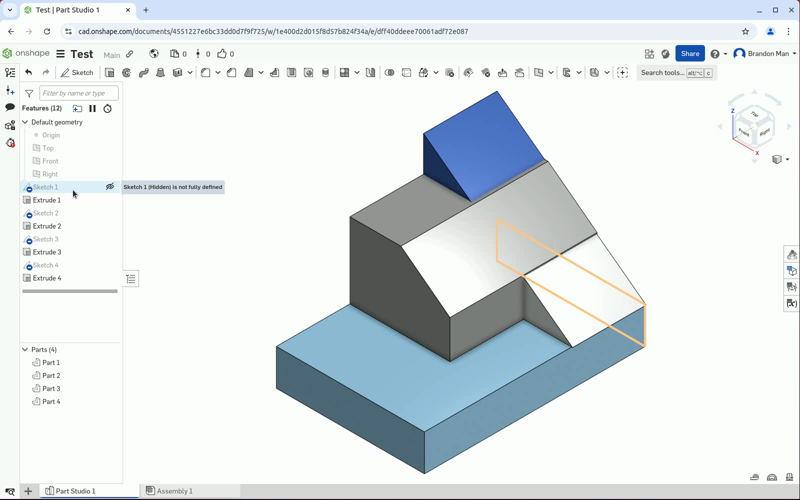
click(73, 189)